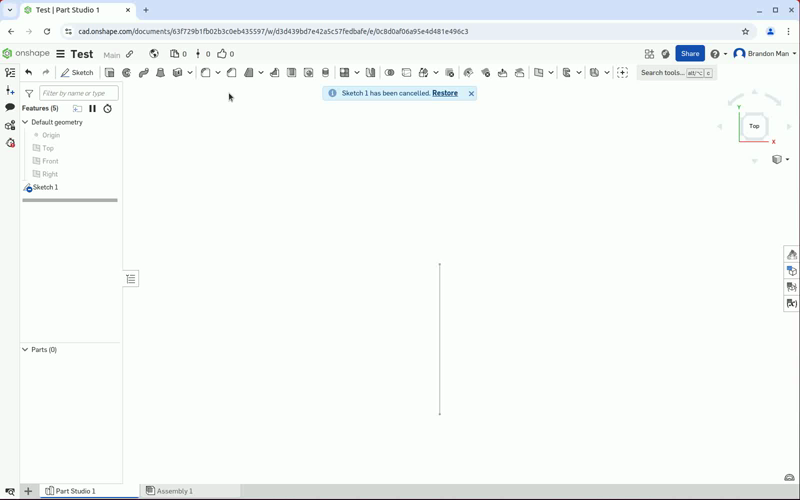
key(shift+h)
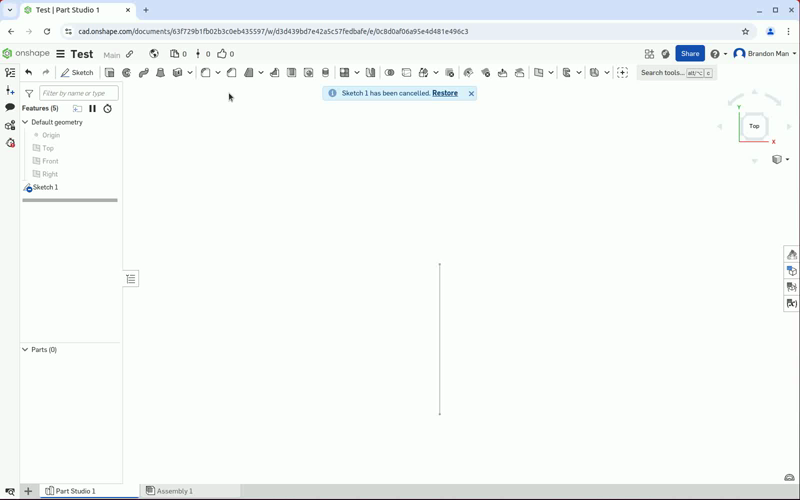
key(shift+s)
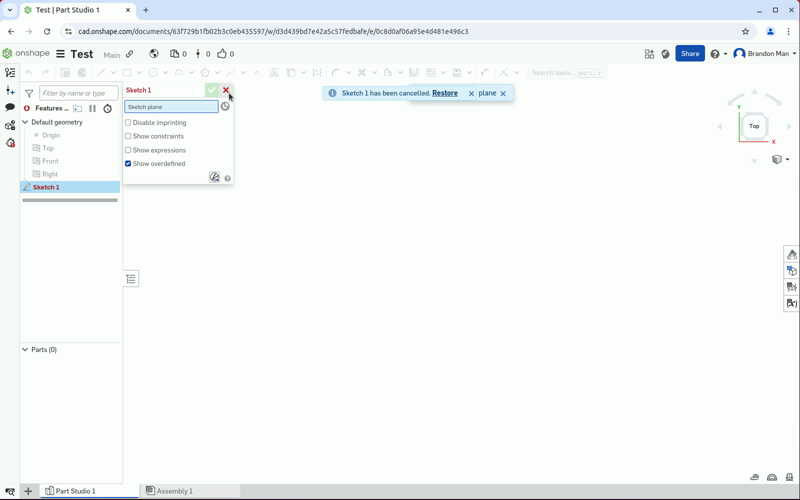
mouse_move(73, 150)
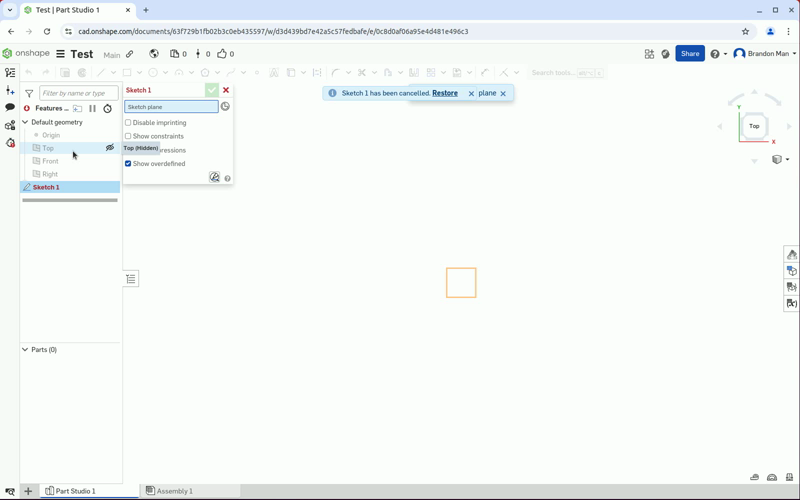
click(73, 150)
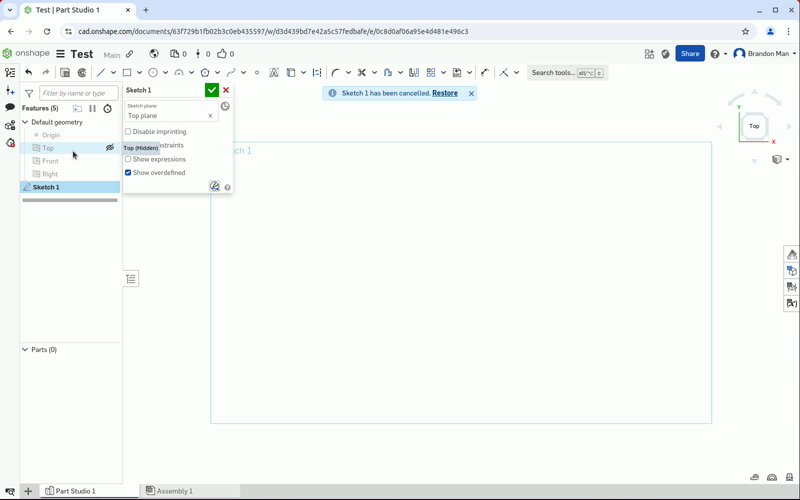
mouse_move(73, 352)
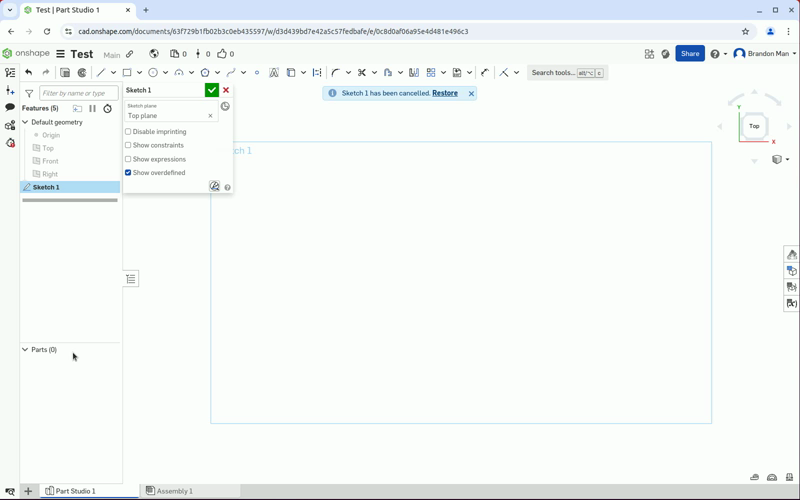
key(y)
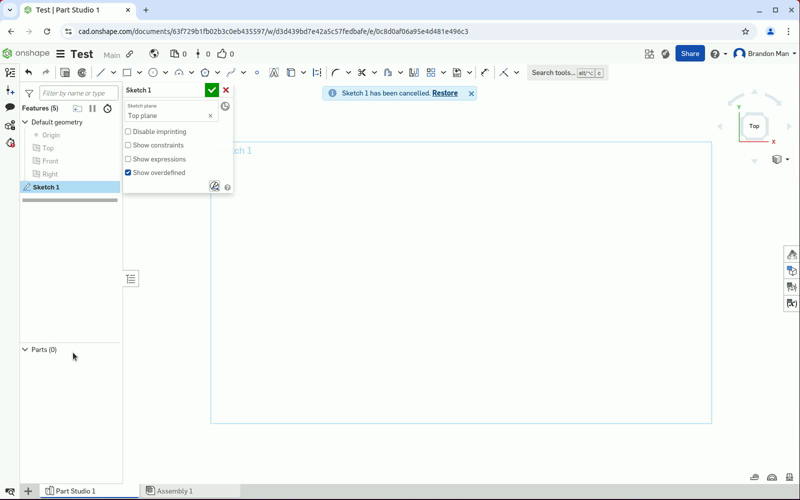
key(c)
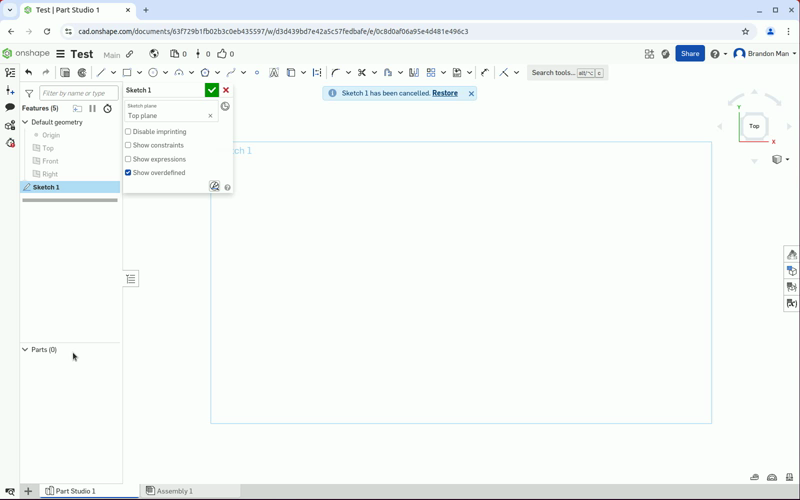
key_down(shift)
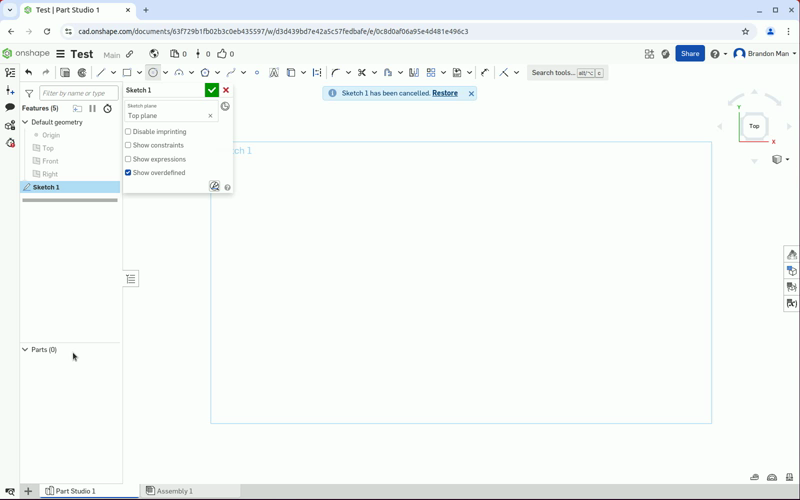
mouse_move(461, 282)
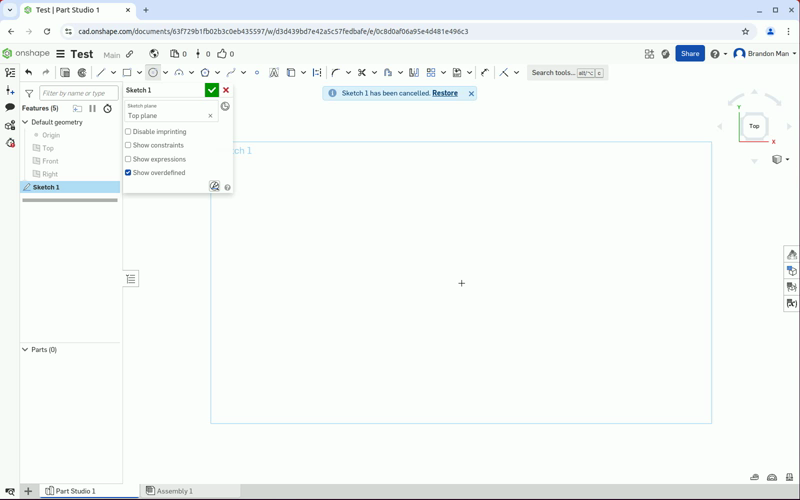
click(461, 282)
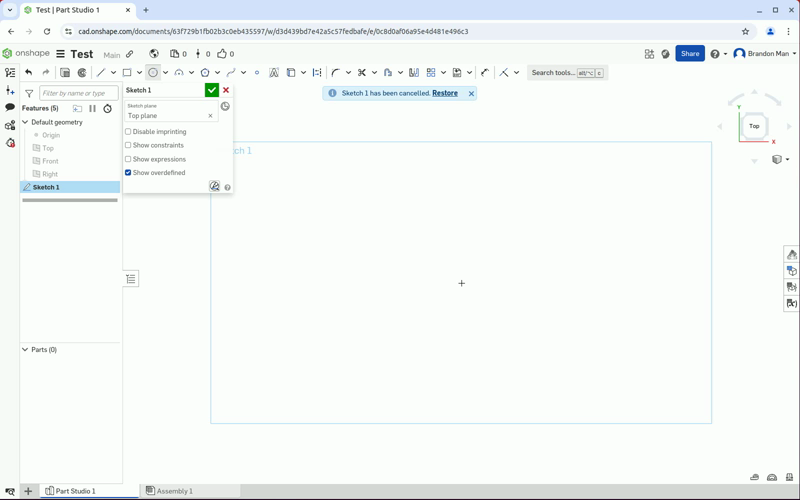
key_up(shift)
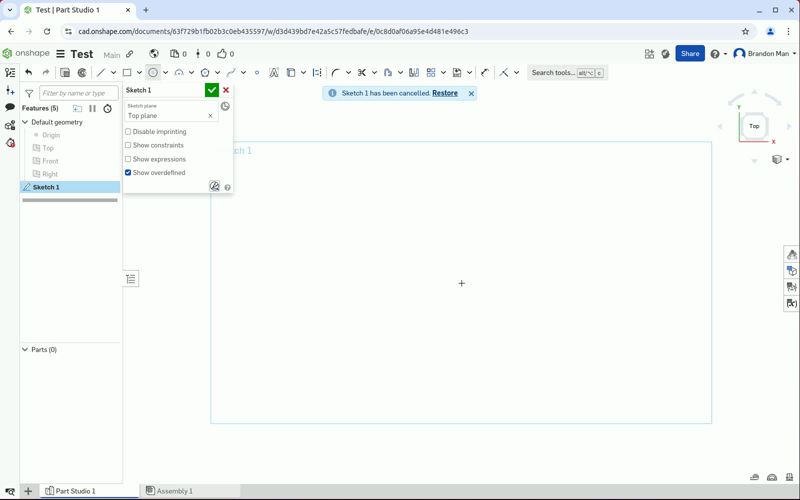
mouse_move(463, 282)
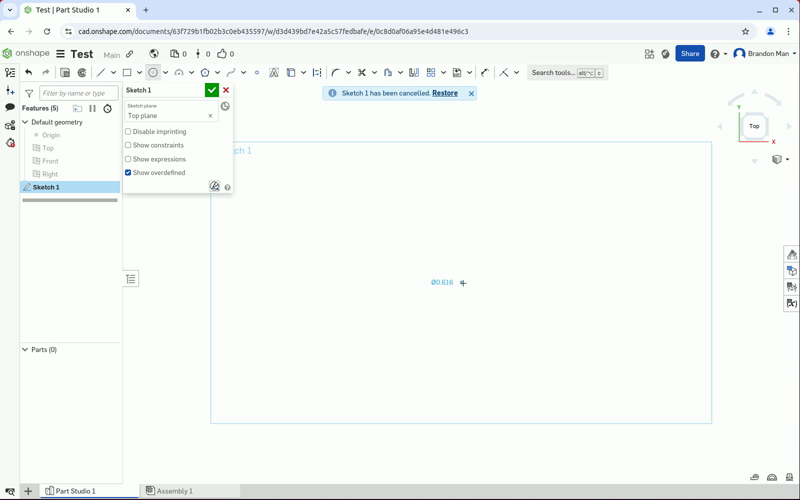
scroll(6)
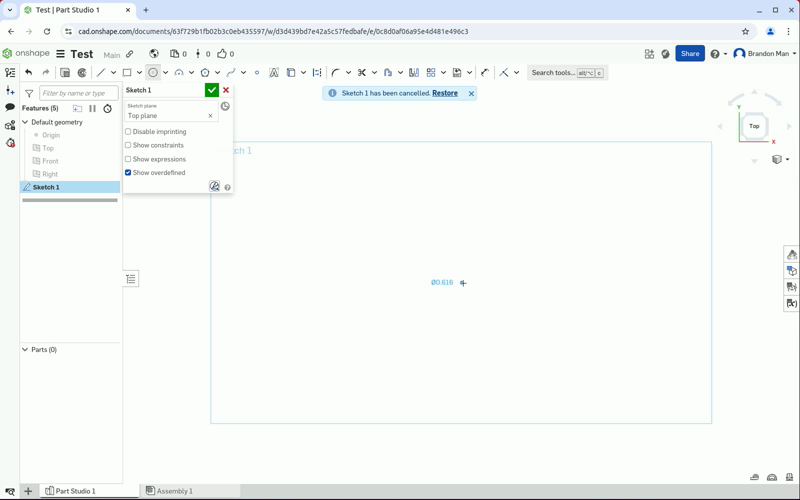
scroll(6)
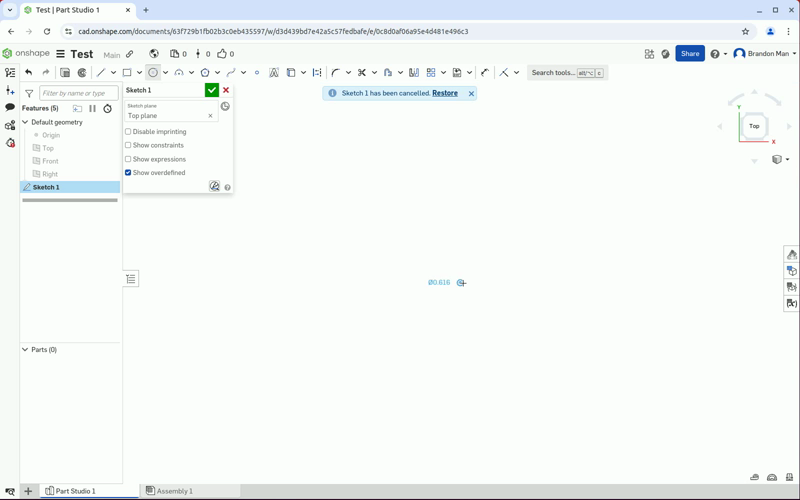
scroll(6)
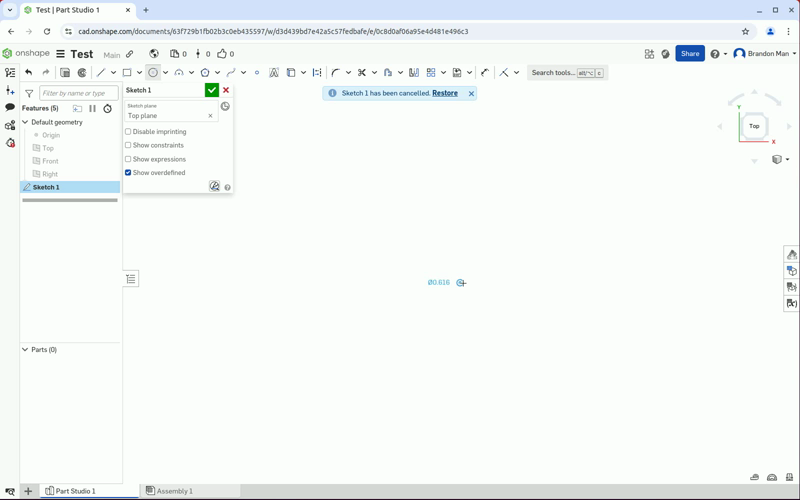
scroll(6)
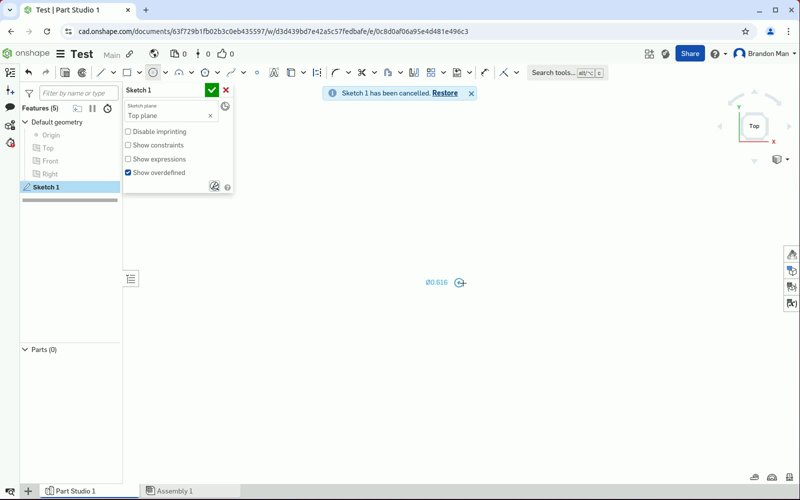
scroll(6)
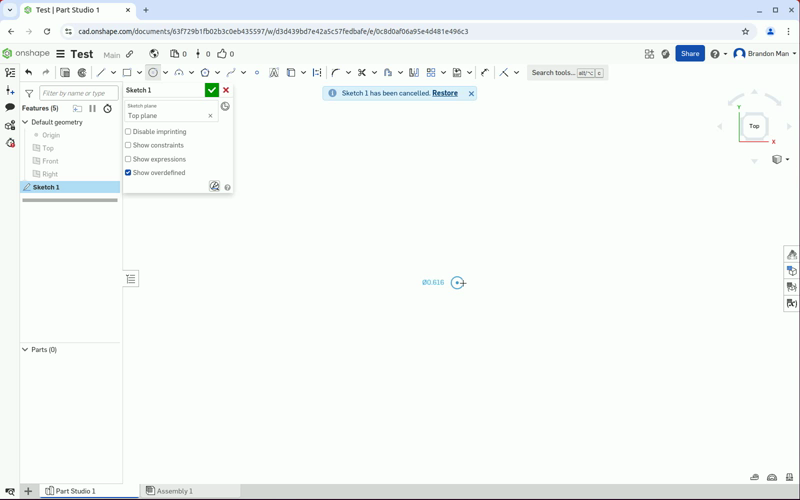
scroll(6)
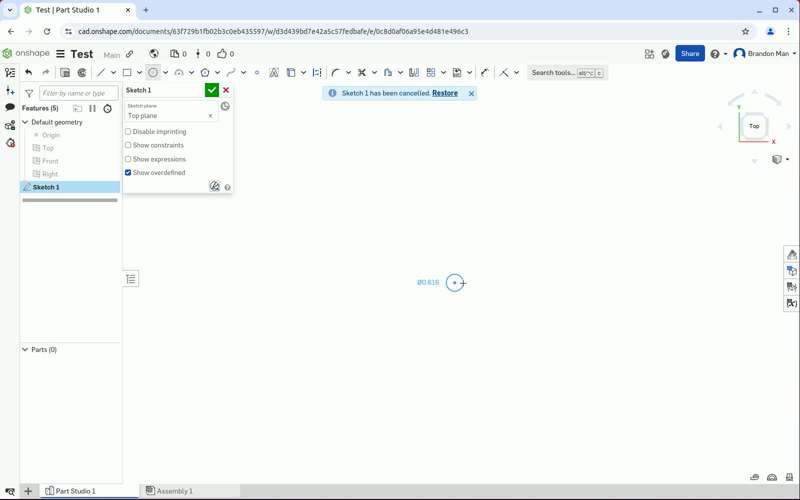
scroll(6)
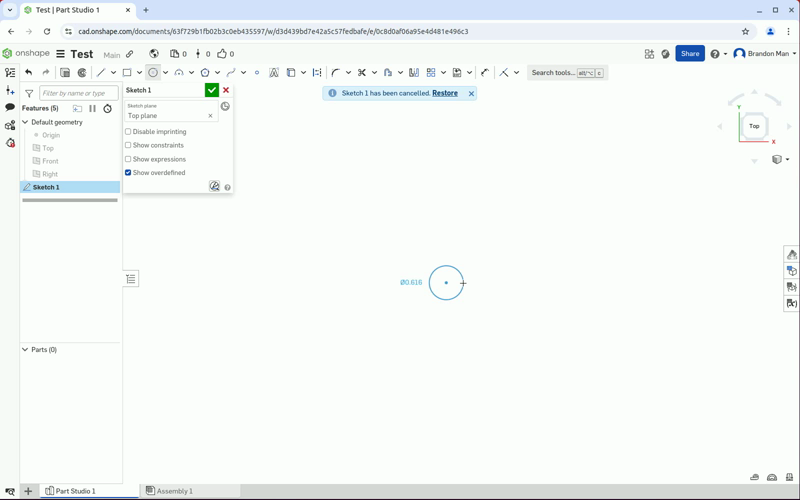
click(463, 282)
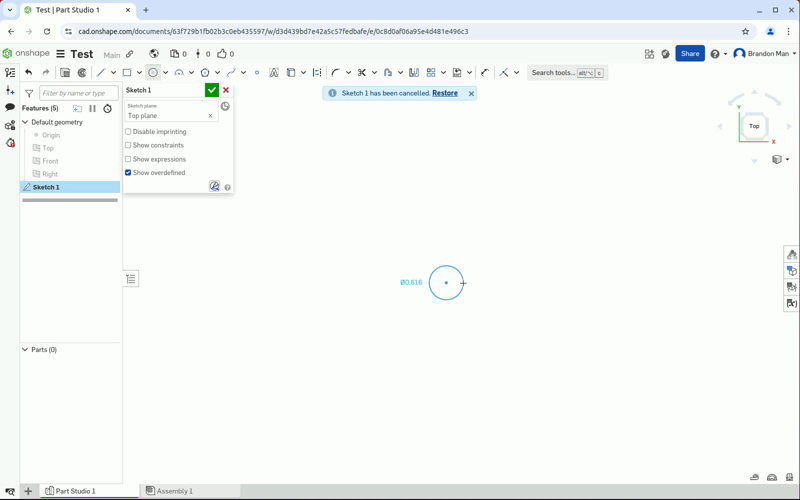
scroll(-6)
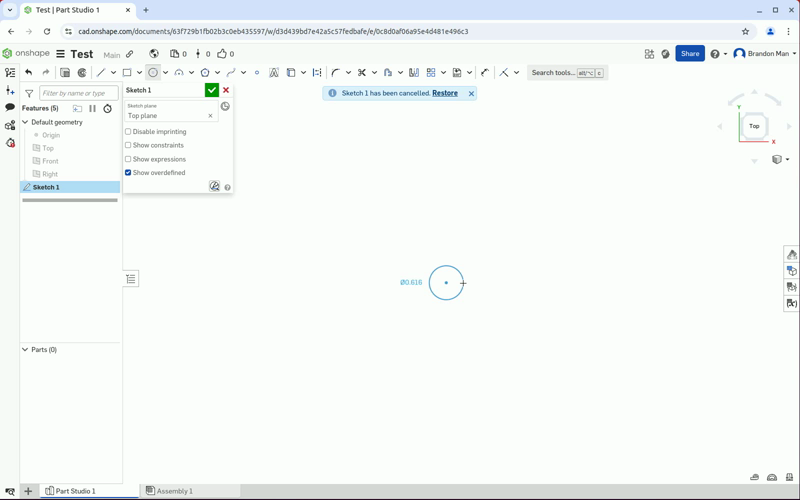
scroll(-6)
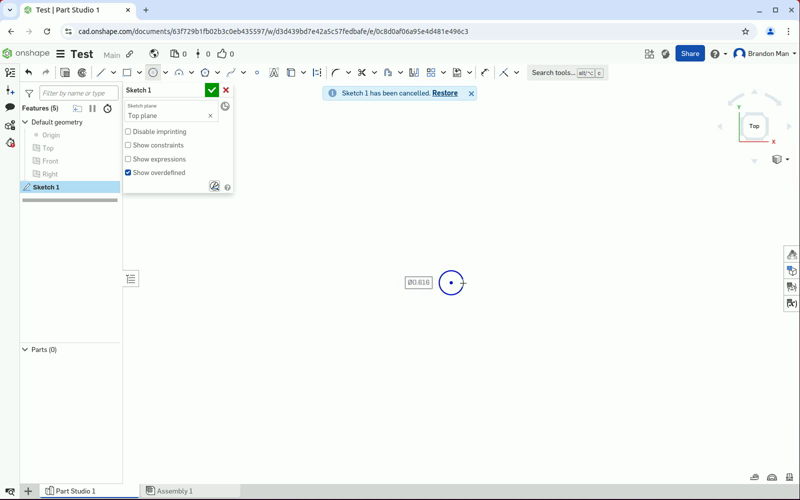
scroll(-6)
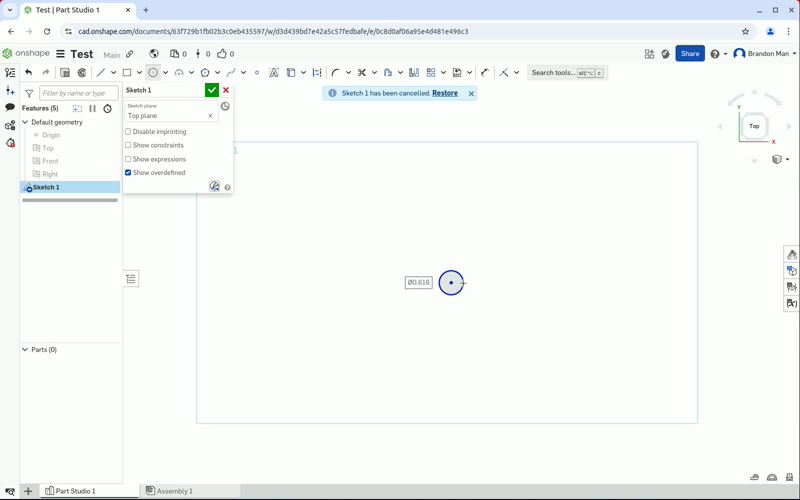
scroll(-6)
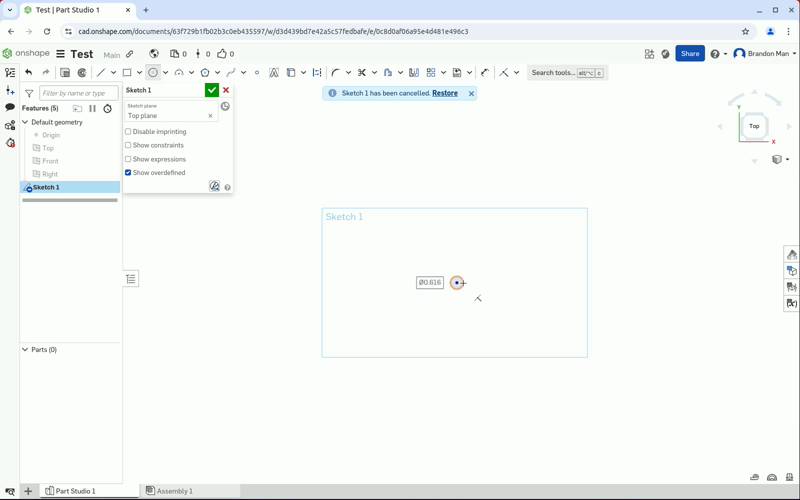
scroll(-6)
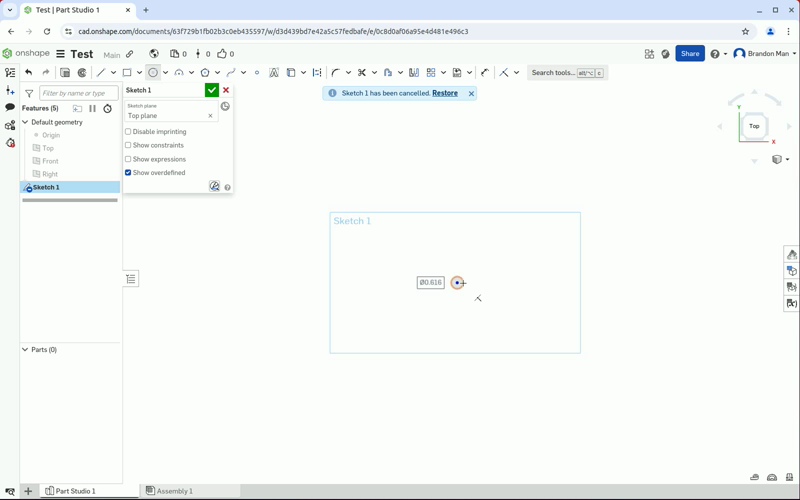
scroll(-6)
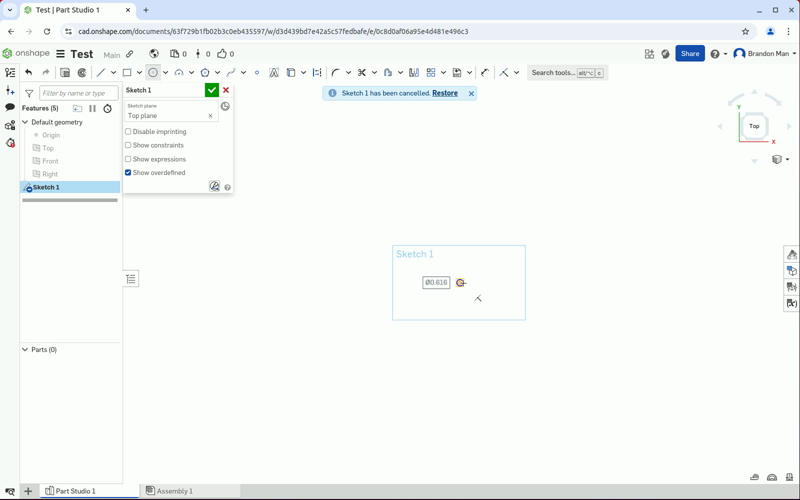
scroll(-6)
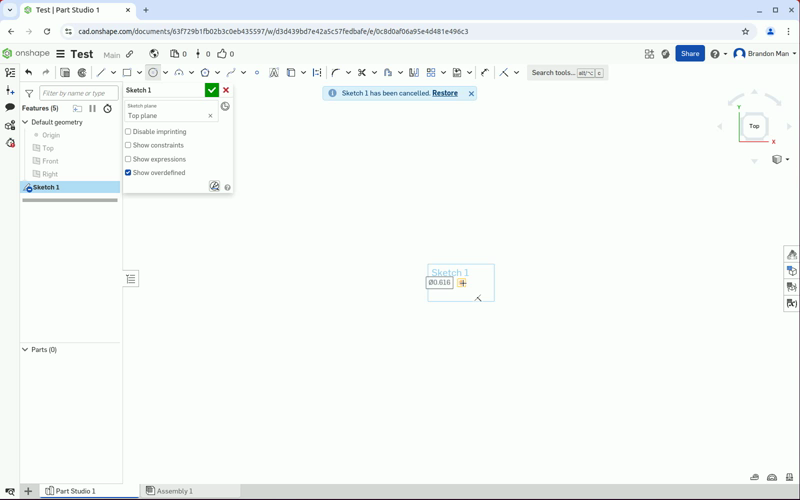
key(esc)
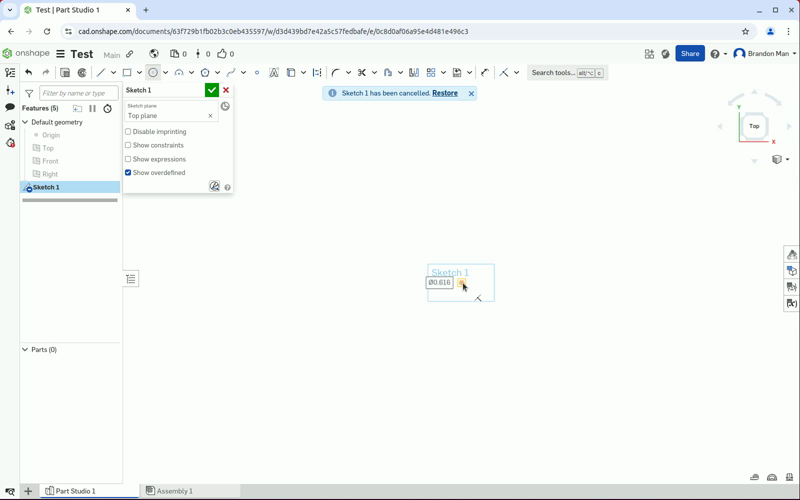
key(c)
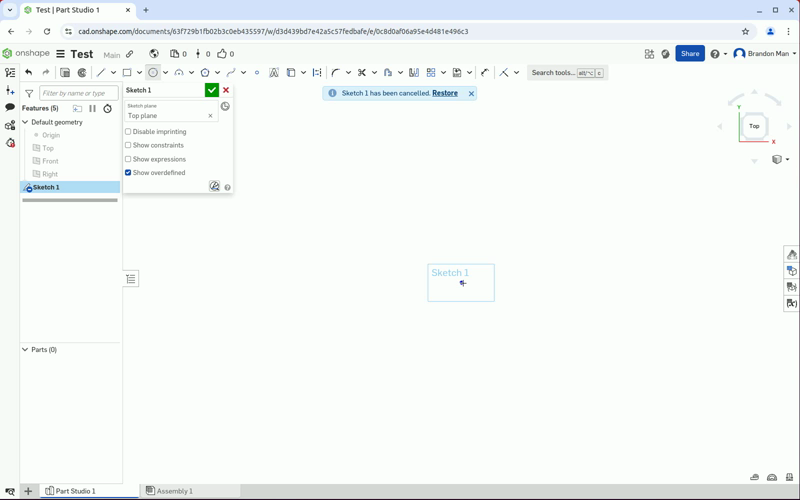
key_down(shift)
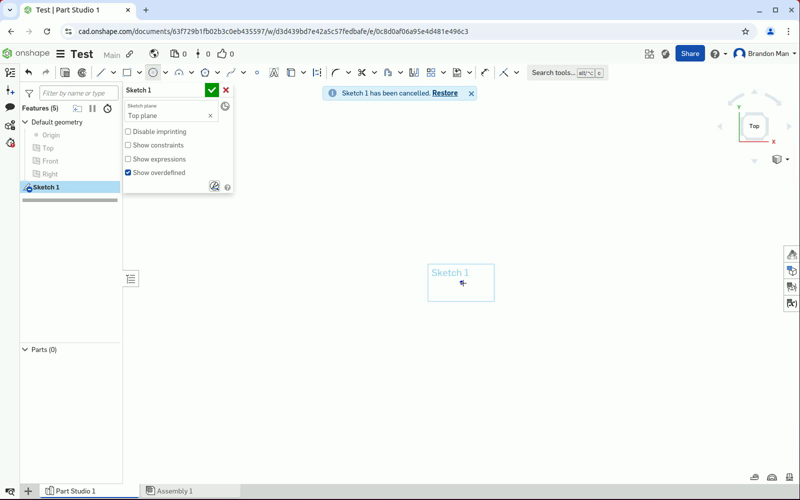
mouse_move(461, 282)
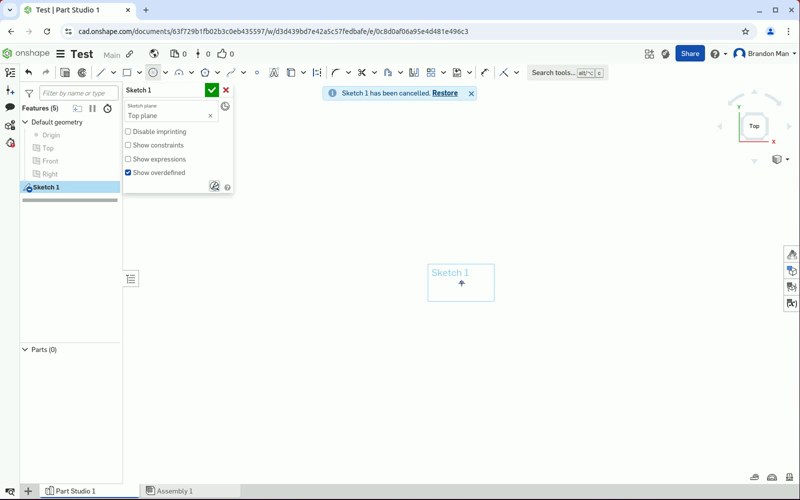
scroll(6)
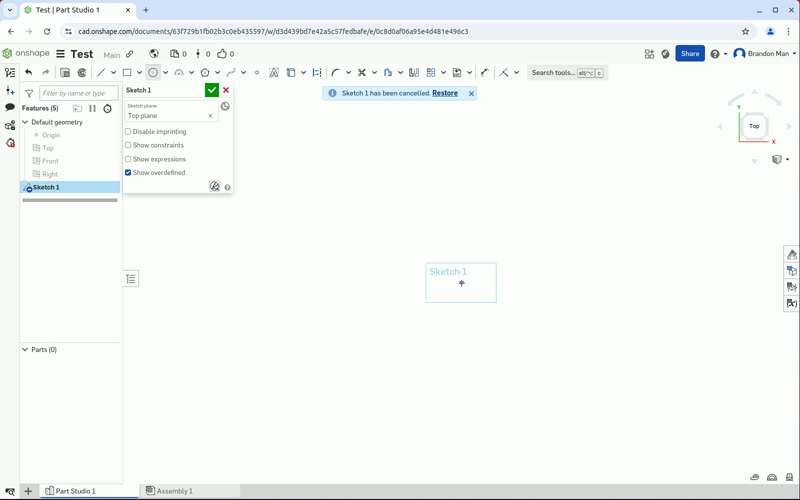
scroll(6)
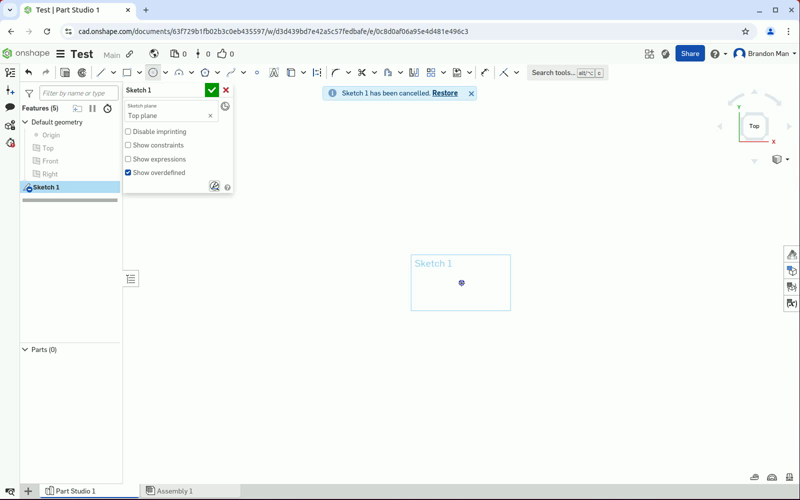
scroll(6)
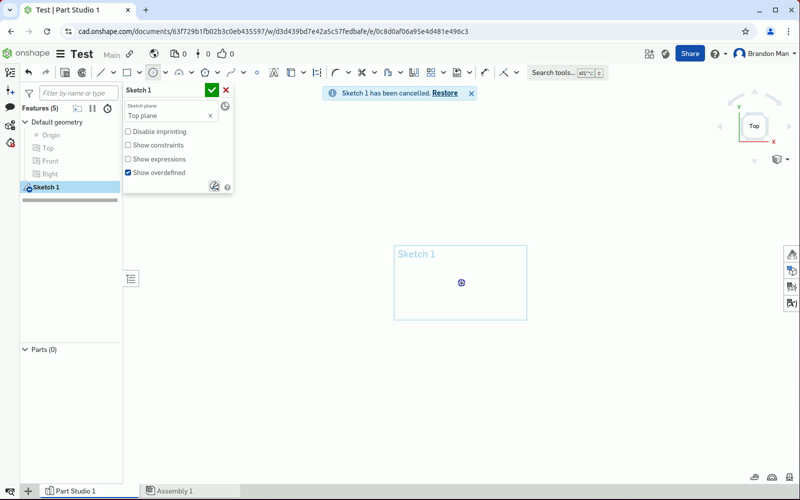
scroll(6)
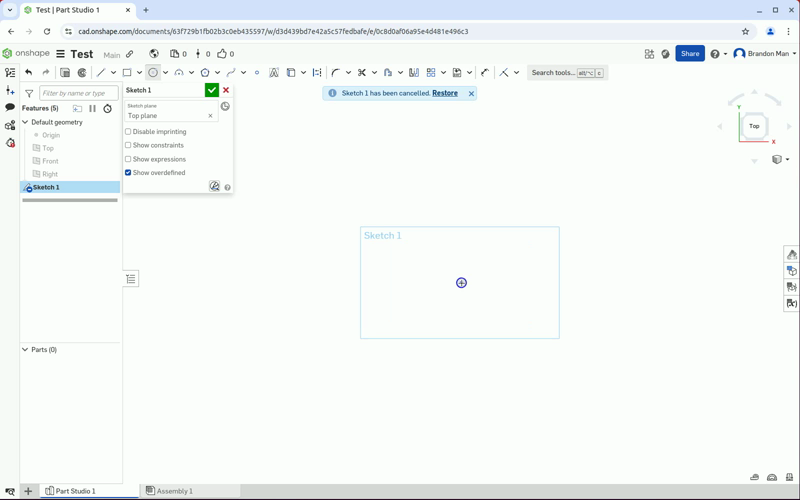
scroll(6)
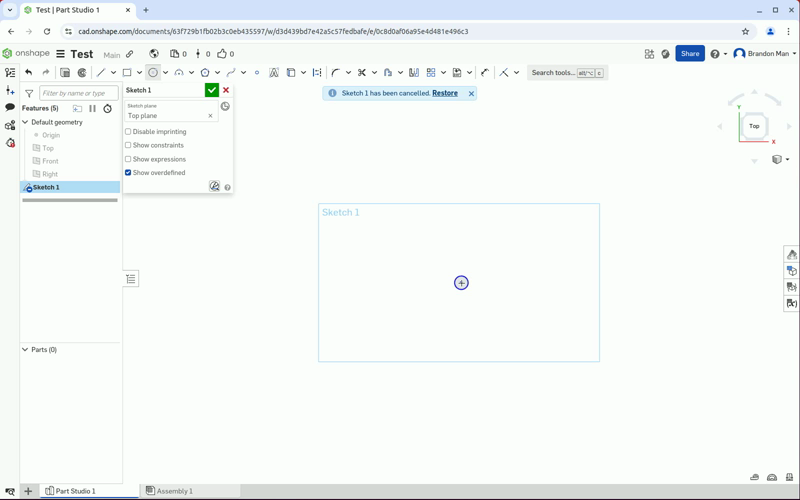
scroll(6)
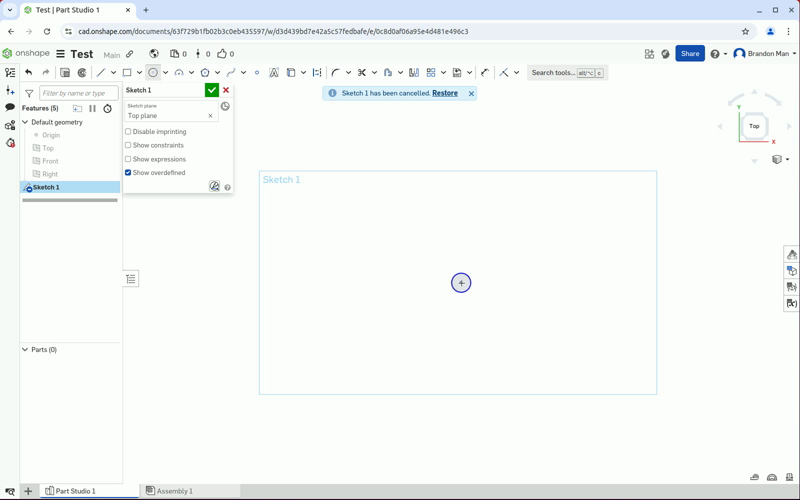
scroll(6)
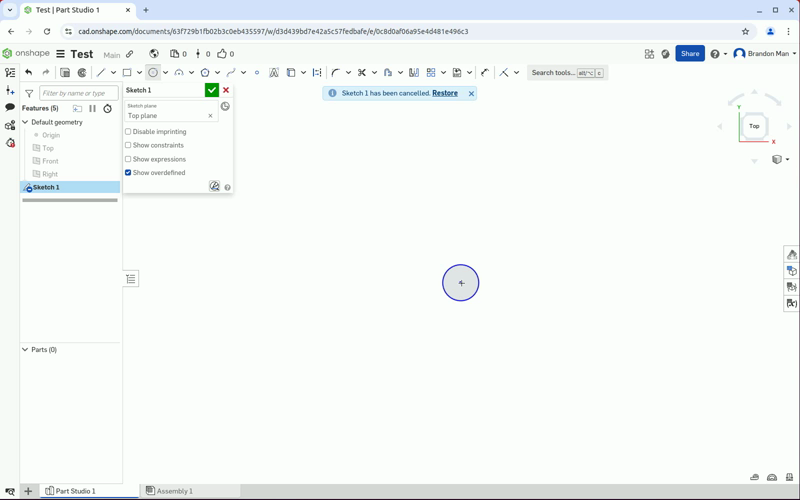
click(461, 282)
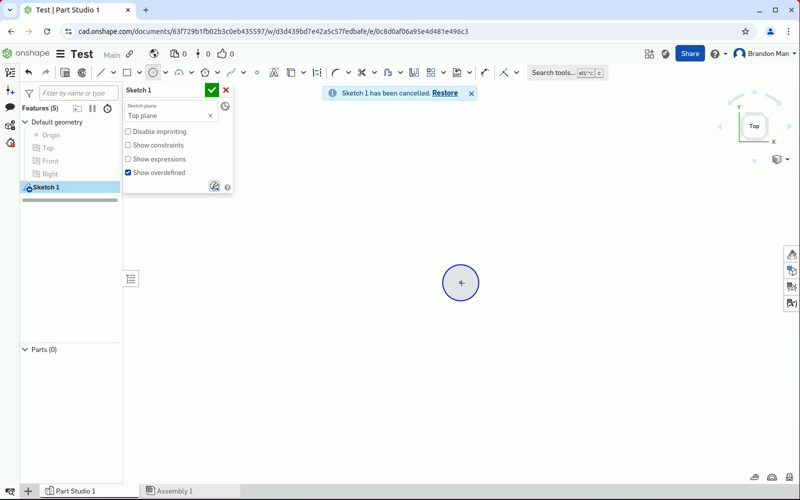
scroll(-6)
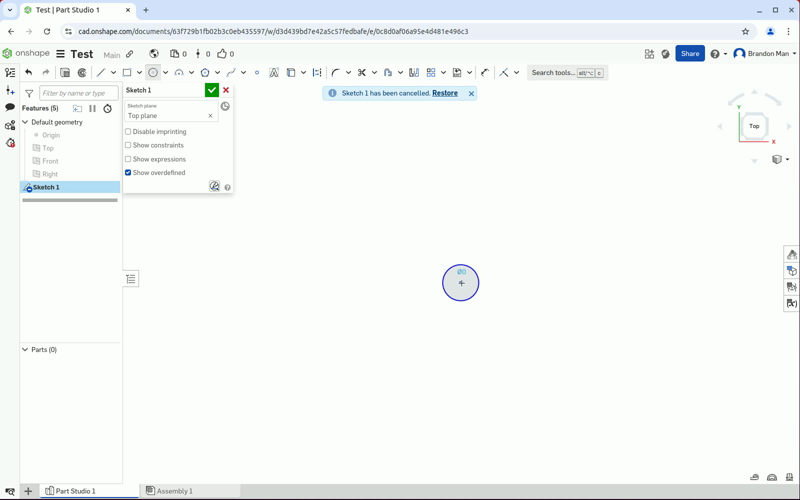
scroll(-6)
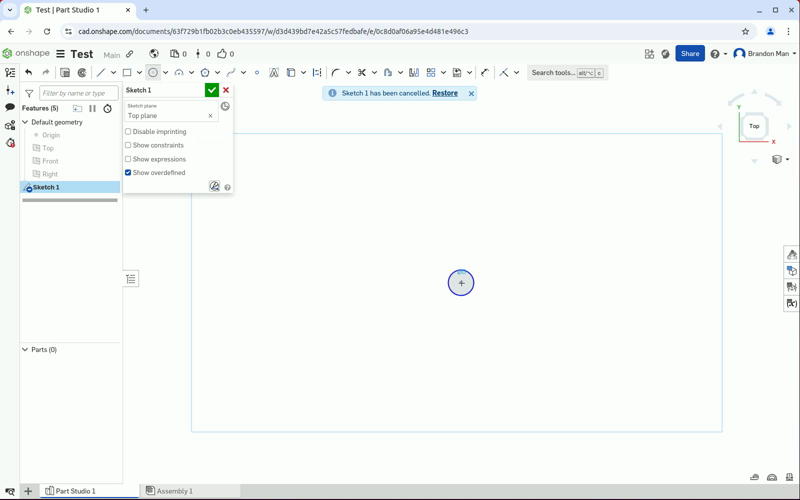
scroll(-6)
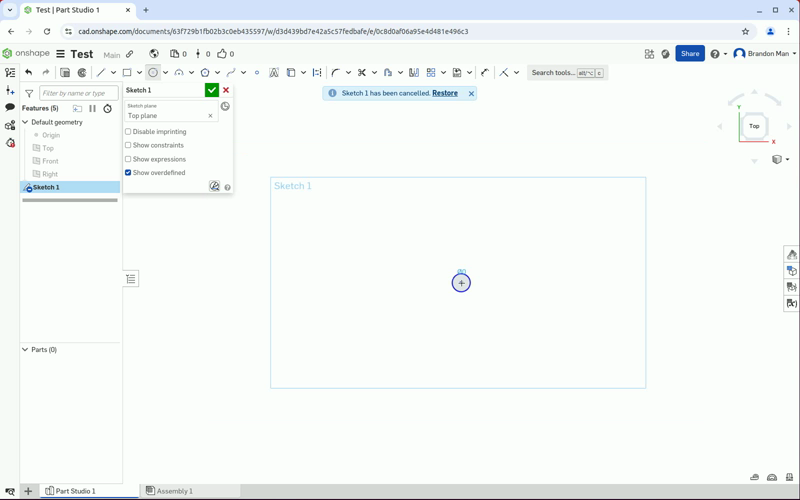
scroll(-6)
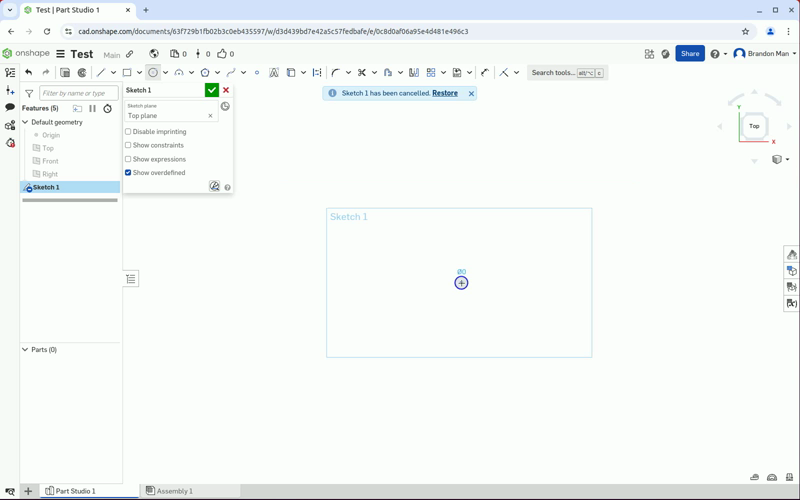
scroll(-6)
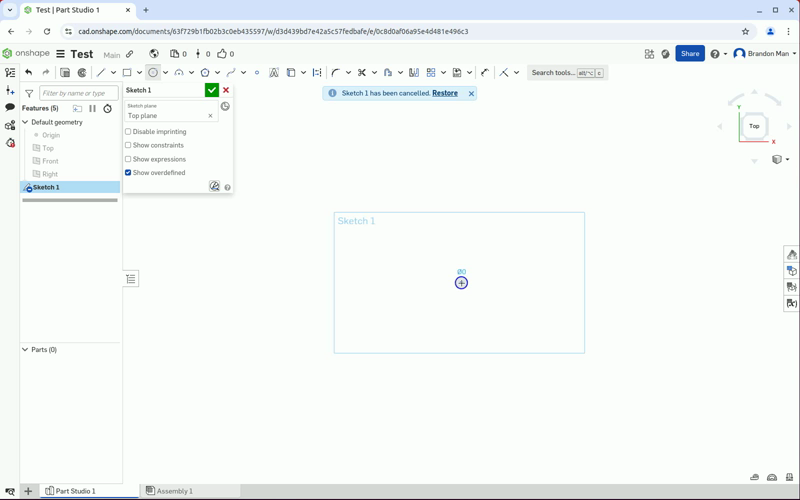
scroll(-6)
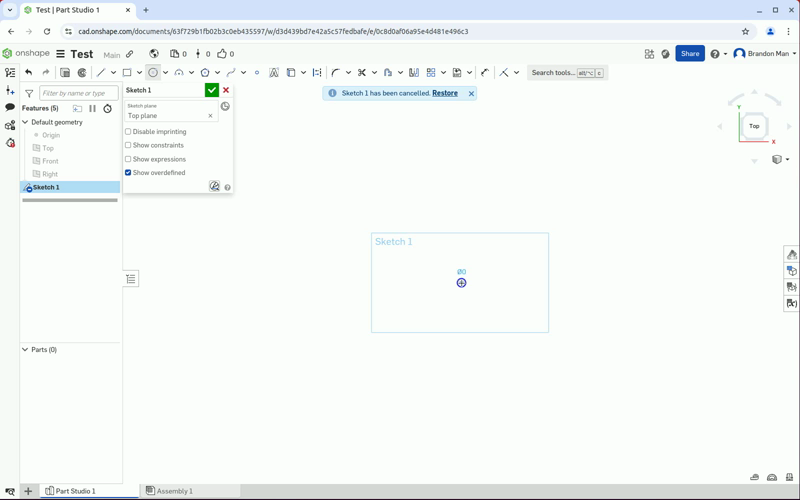
scroll(-6)
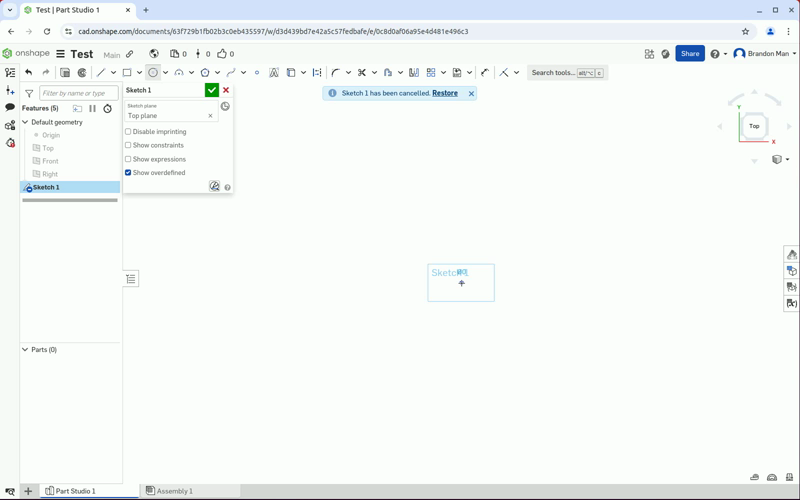
key_up(shift)
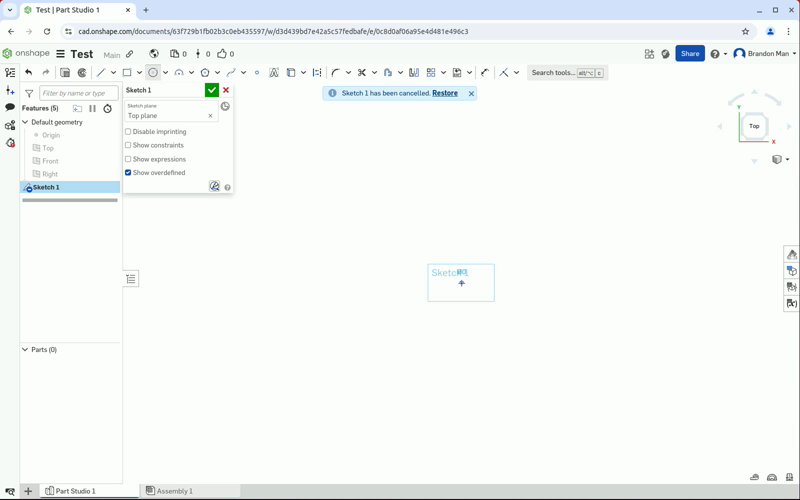
mouse_move(462, 282)
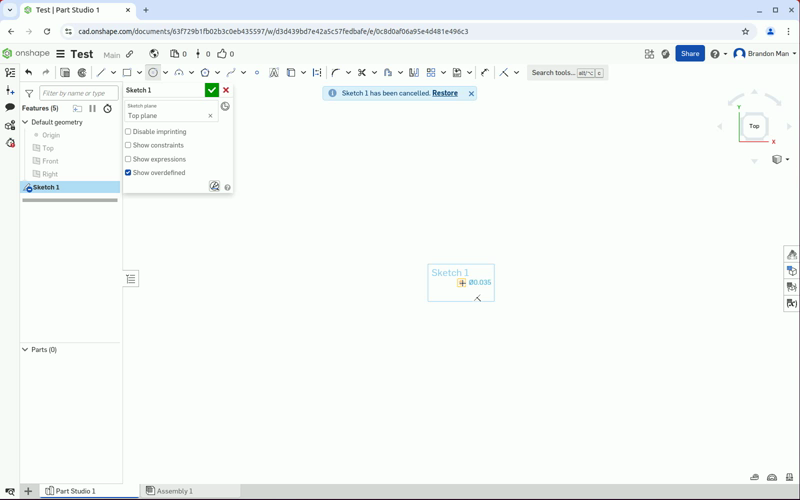
scroll(6)
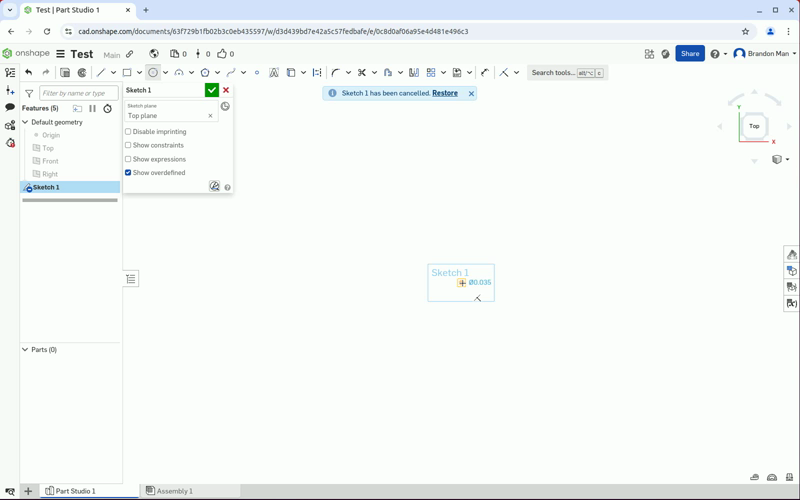
scroll(6)
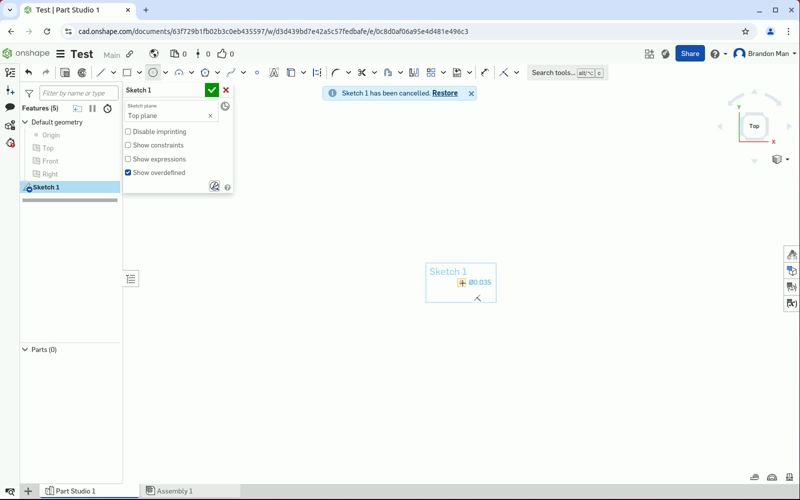
scroll(6)
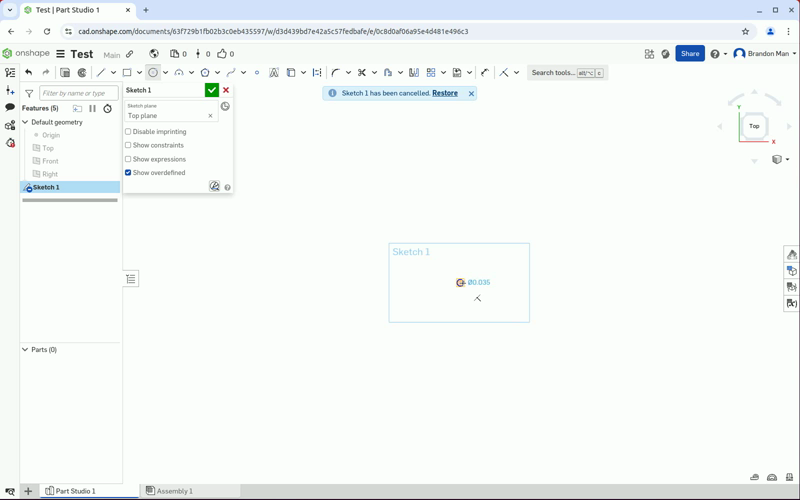
scroll(6)
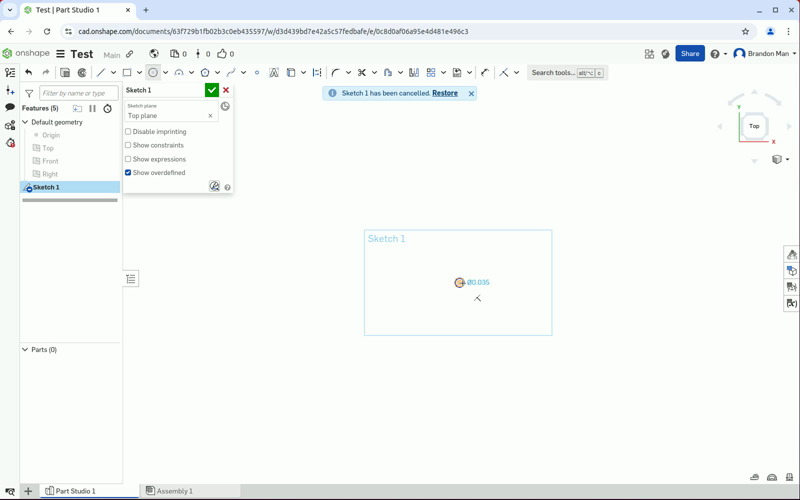
scroll(6)
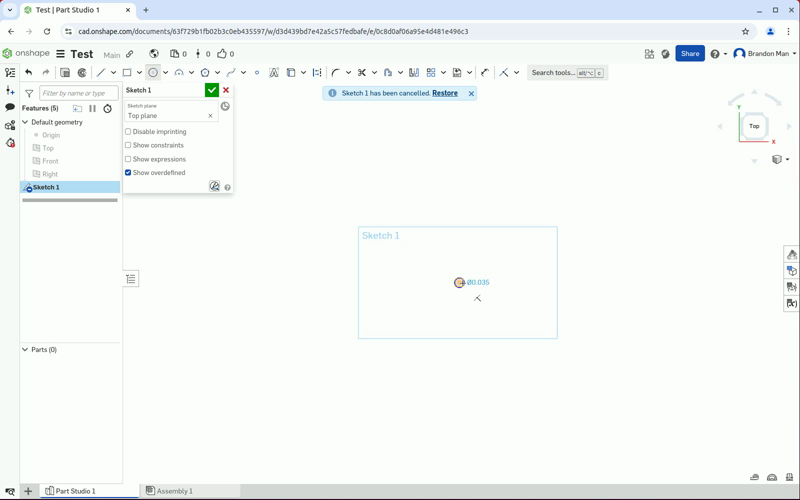
scroll(6)
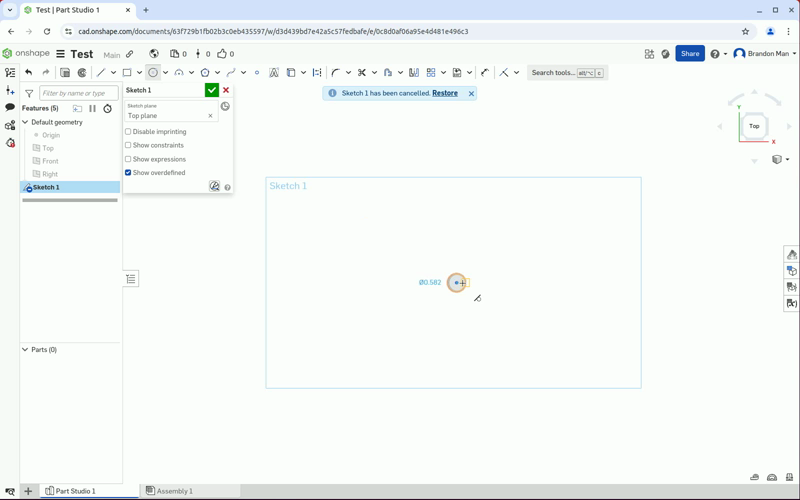
scroll(6)
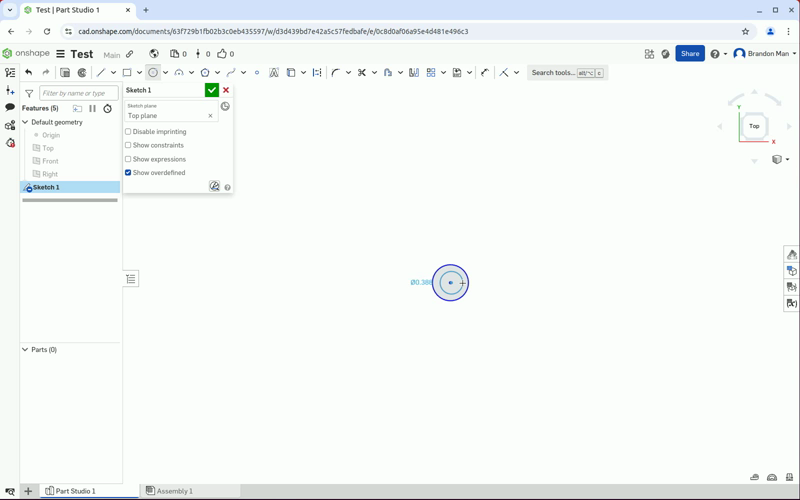
click(462, 282)
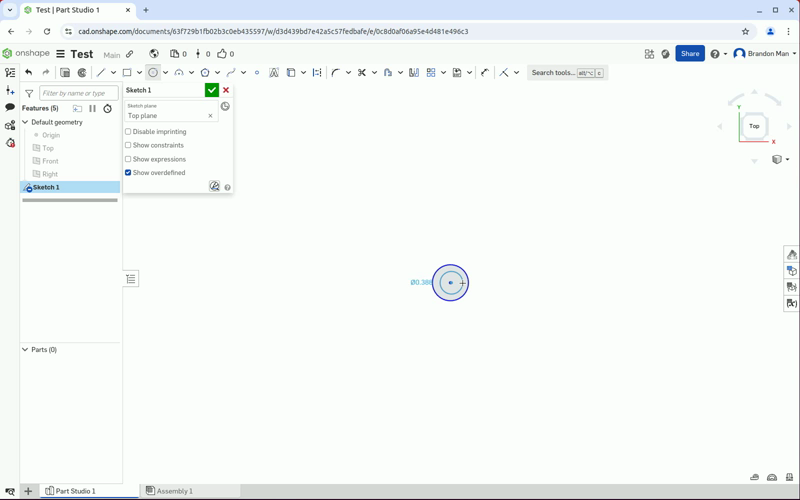
scroll(-6)
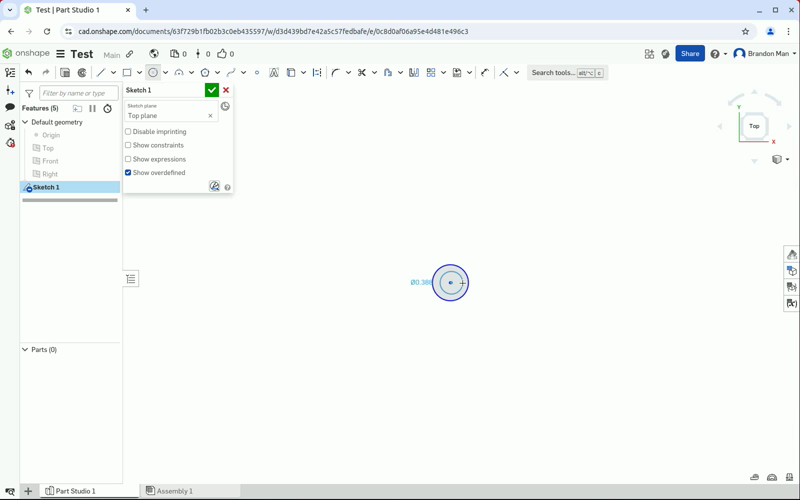
scroll(-6)
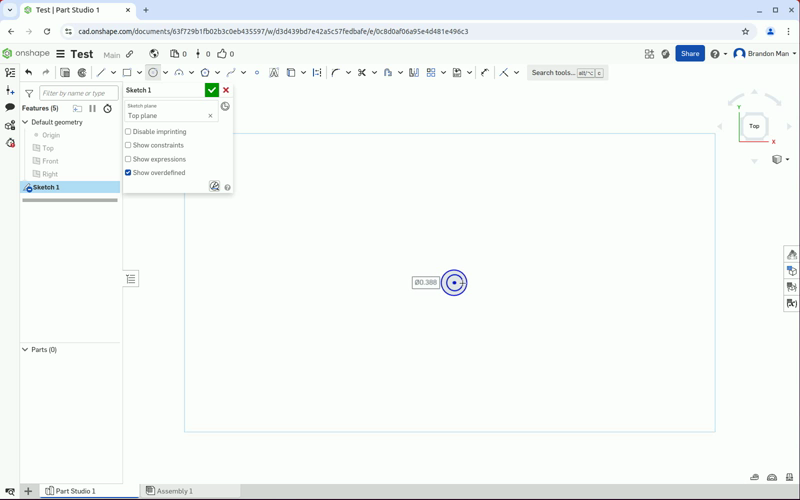
scroll(-6)
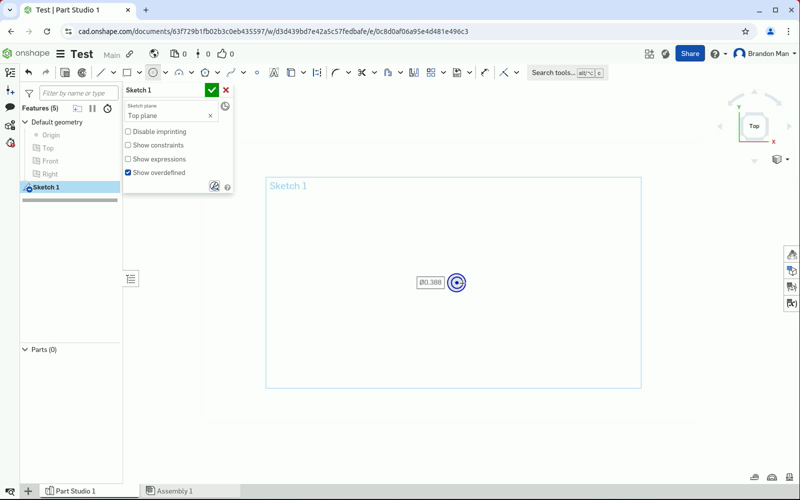
scroll(-6)
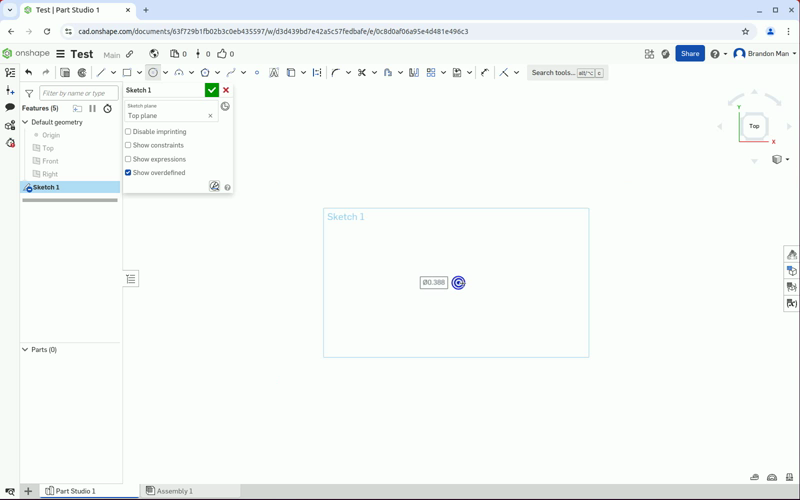
scroll(-6)
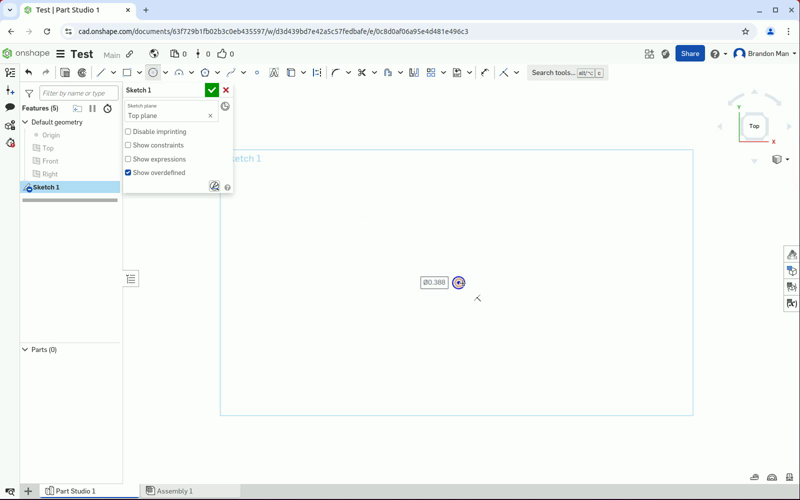
scroll(-6)
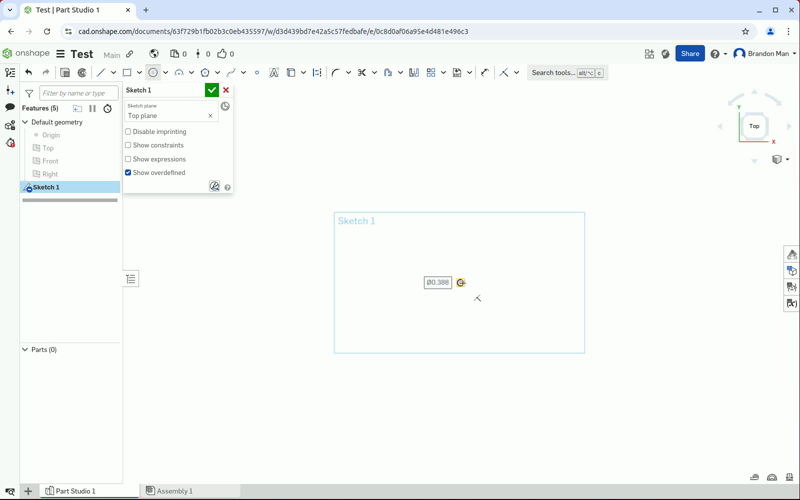
scroll(-6)
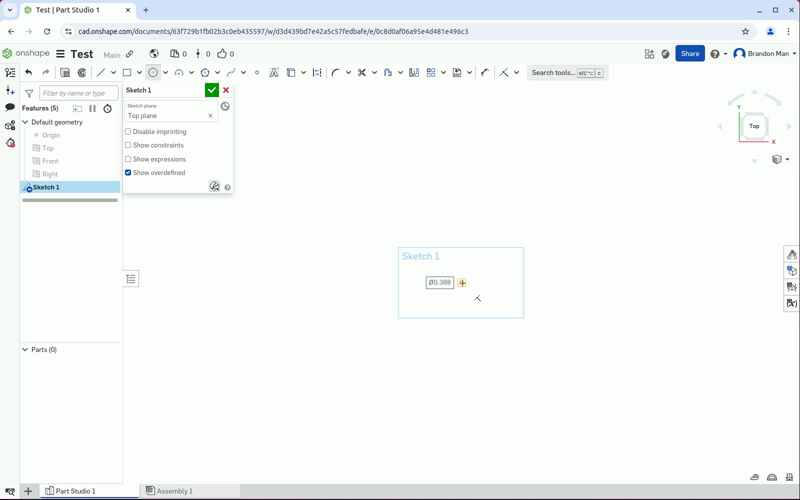
key(esc)
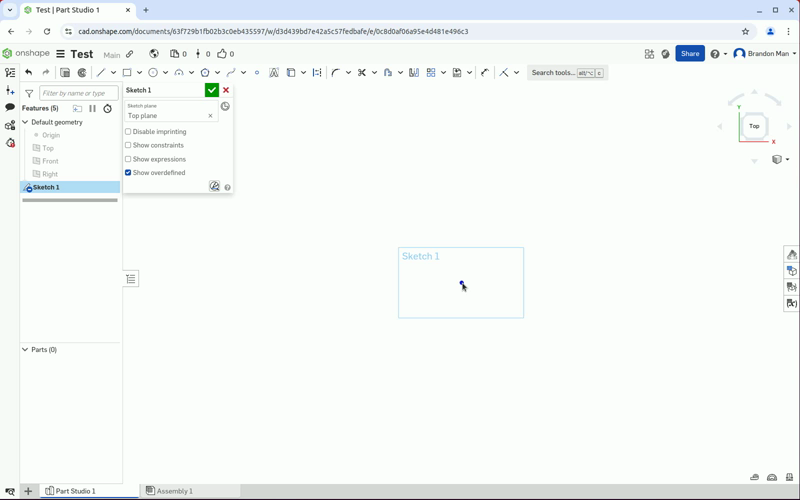
mouse_move(462, 283)
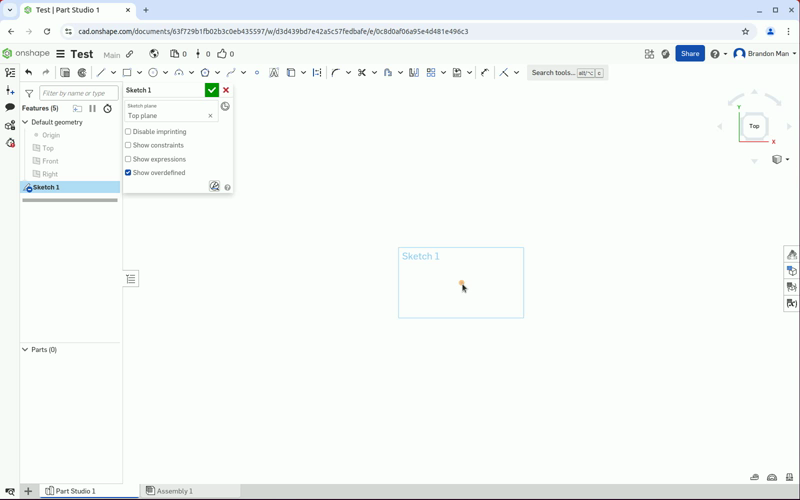
scroll(6)
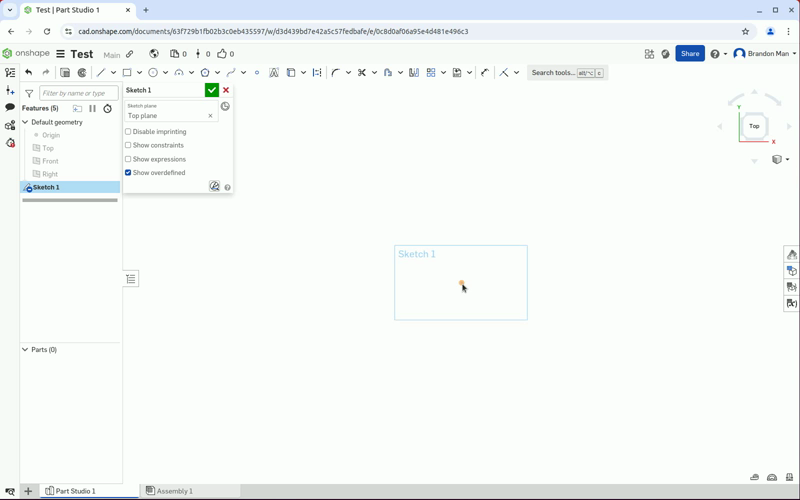
scroll(6)
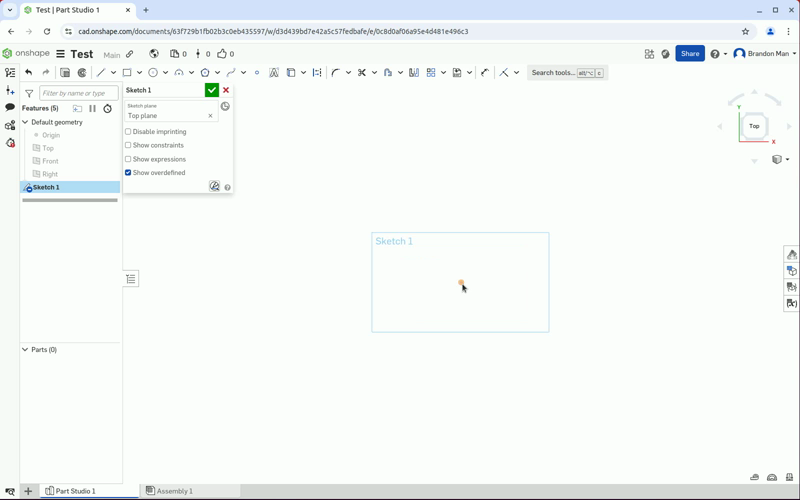
scroll(6)
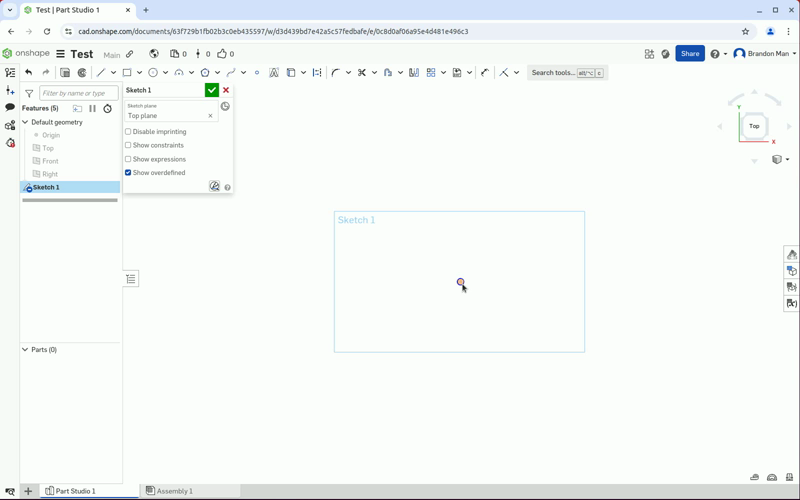
scroll(6)
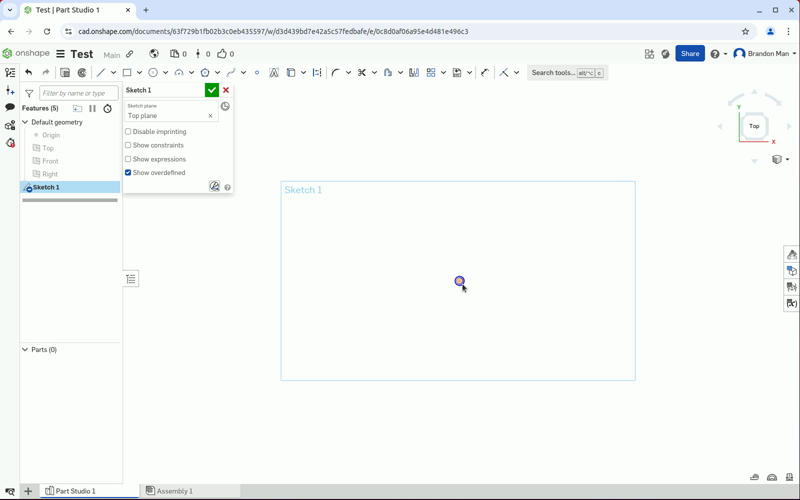
scroll(6)
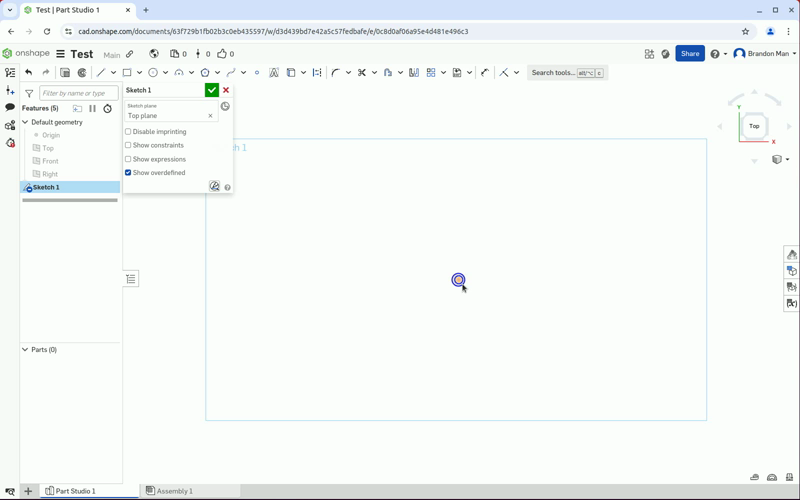
scroll(6)
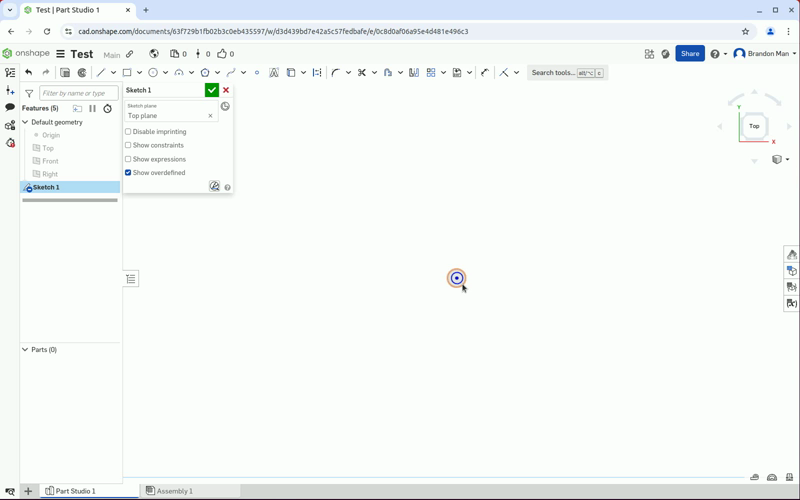
scroll(6)
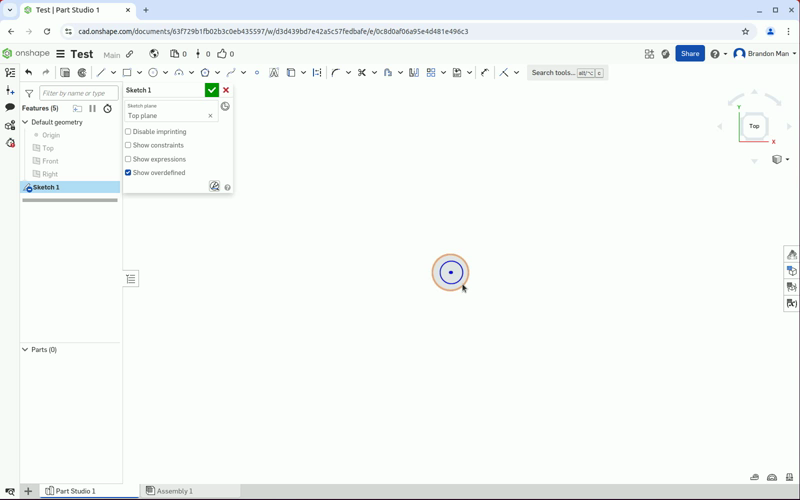
click(462, 283)
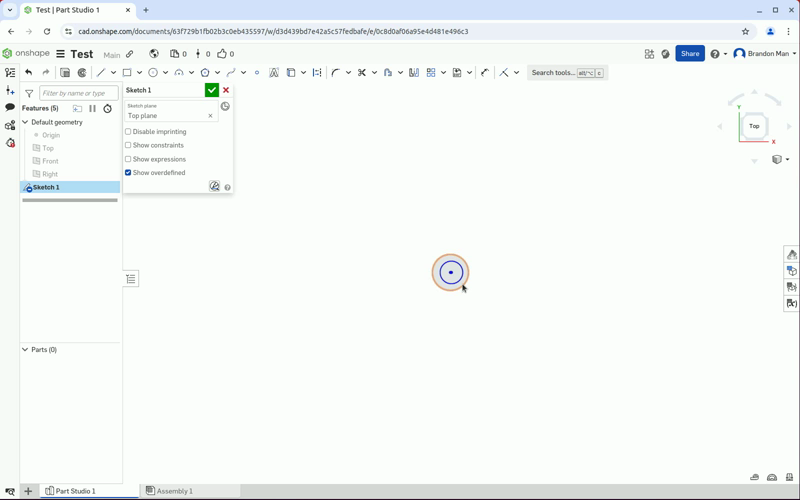
scroll(-6)
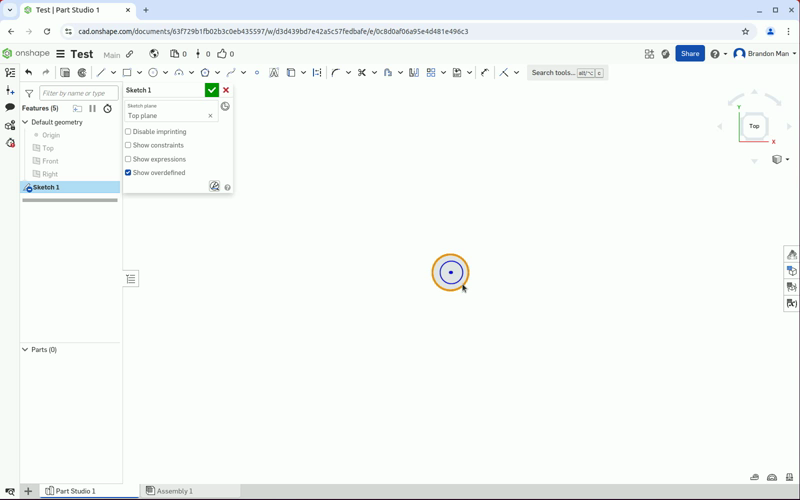
scroll(-6)
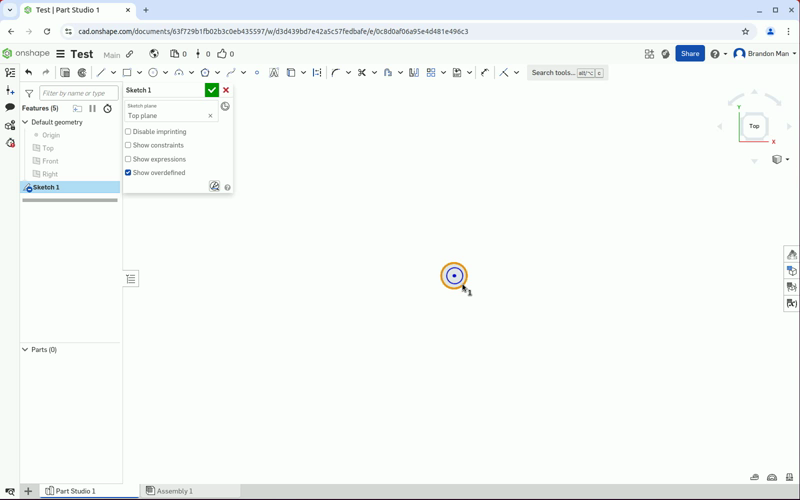
scroll(-6)
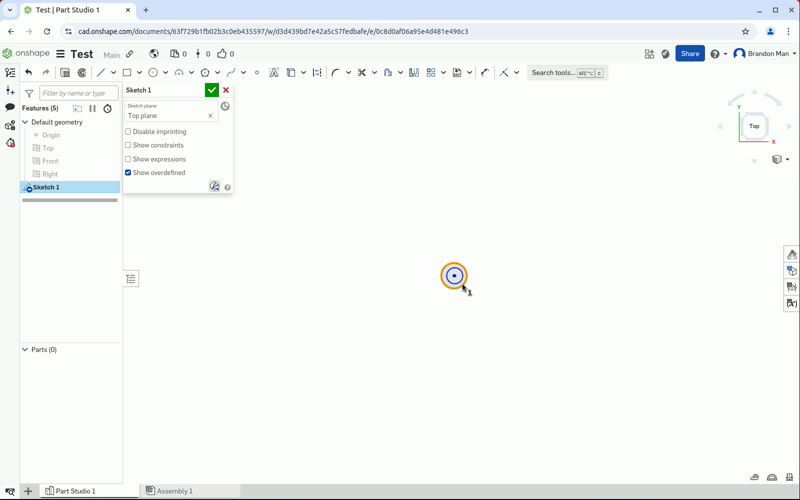
scroll(-6)
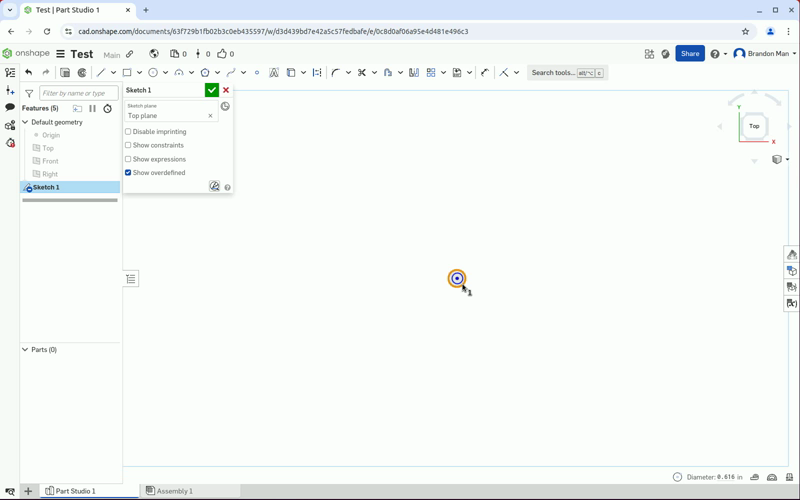
scroll(-6)
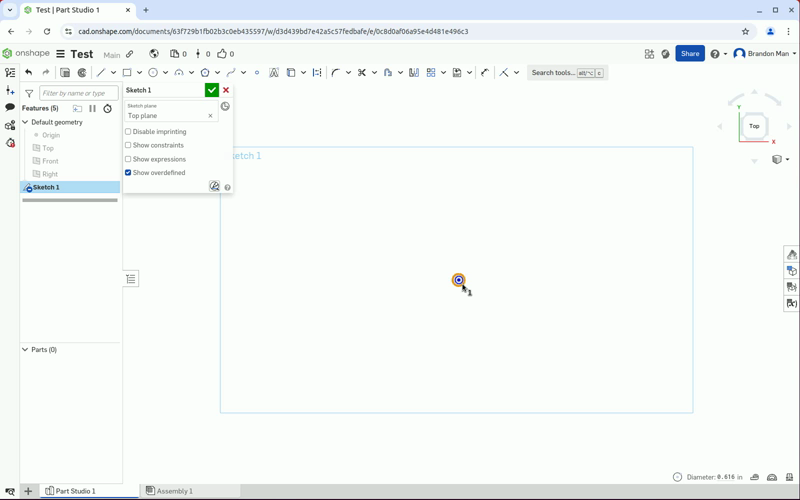
scroll(-6)
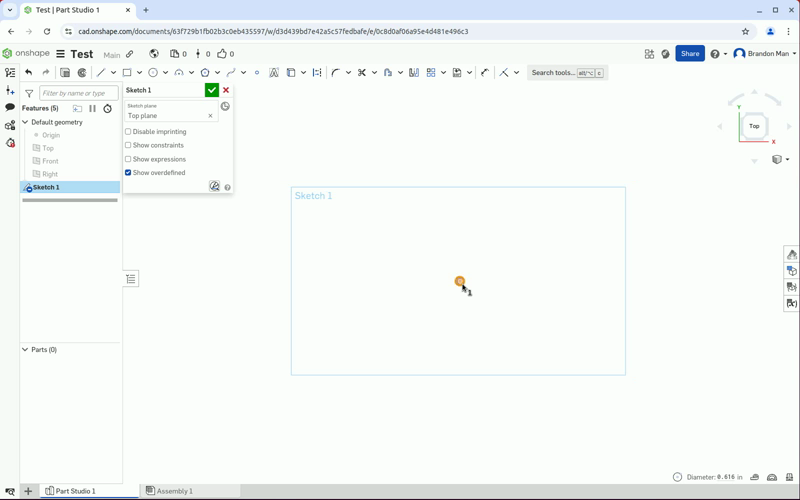
scroll(-6)
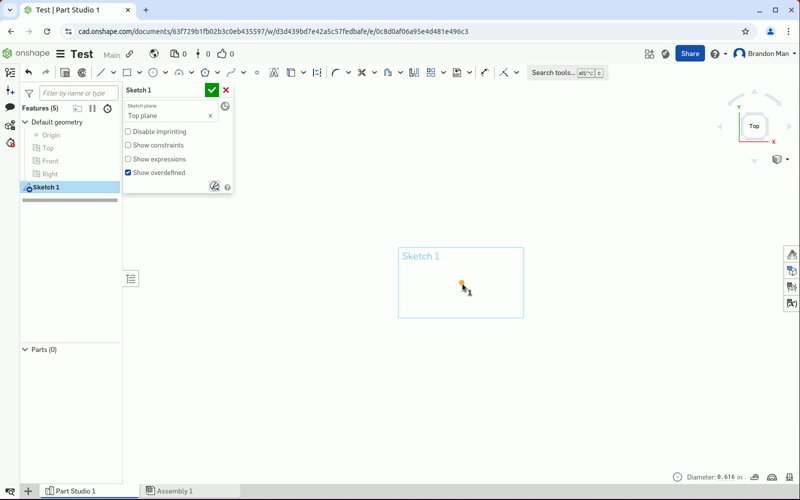
mouse_move(73, 352)
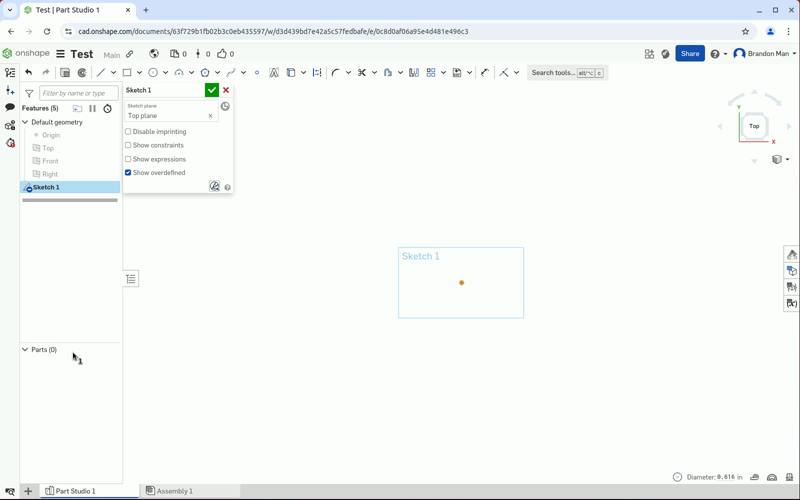
key(shift+y)
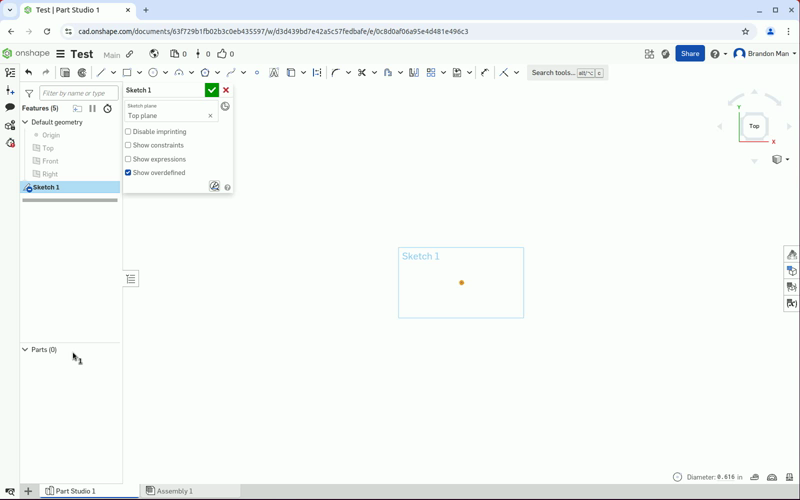
key(shift+e)
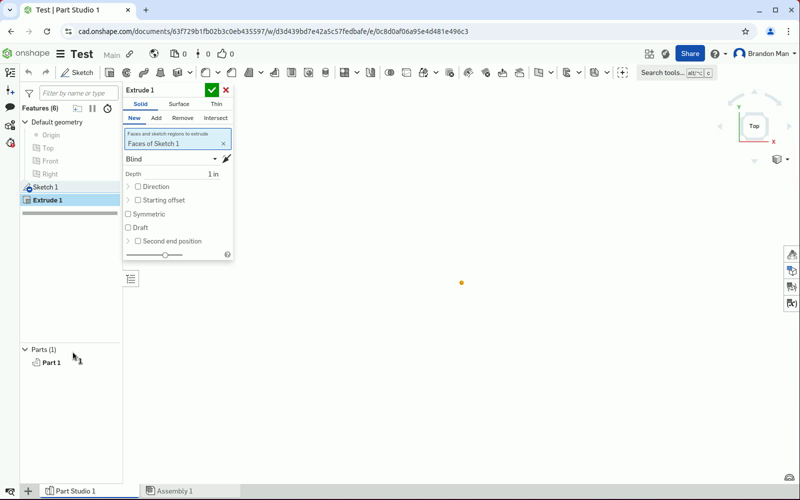
mouse_move(143, 106)
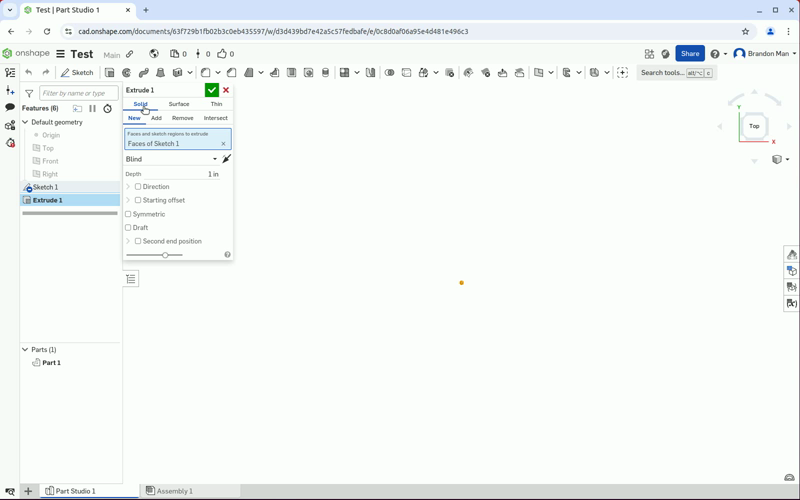
click(143, 106)
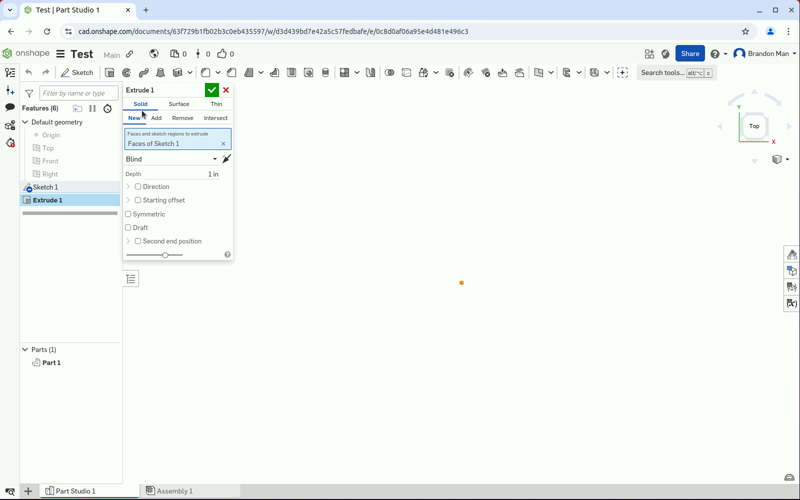
mouse_move(137, 120)
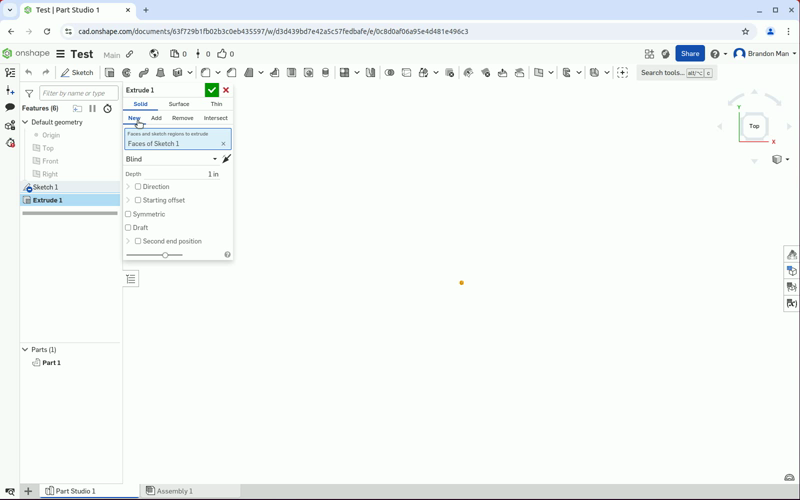
click(137, 120)
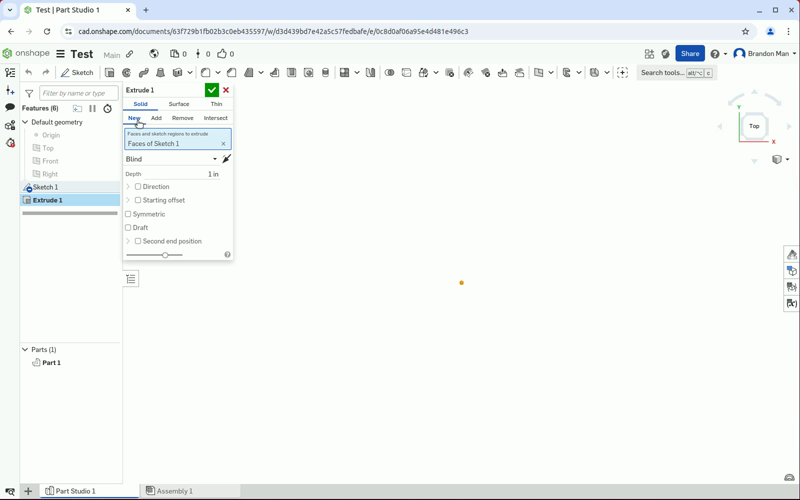
key(tab, 4)
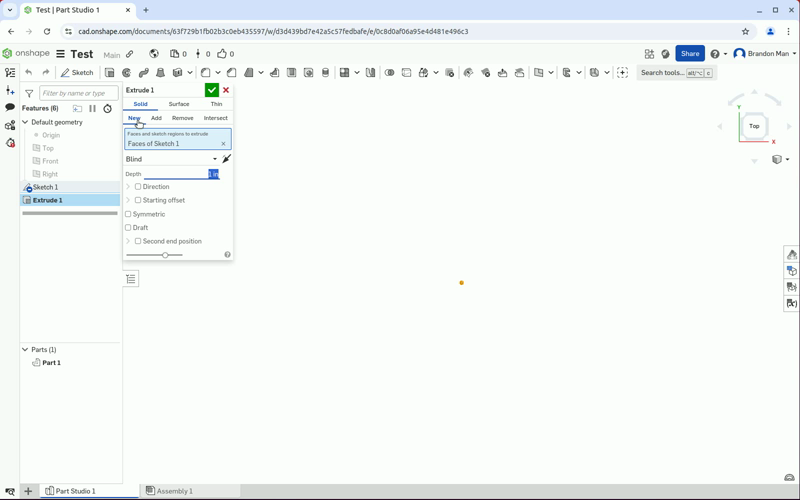
text(-0.241)
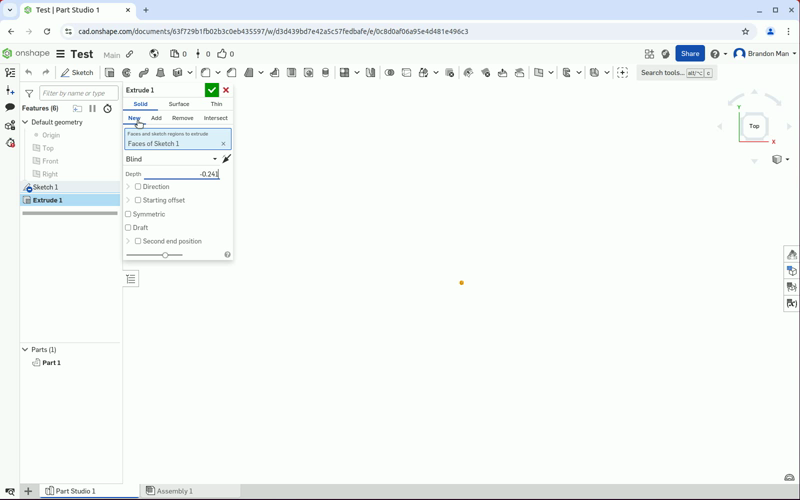
key(enter)
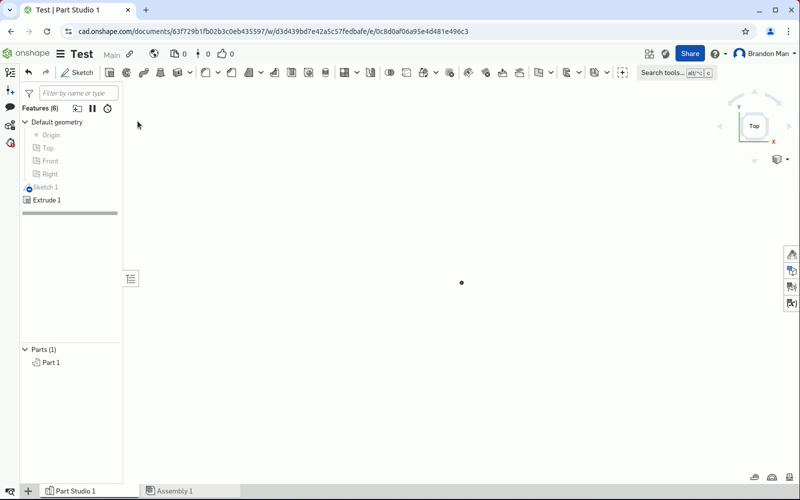
key(shift+h)
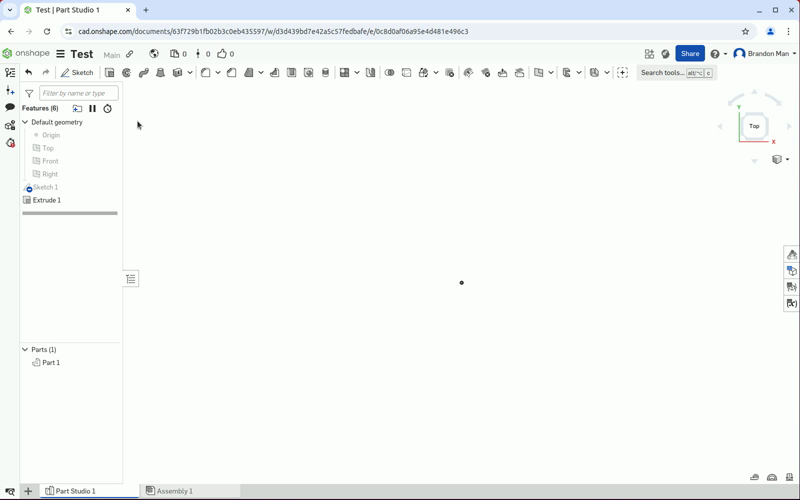
key(shift+h)
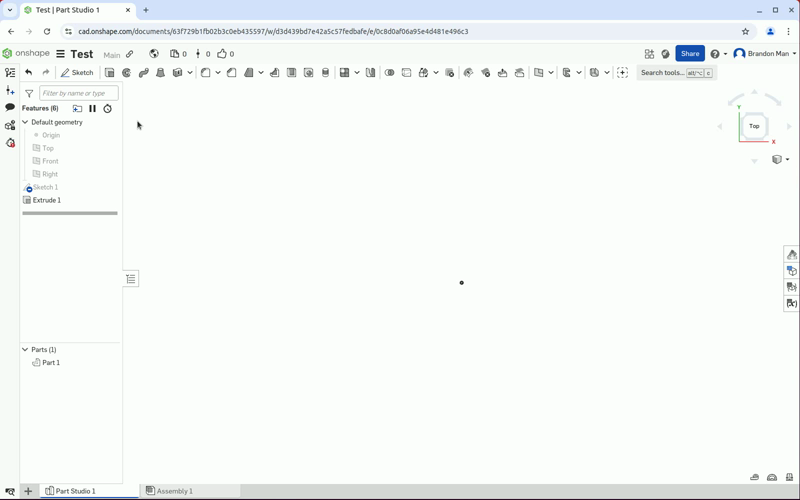
mouse_move(73, 189)
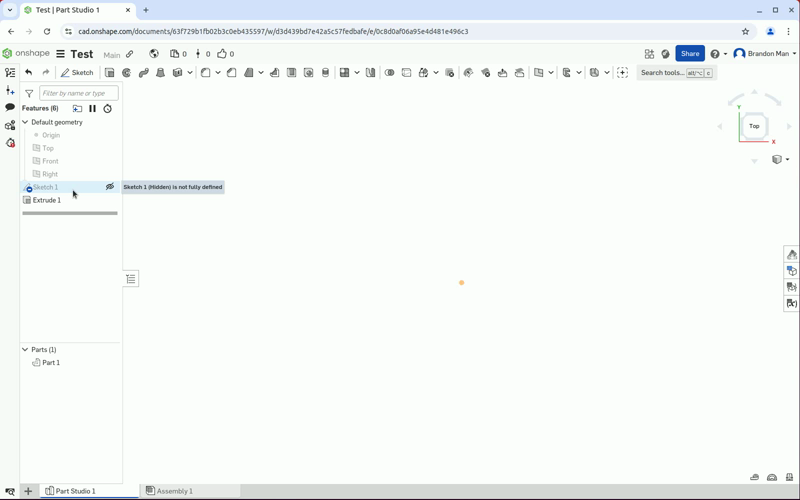
click(73, 189)
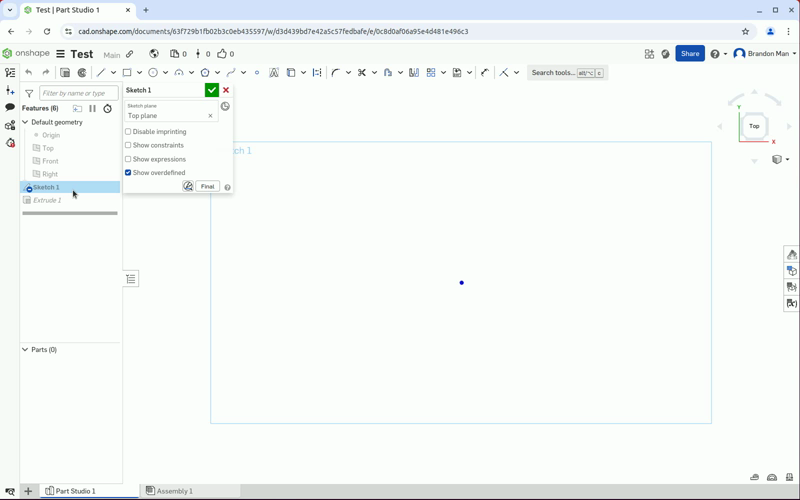
mouse_move(229, 92)
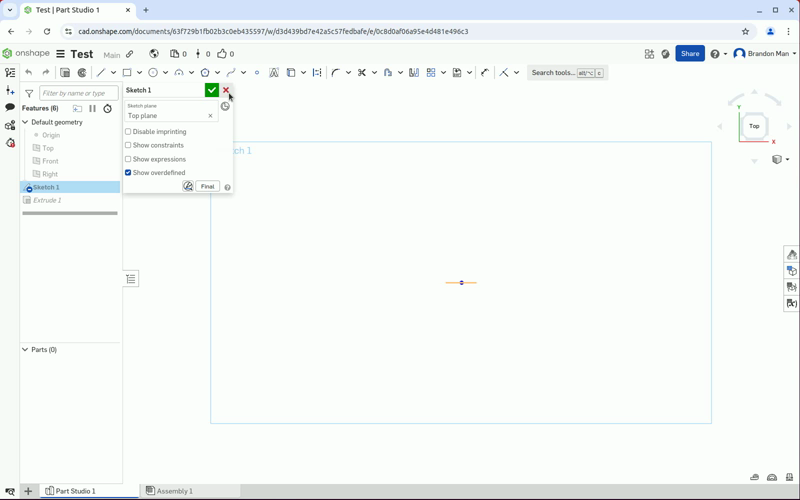
click(229, 92)
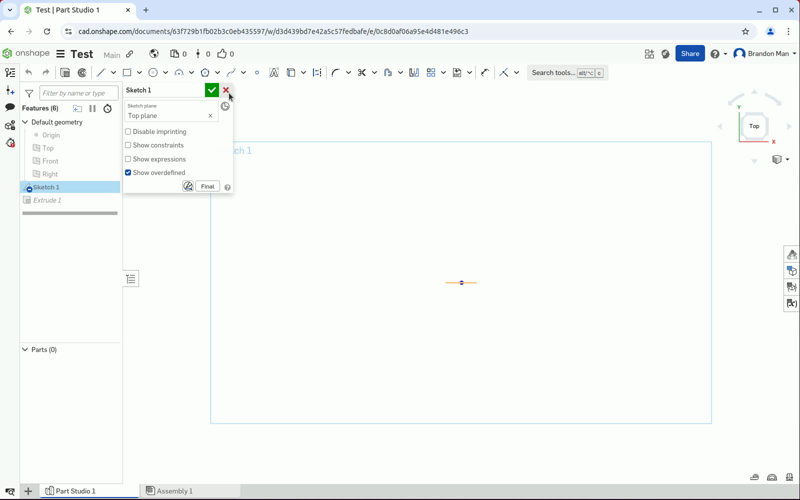
key(shift+s)
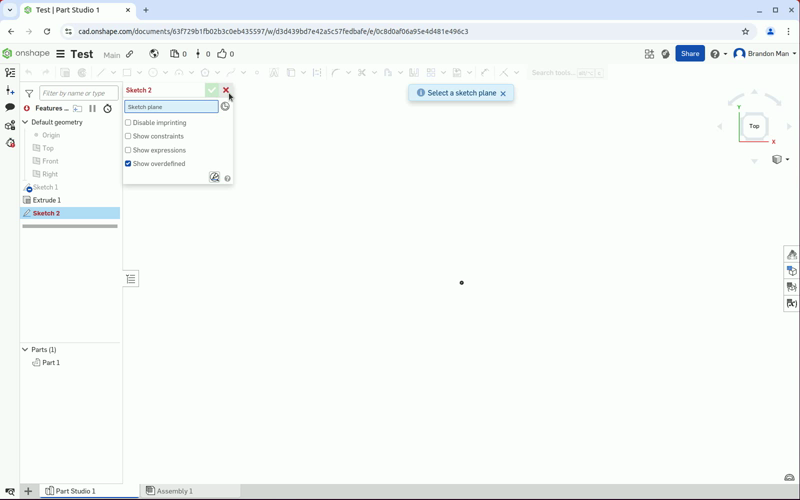
mouse_move(73, 150)
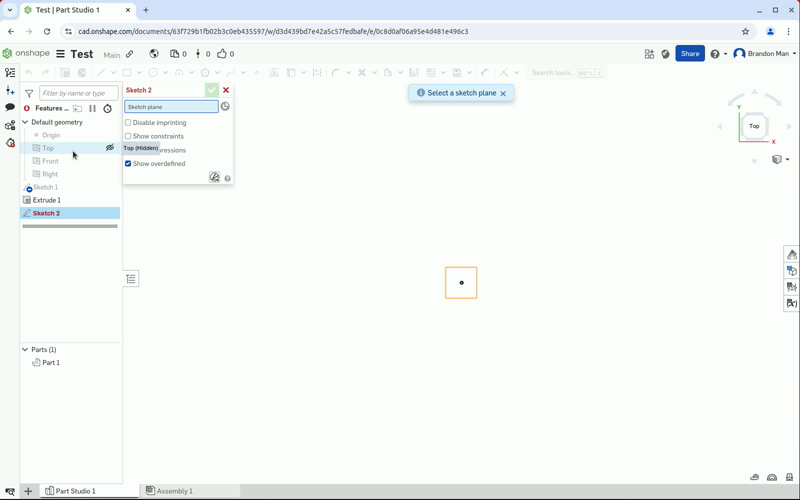
click(73, 150)
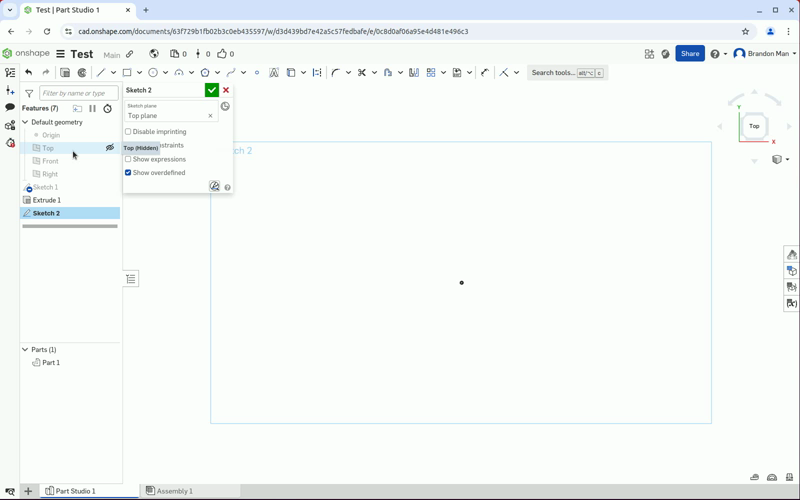
mouse_move(73, 352)
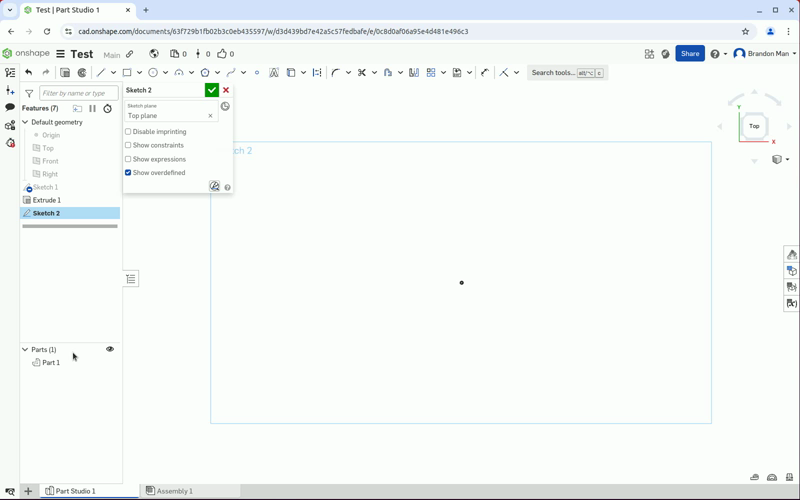
key(y)
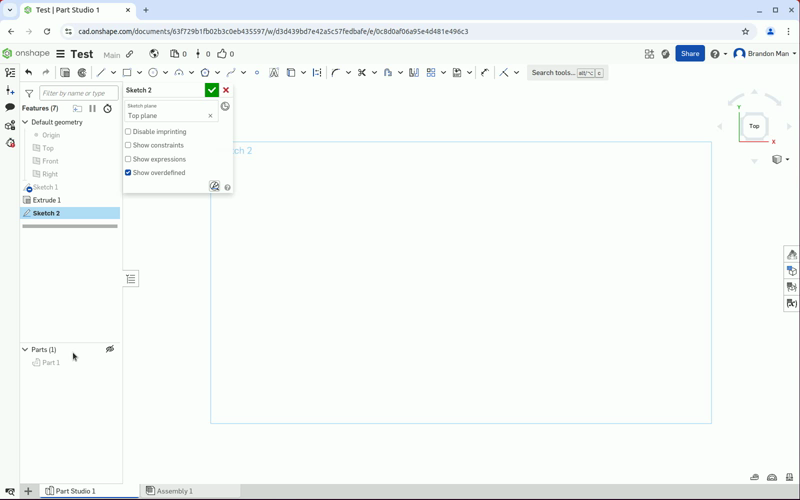
key(c)
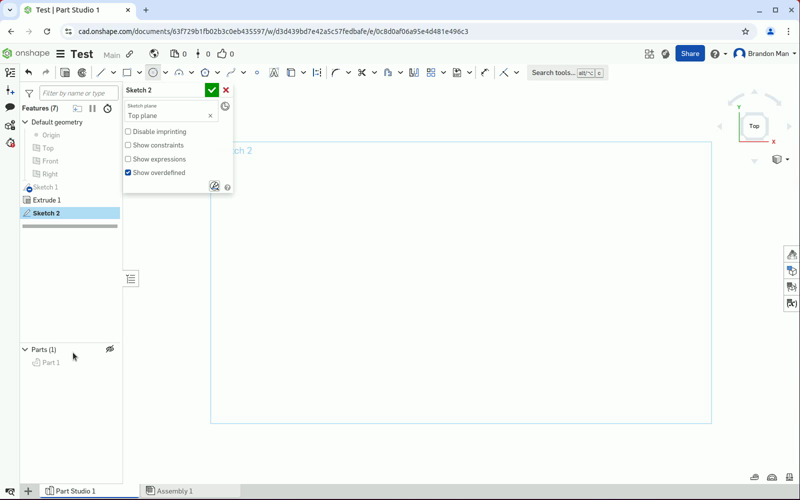
key_down(shift)
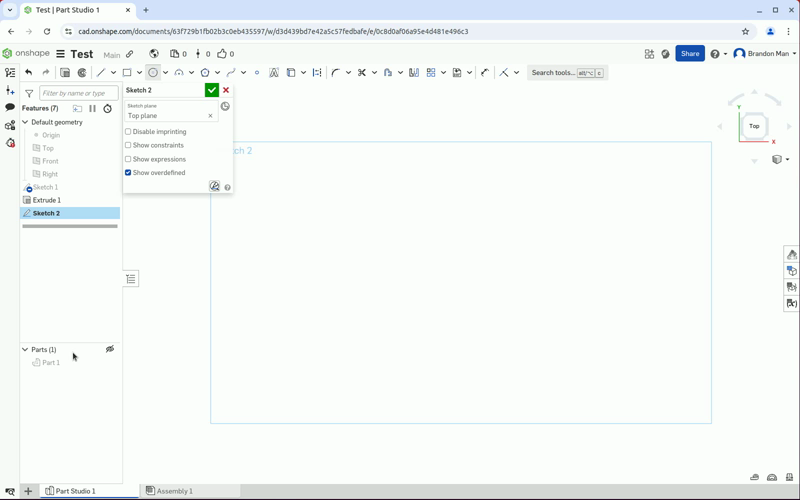
mouse_move(461, 282)
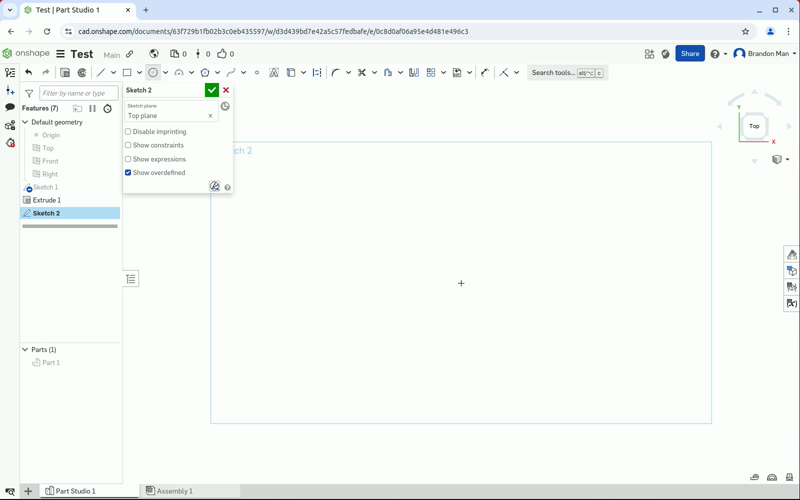
click(461, 282)
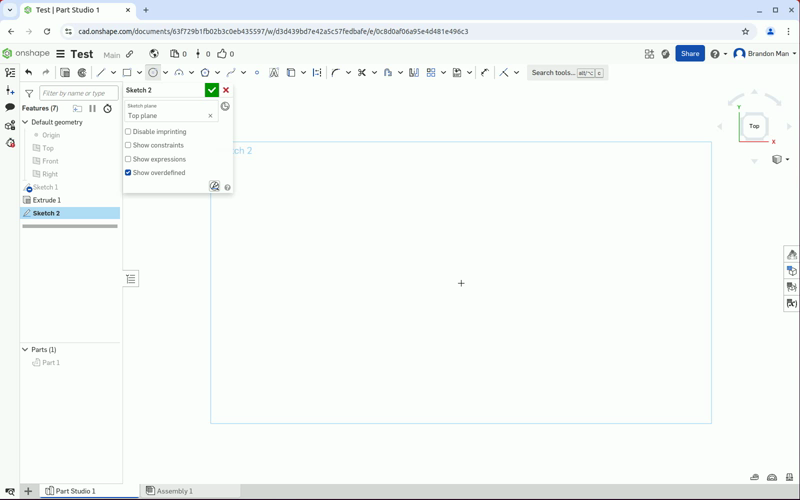
key_up(shift)
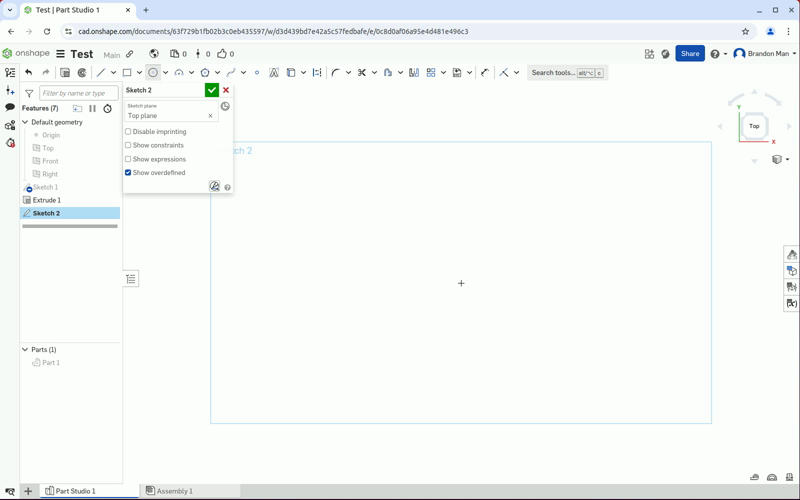
mouse_move(572, 282)
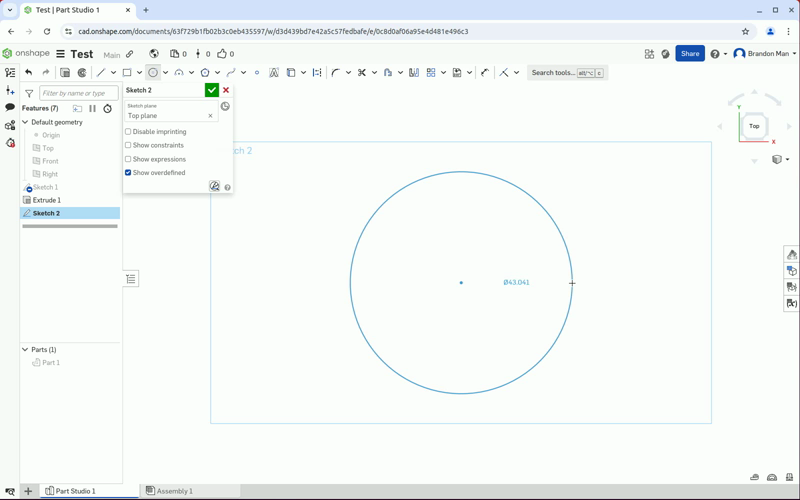
click(572, 282)
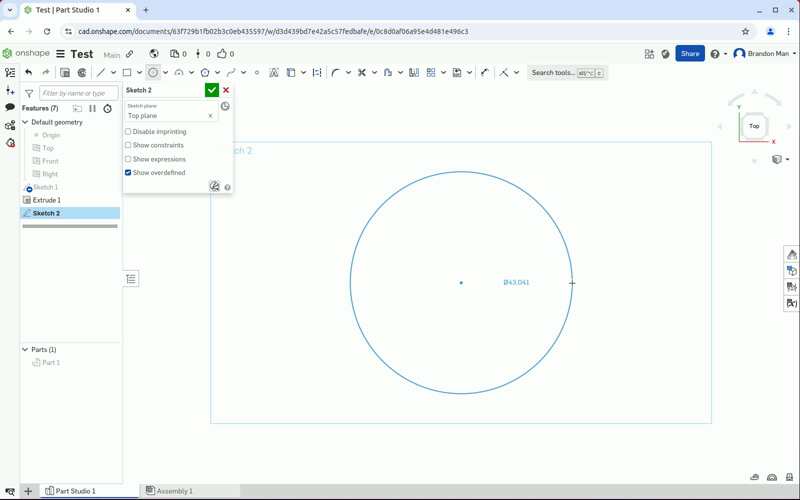
key(esc)
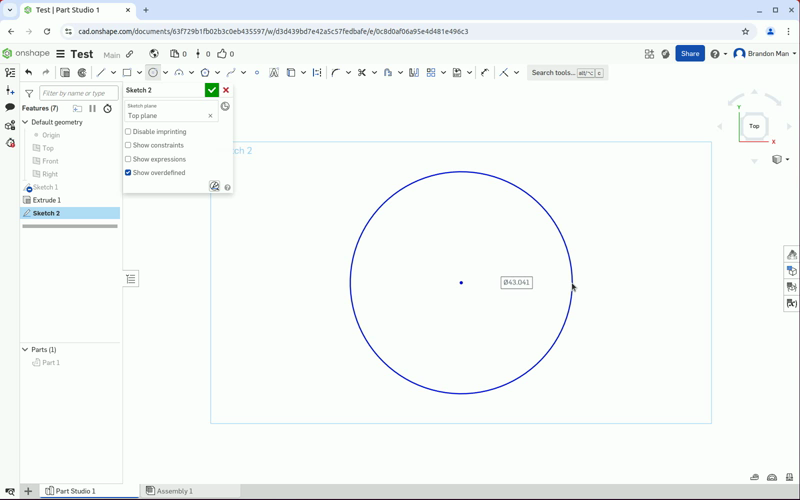
key(c)
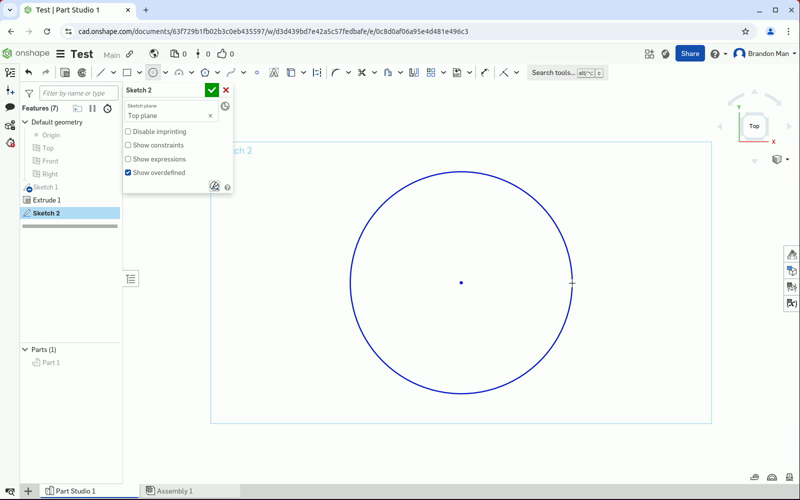
key_down(shift)
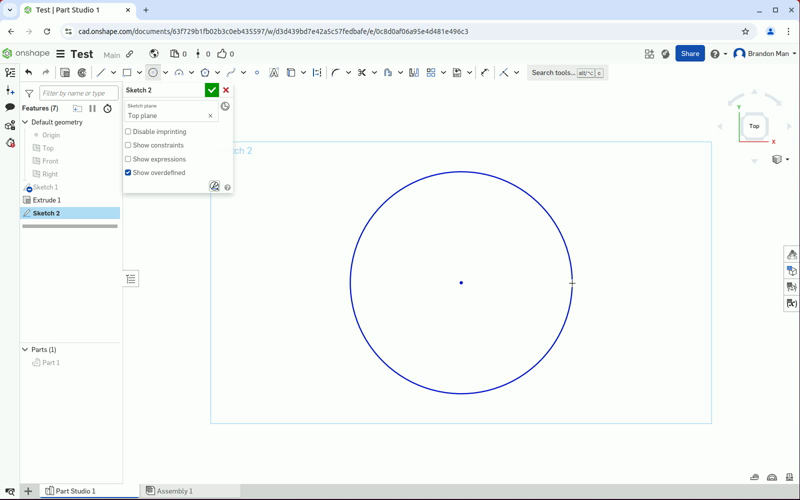
mouse_move(461, 282)
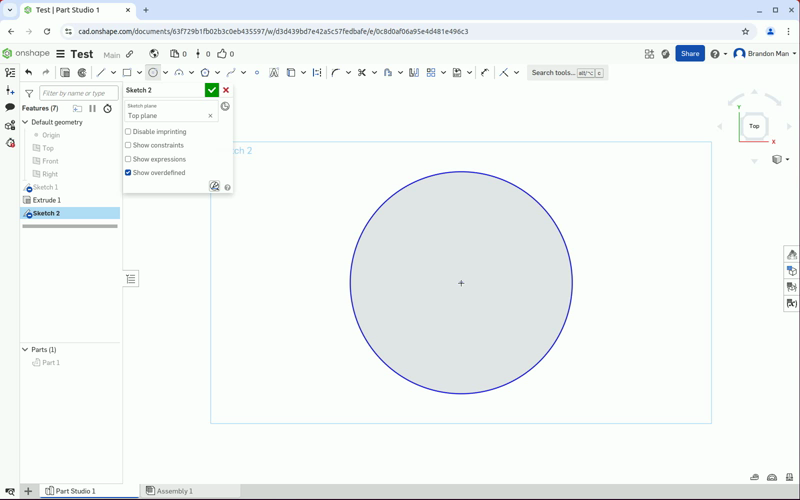
click(461, 282)
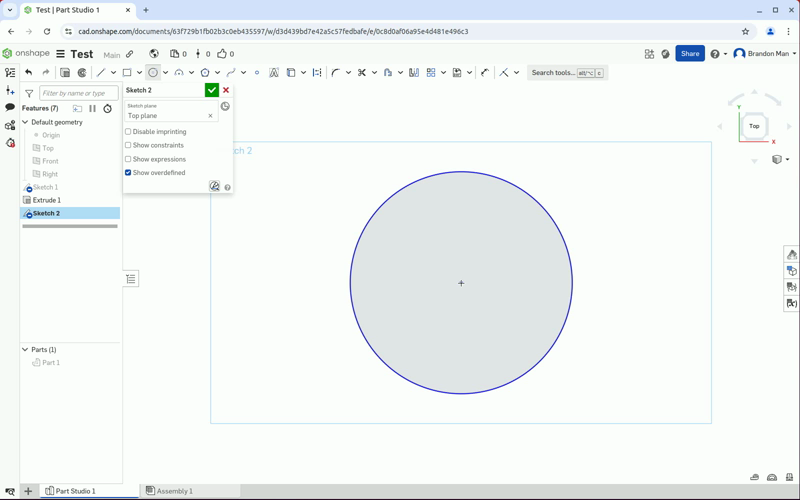
key_up(shift)
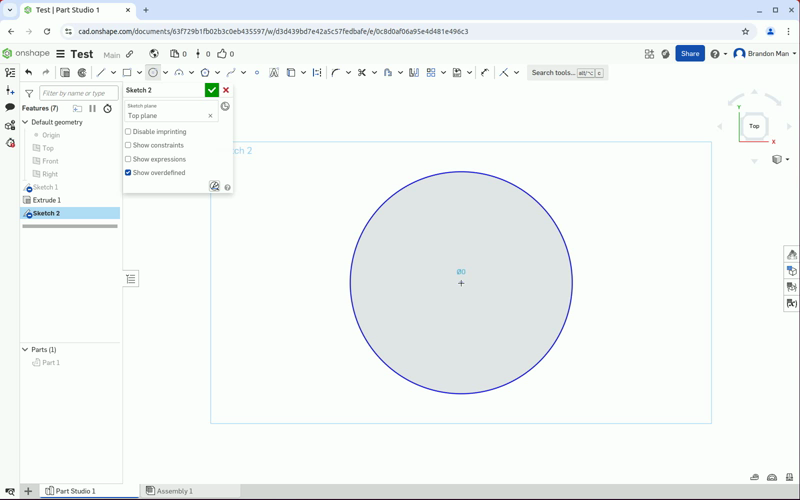
mouse_move(463, 282)
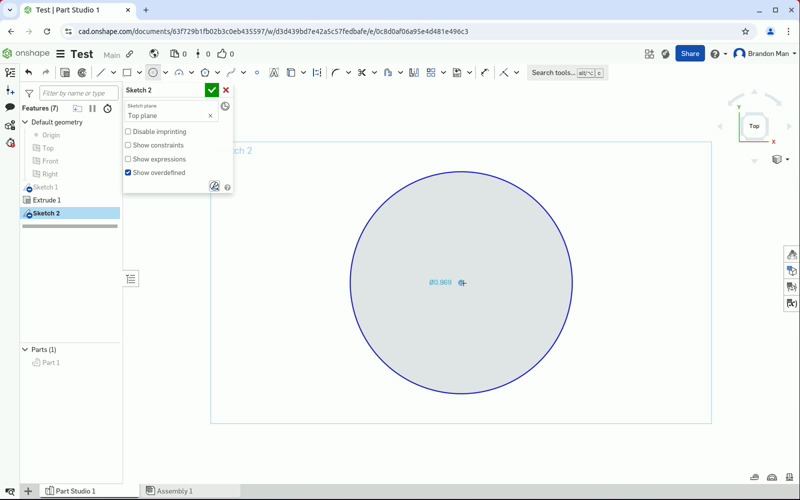
scroll(6)
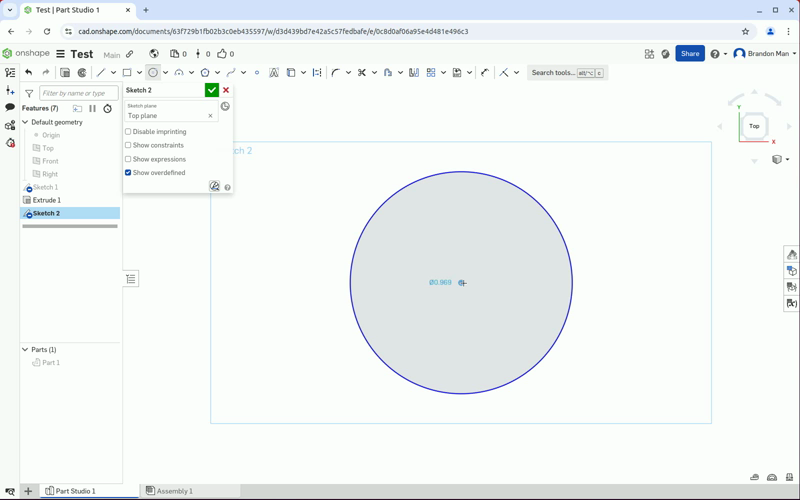
scroll(6)
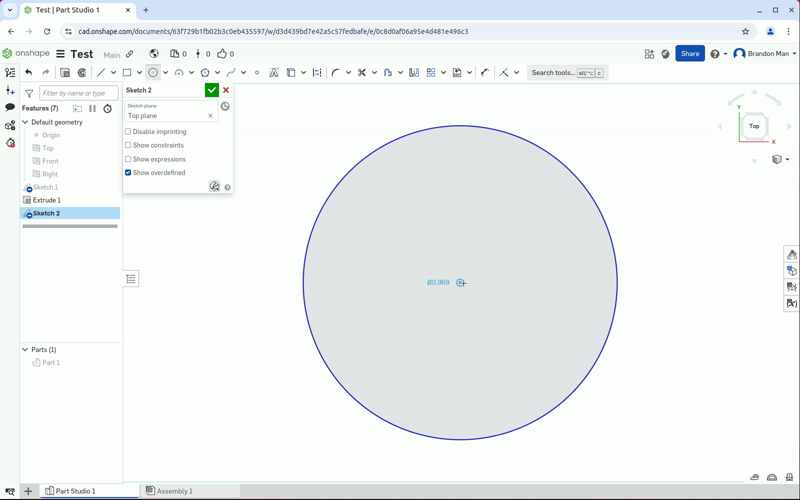
scroll(6)
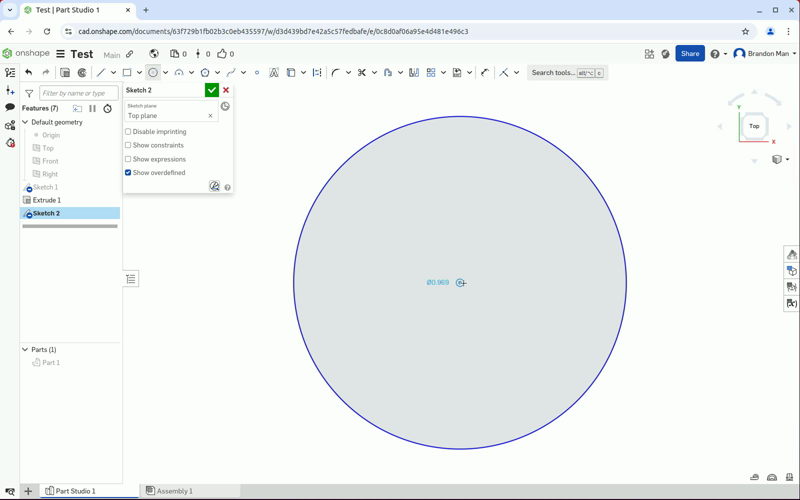
scroll(6)
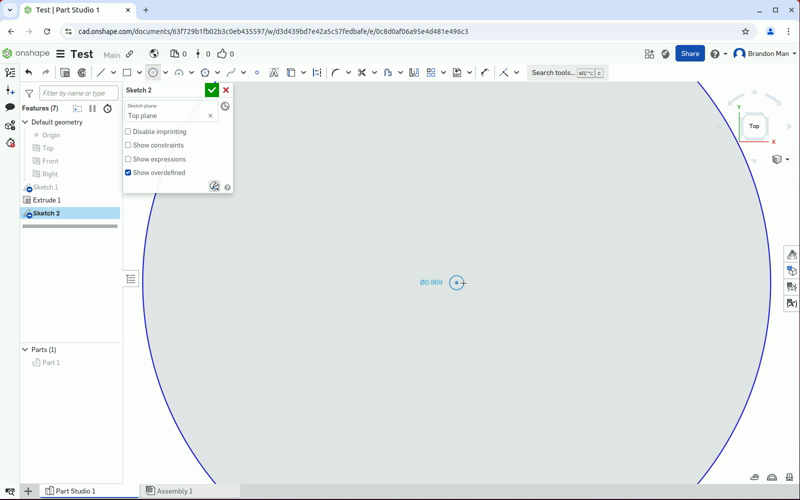
scroll(6)
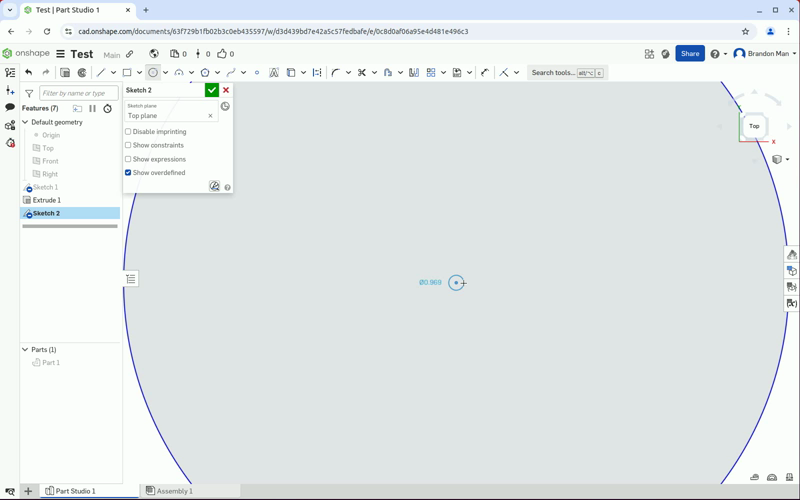
scroll(6)
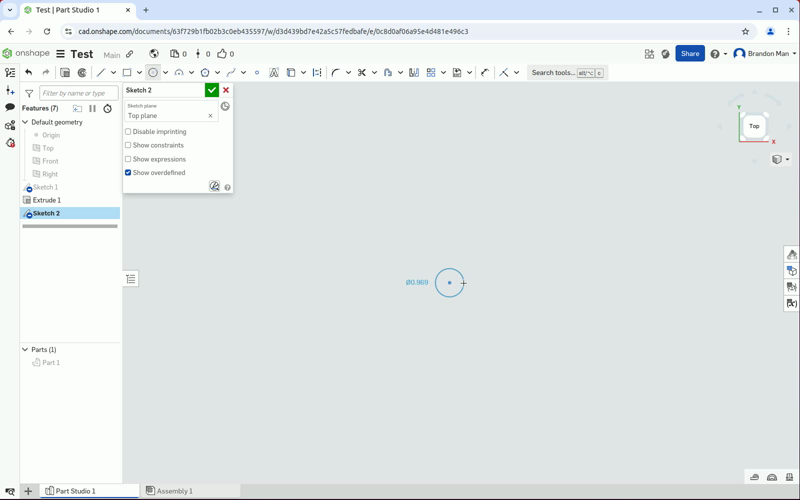
scroll(6)
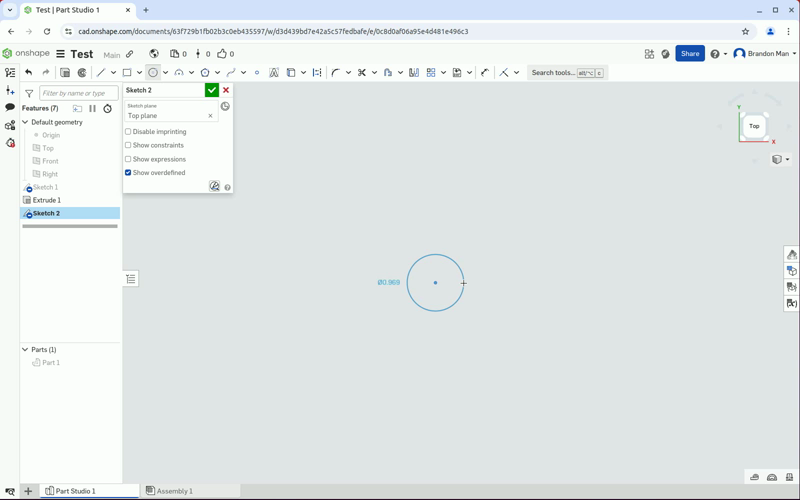
click(463, 282)
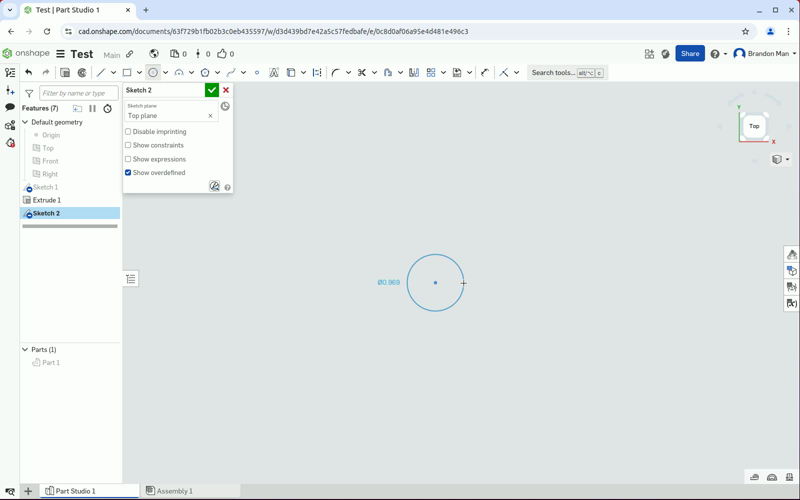
scroll(-6)
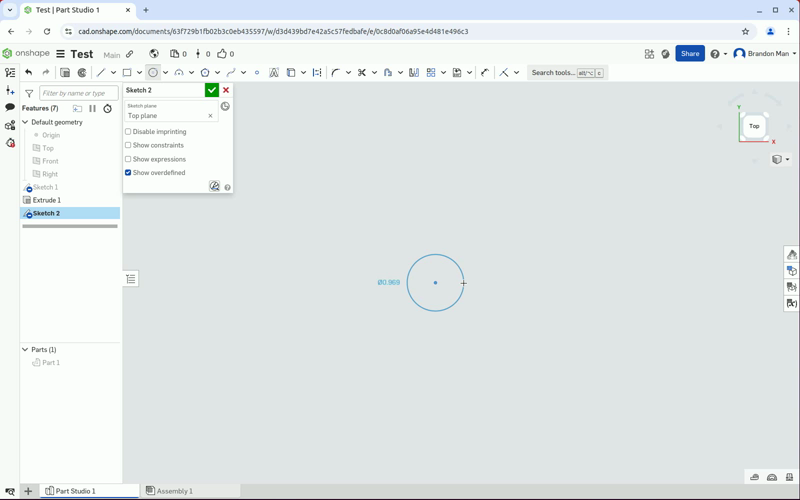
scroll(-6)
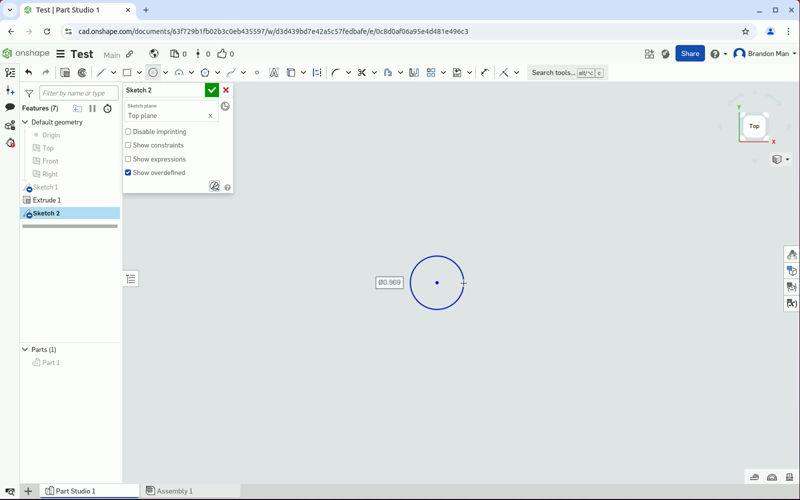
scroll(-6)
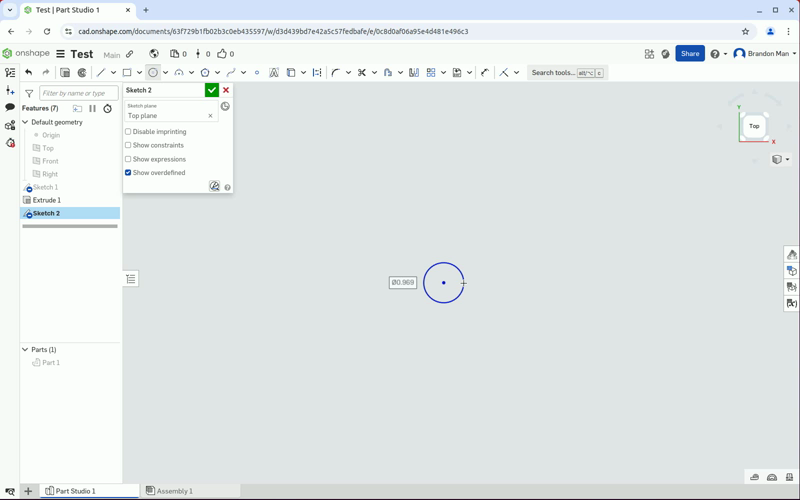
scroll(-6)
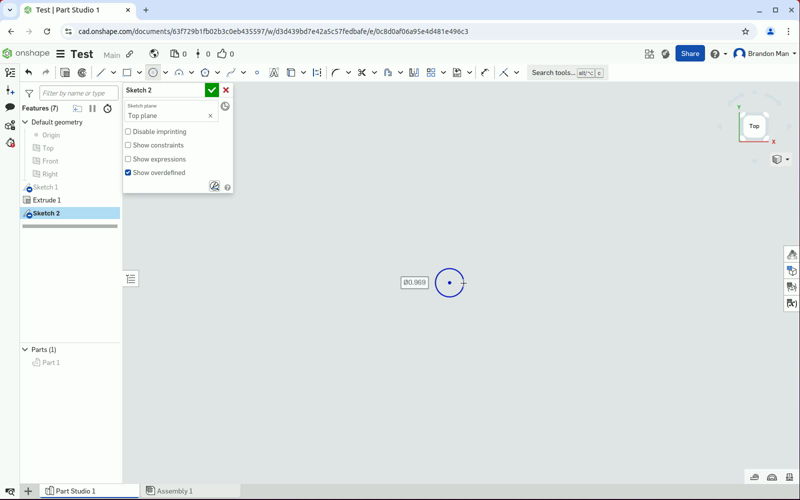
scroll(-6)
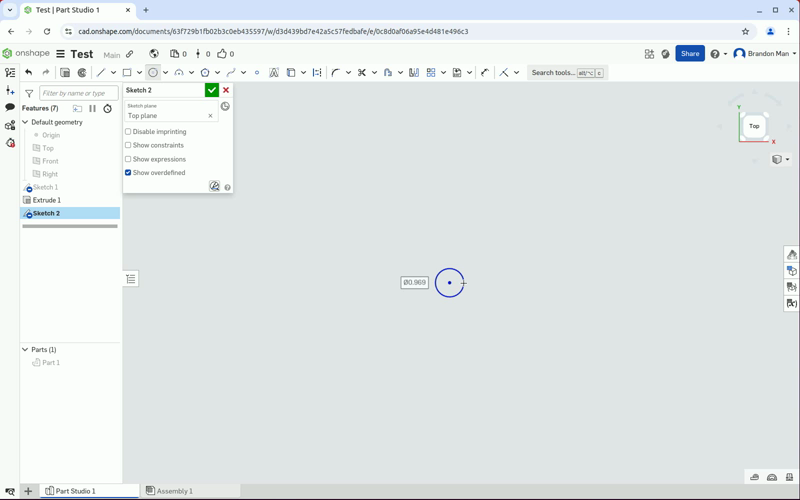
scroll(-6)
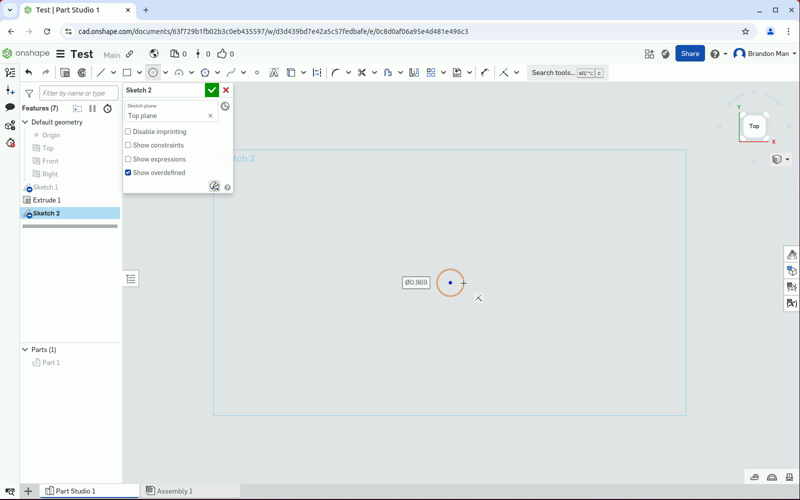
scroll(-6)
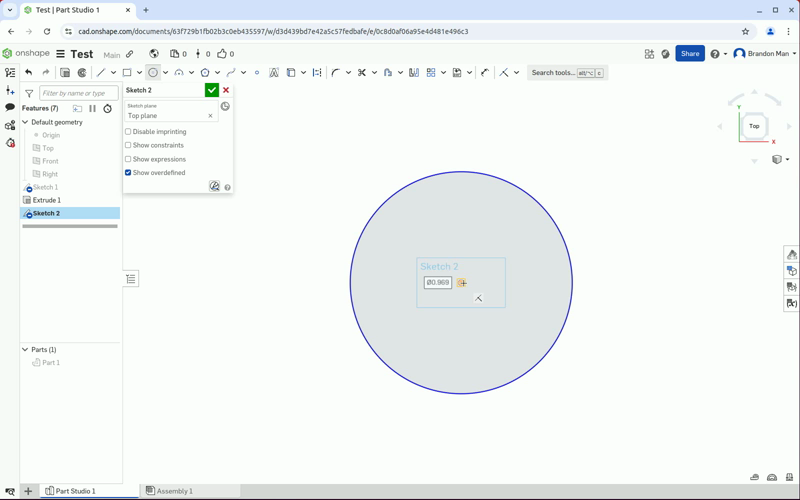
key(esc)
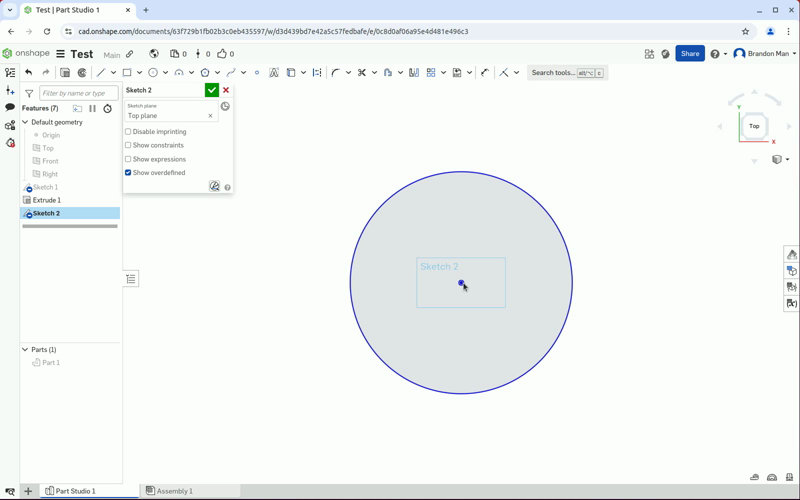
mouse_move(494, 319)
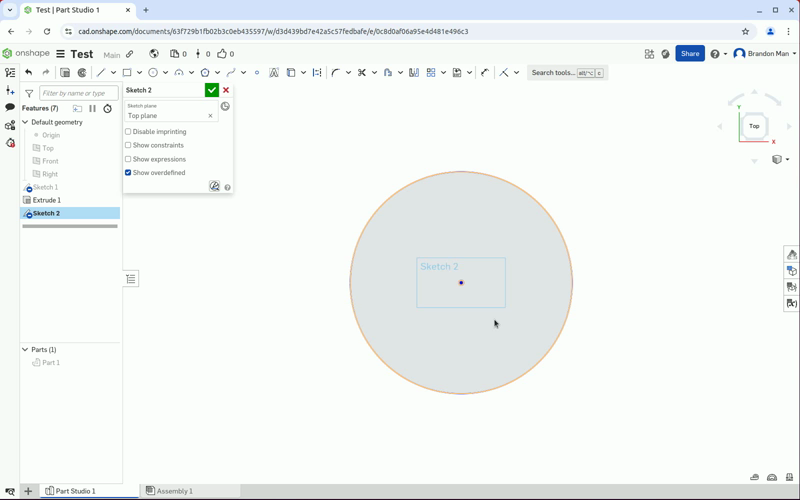
click(494, 319)
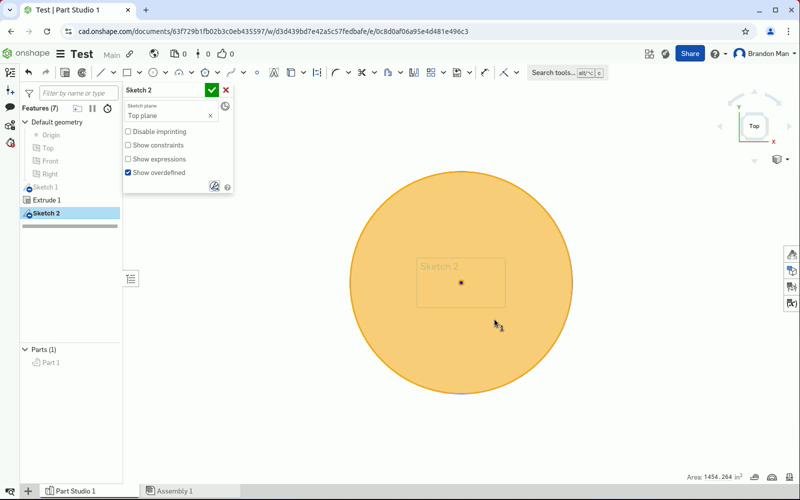
mouse_move(73, 352)
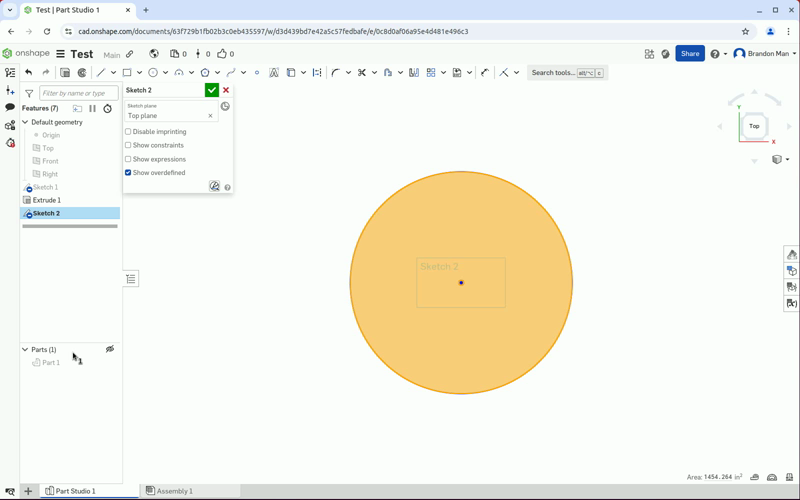
key(shift+y)
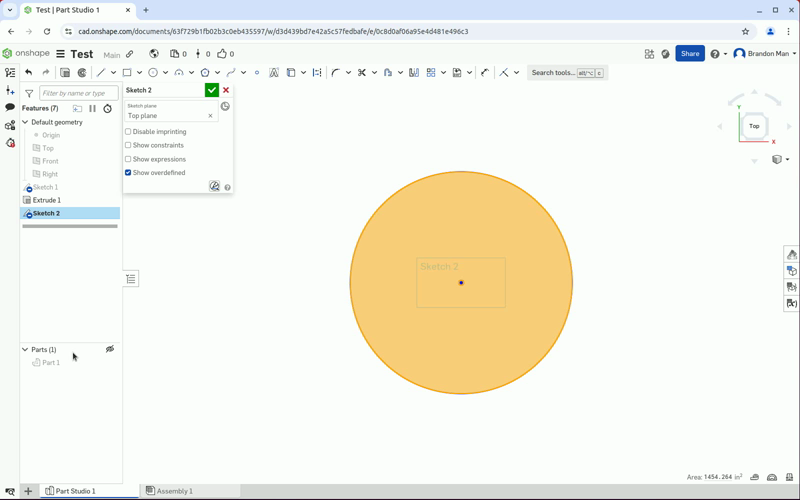
key(shift+e)
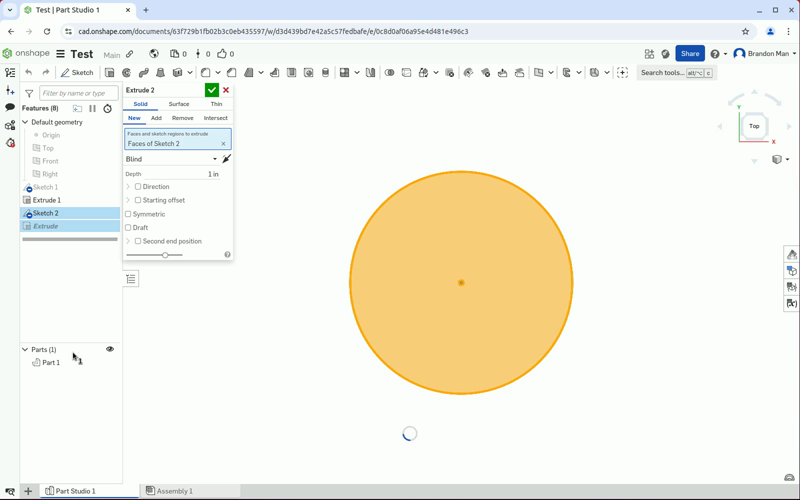
mouse_move(143, 106)
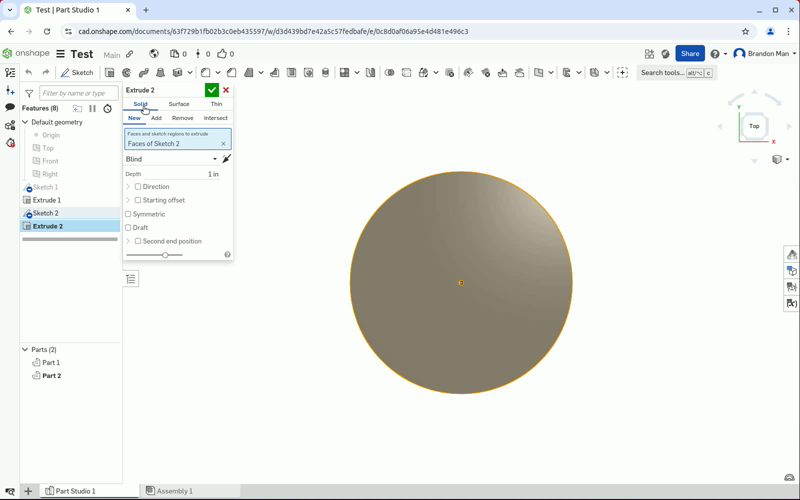
click(143, 106)
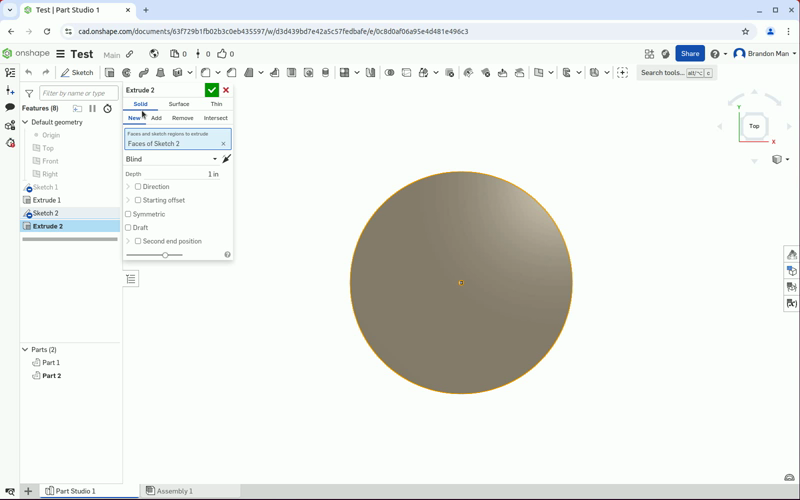
mouse_move(137, 120)
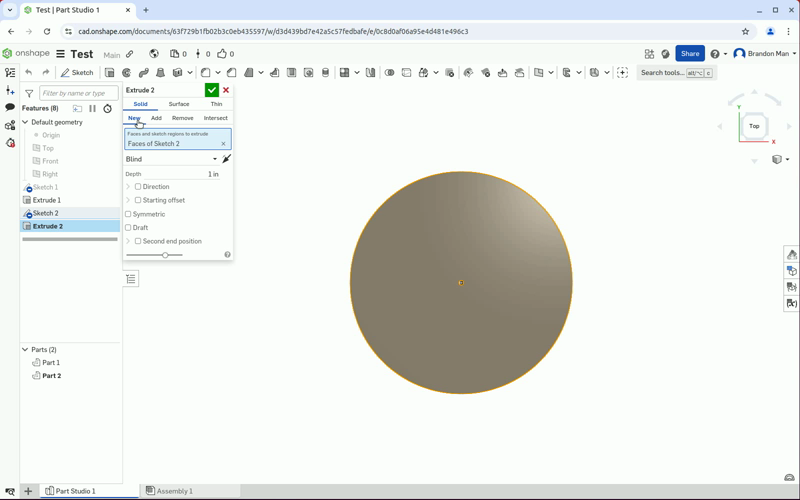
click(137, 120)
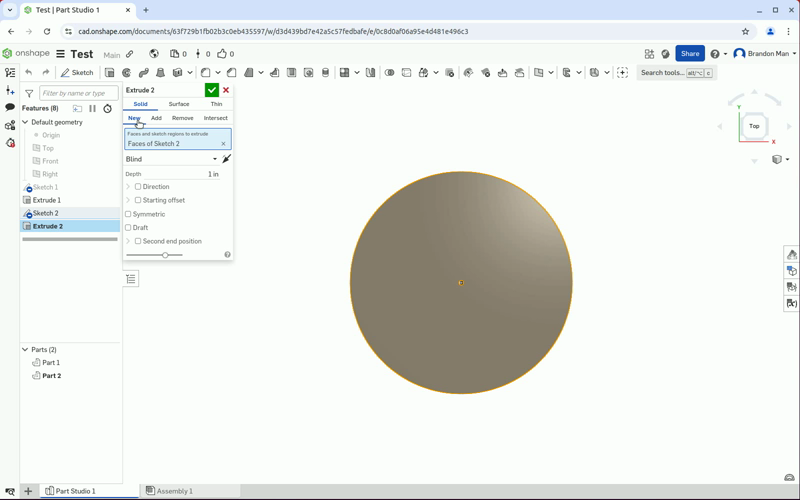
key(tab, 4)
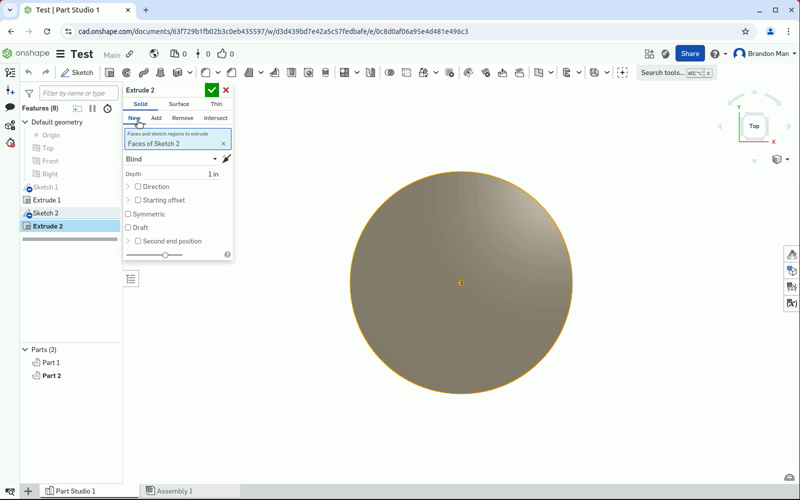
text(-0.241)
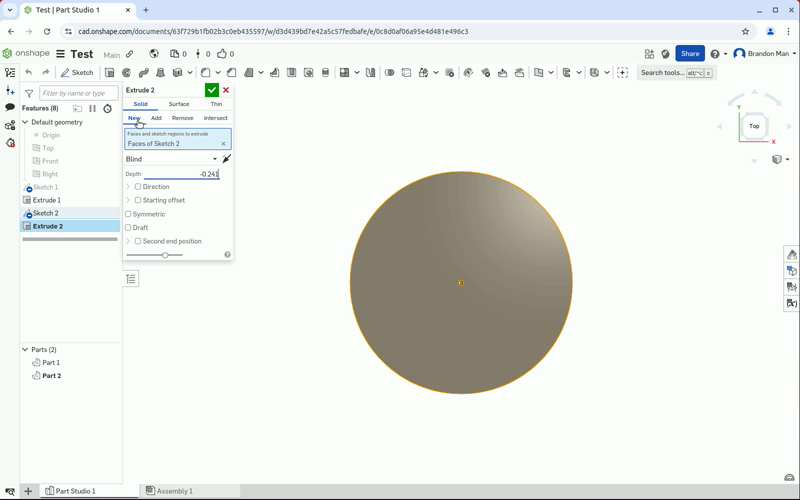
key(enter)
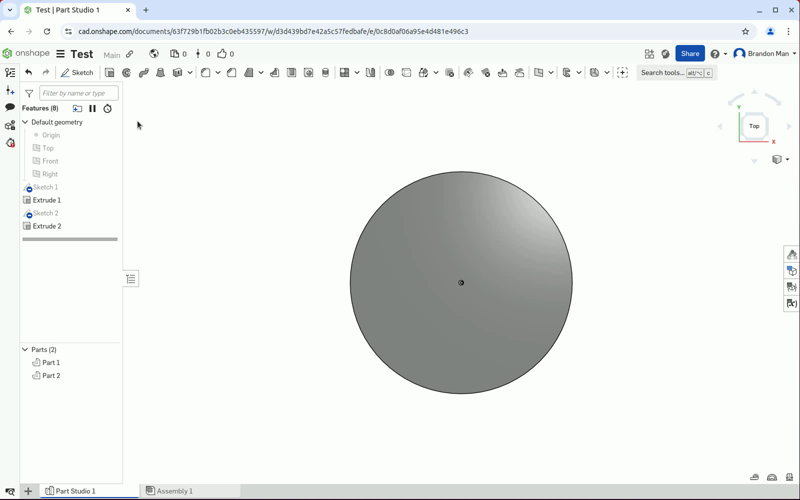
key(shift+h)
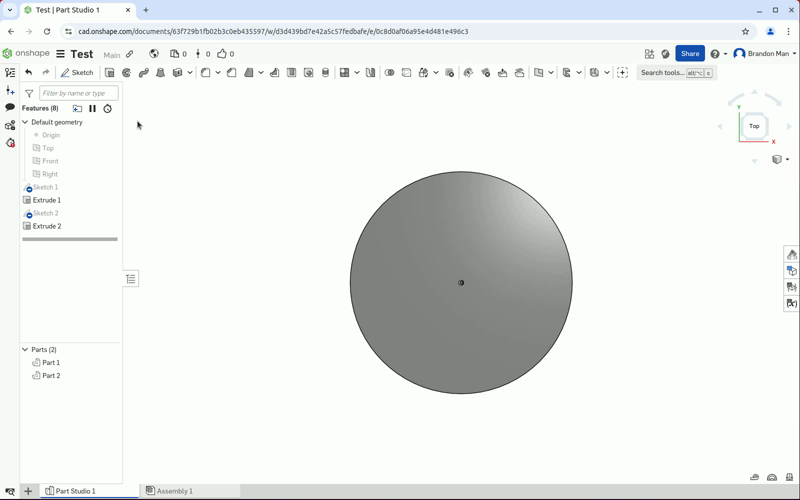
key(shift+h)
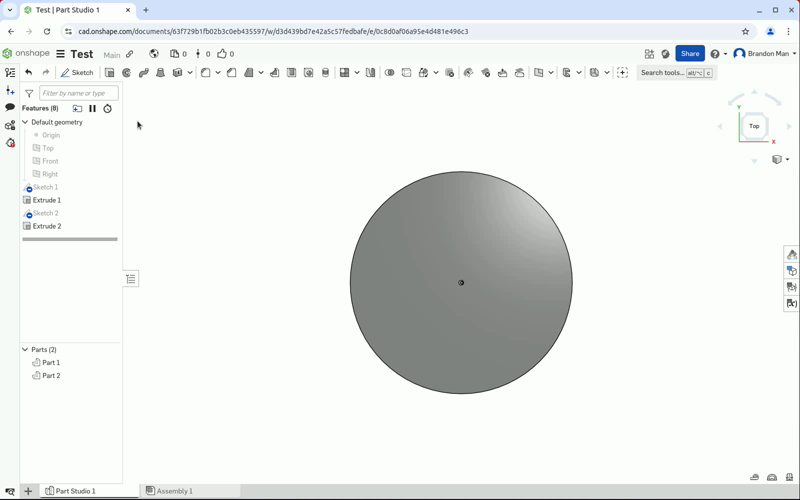
mouse_move(73, 189)
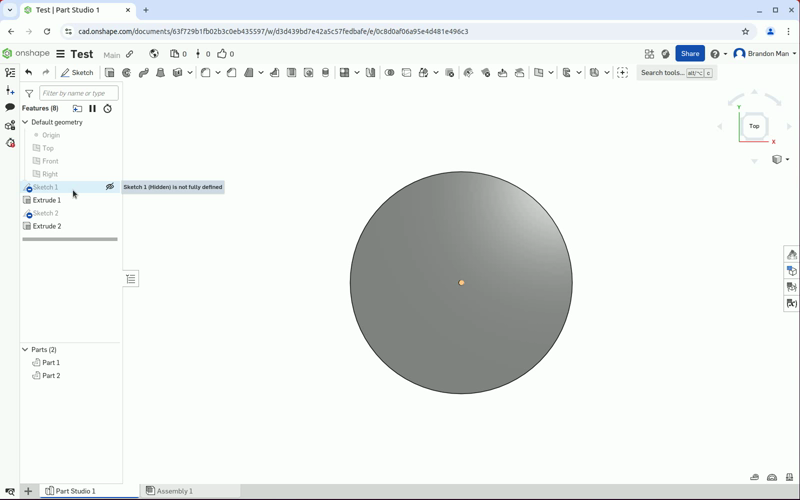
click(73, 189)
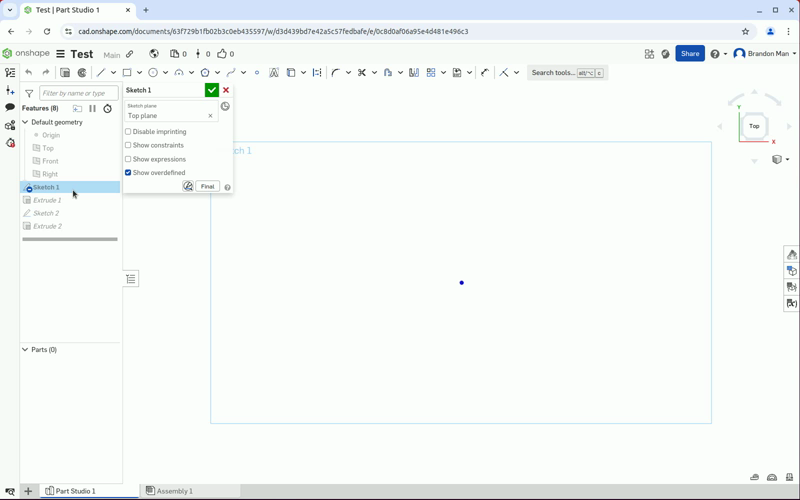
mouse_move(229, 92)
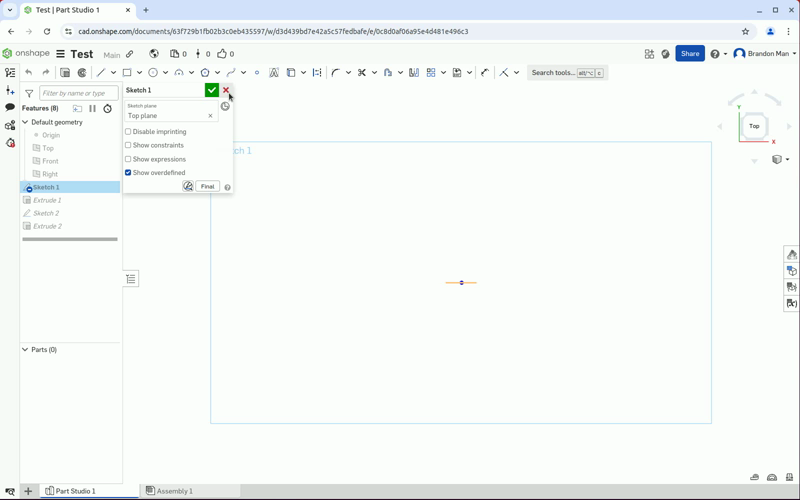
click(229, 92)
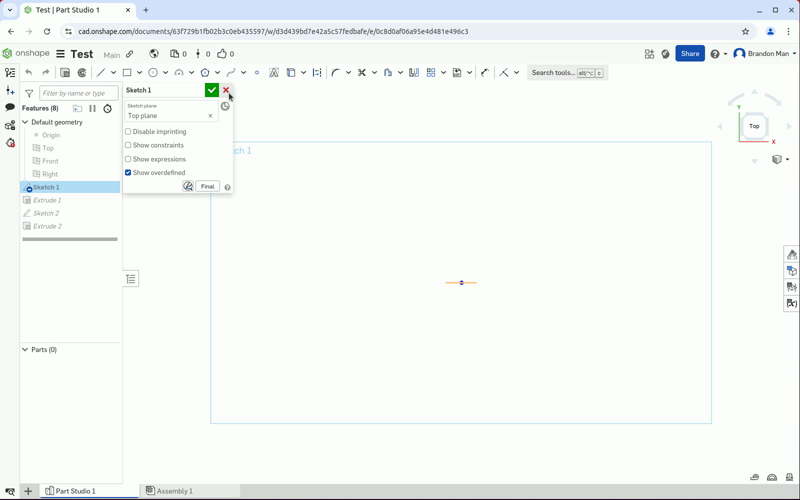
key(shift+s)
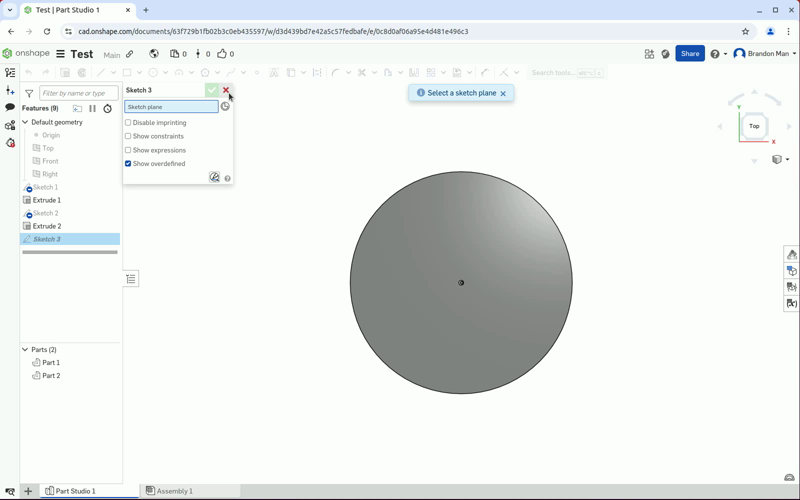
mouse_move(73, 150)
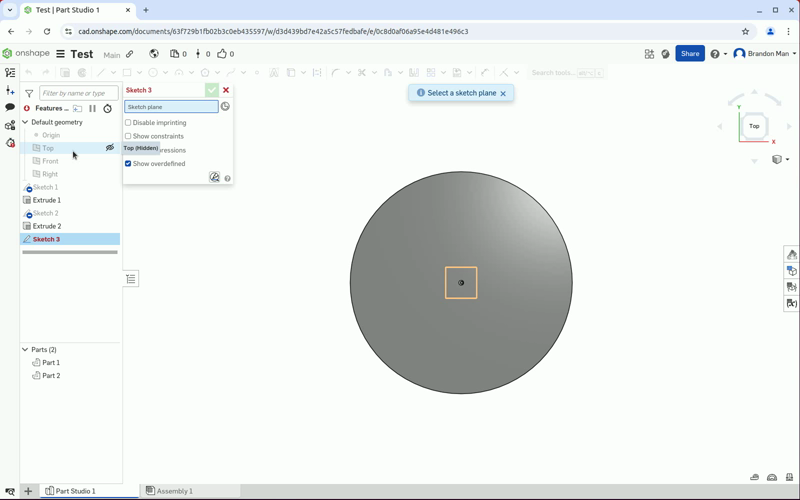
click(73, 150)
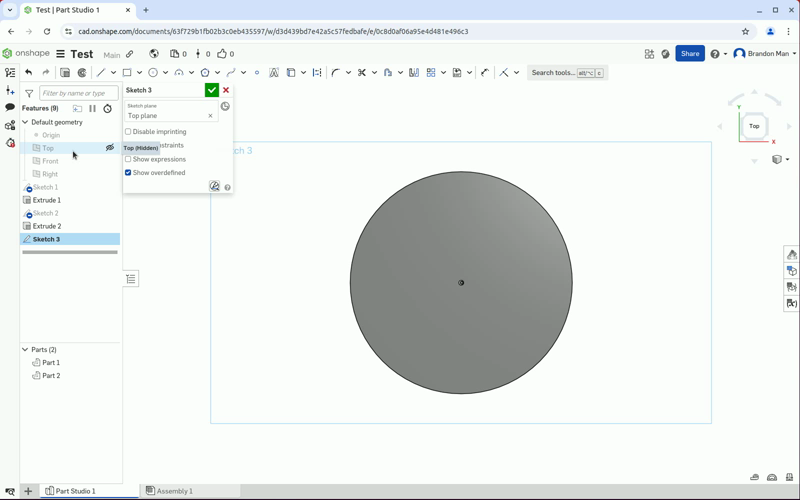
mouse_move(73, 352)
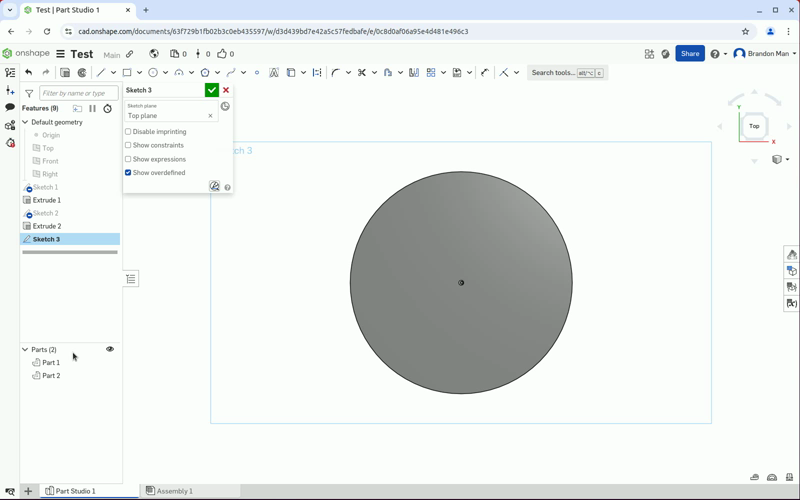
key(y)
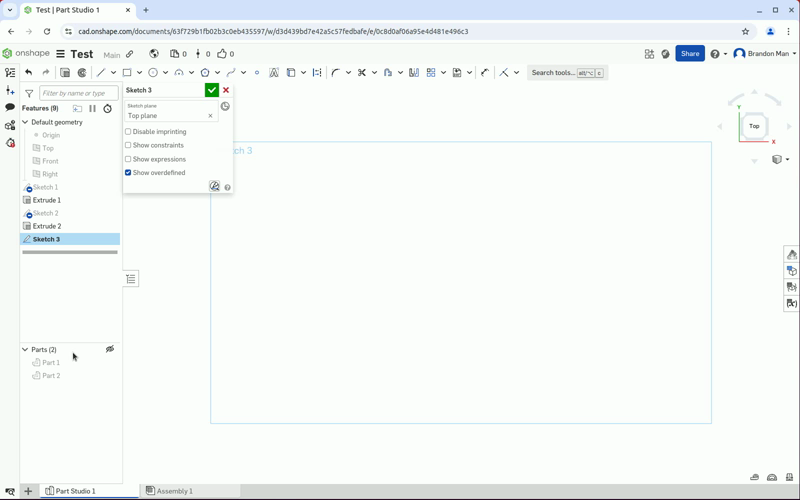
key(c)
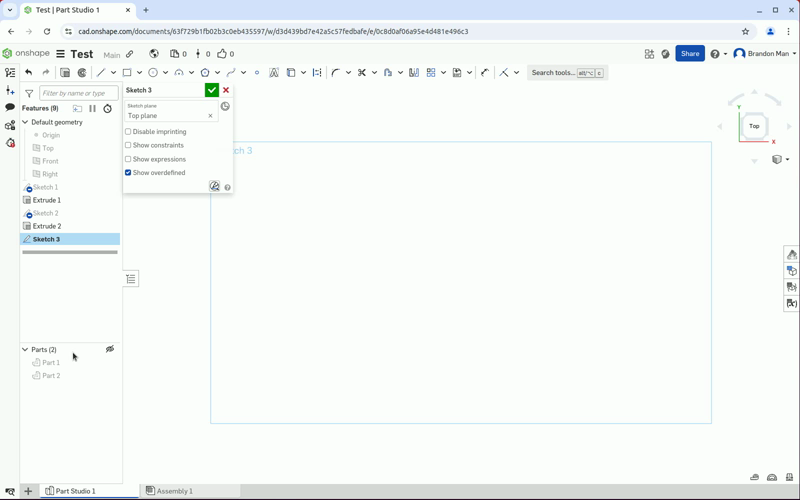
key_down(shift)
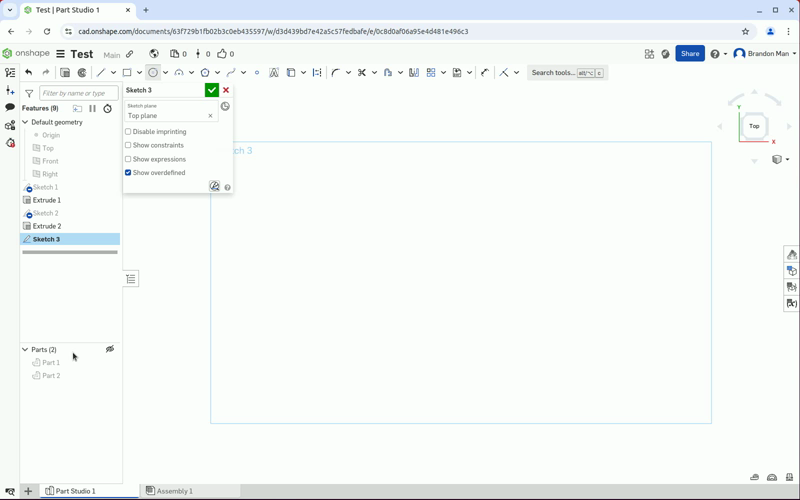
mouse_move(461, 282)
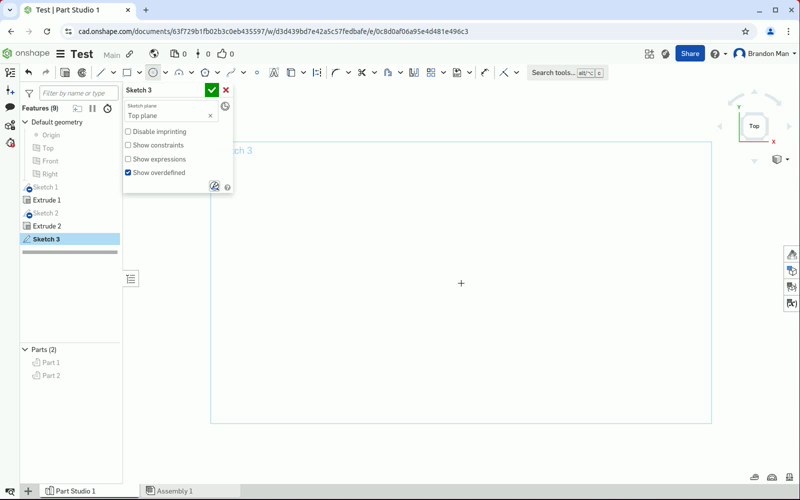
click(461, 282)
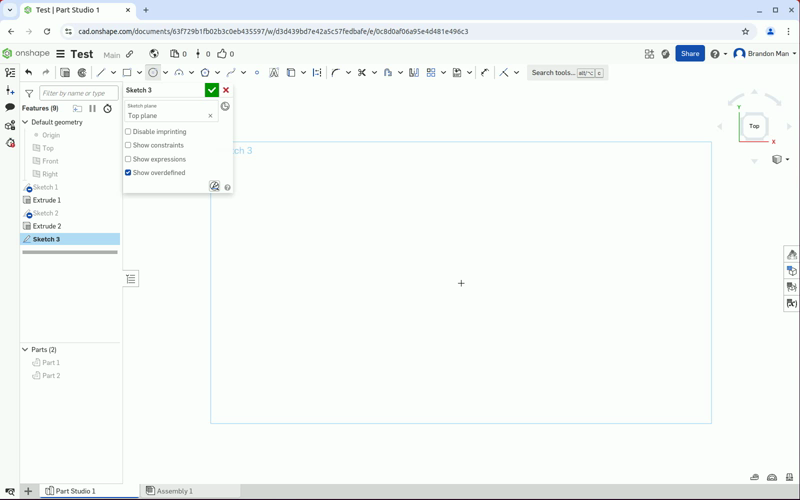
key_up(shift)
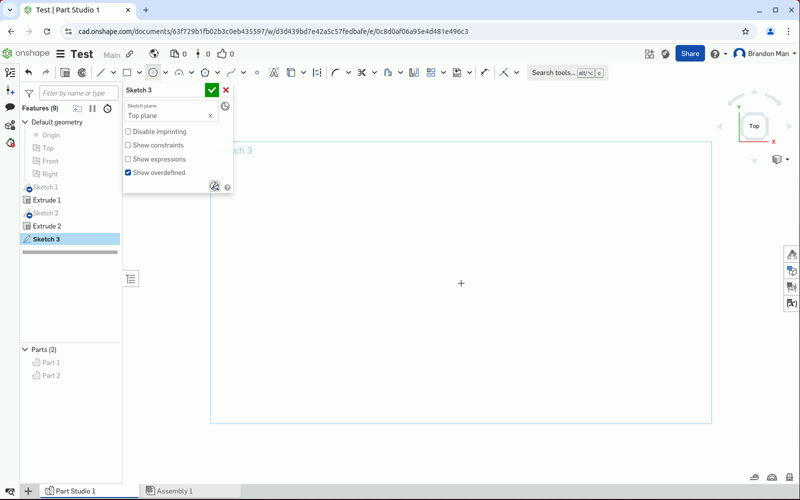
mouse_move(461, 282)
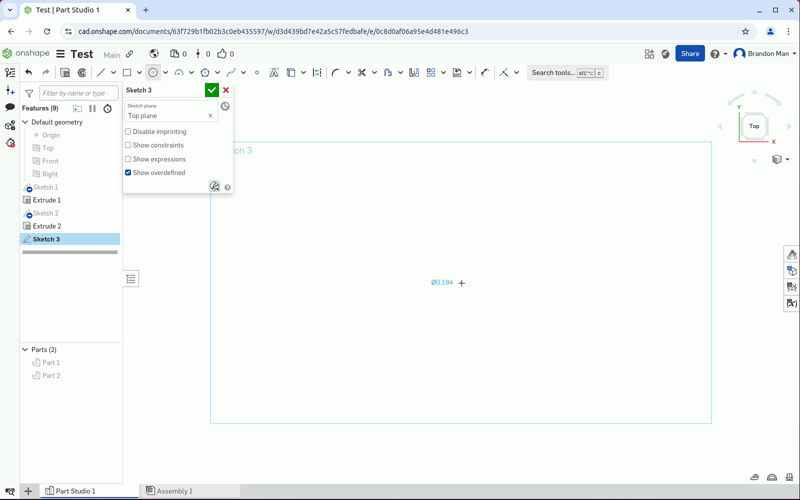
scroll(6)
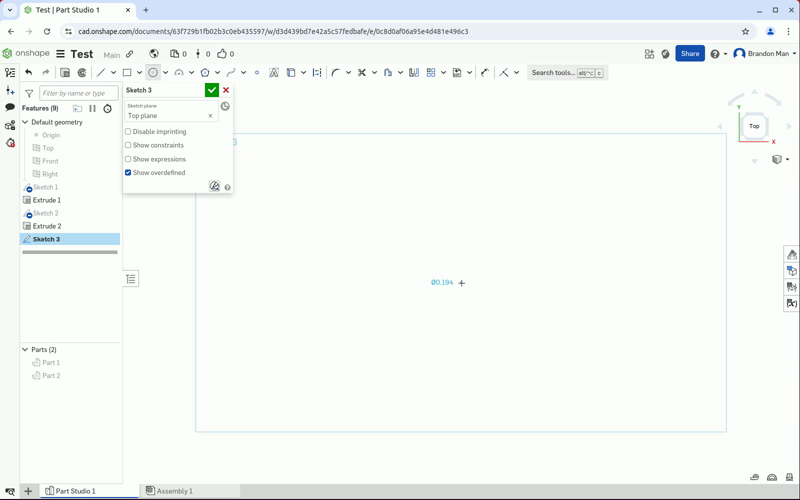
scroll(6)
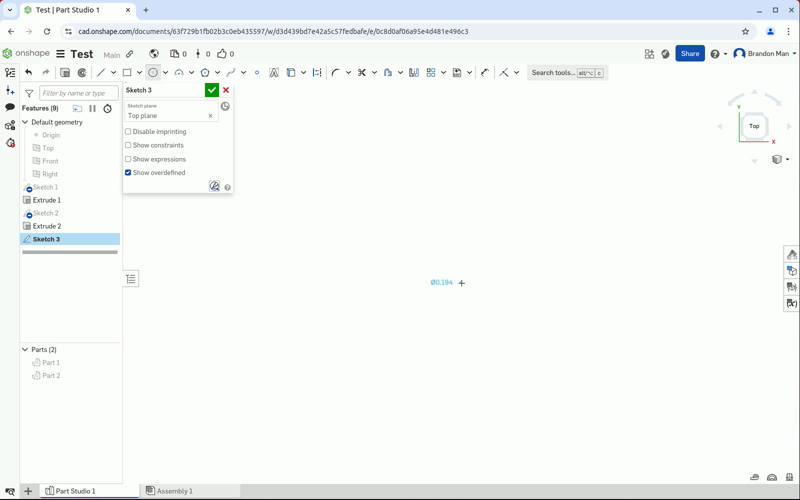
scroll(6)
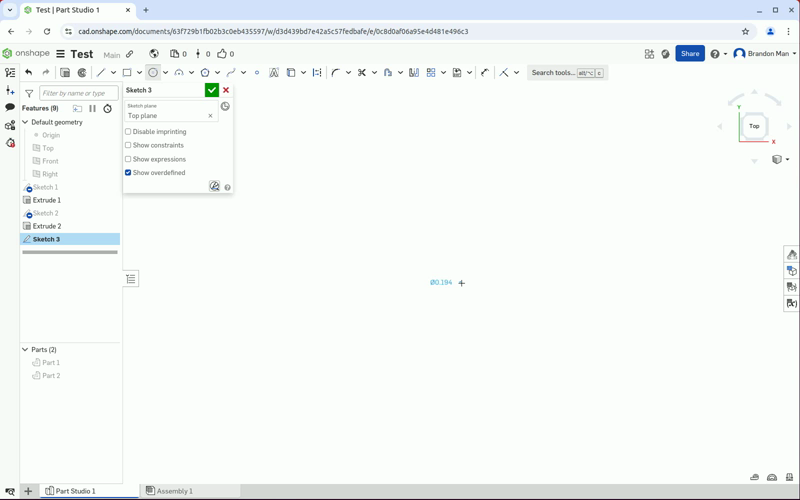
scroll(6)
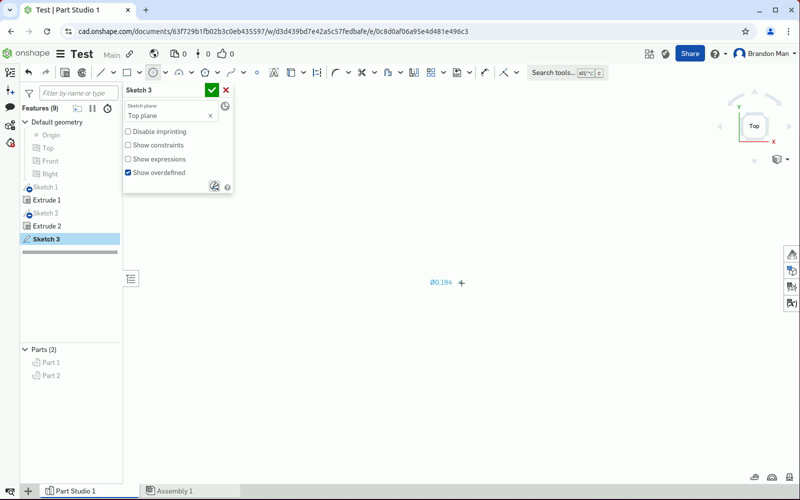
scroll(6)
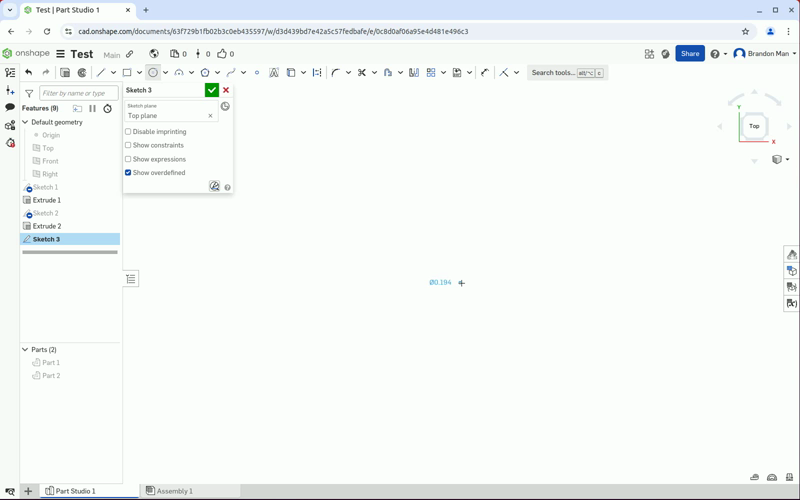
scroll(6)
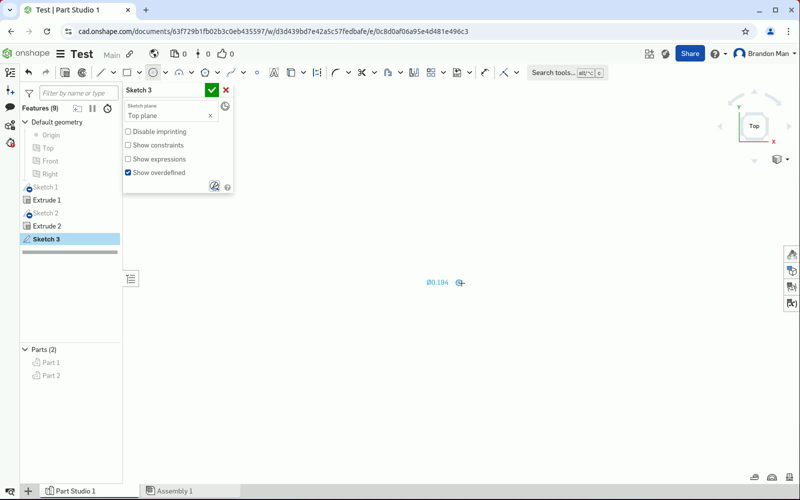
scroll(6)
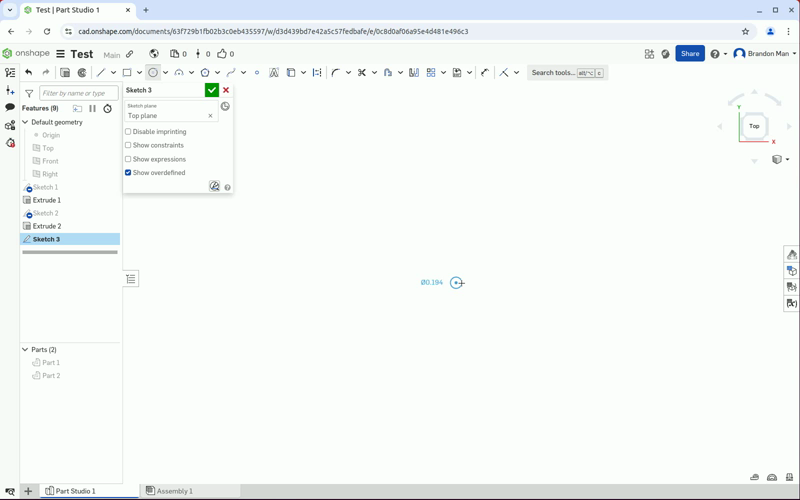
click(461, 282)
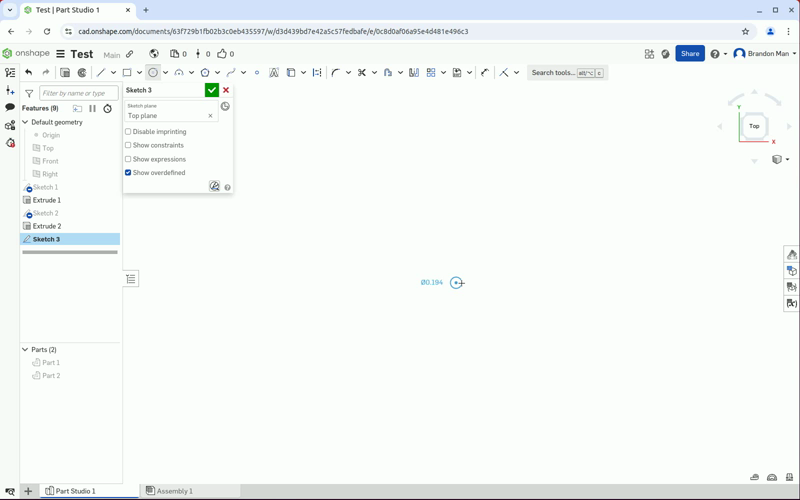
scroll(-6)
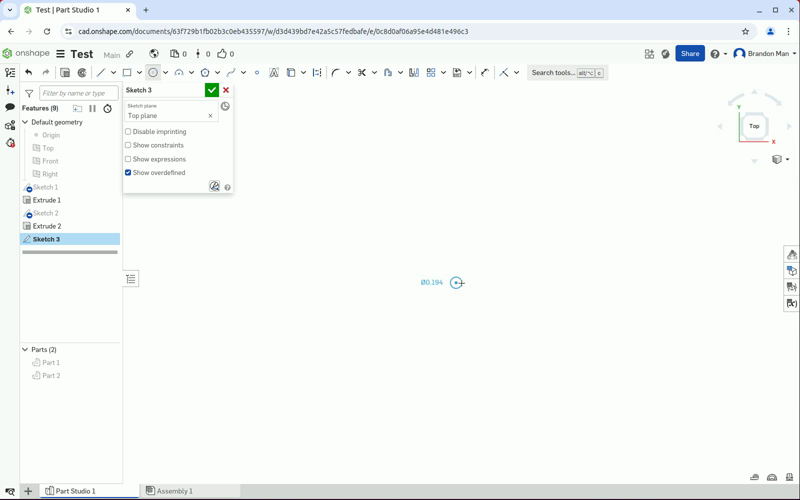
scroll(-6)
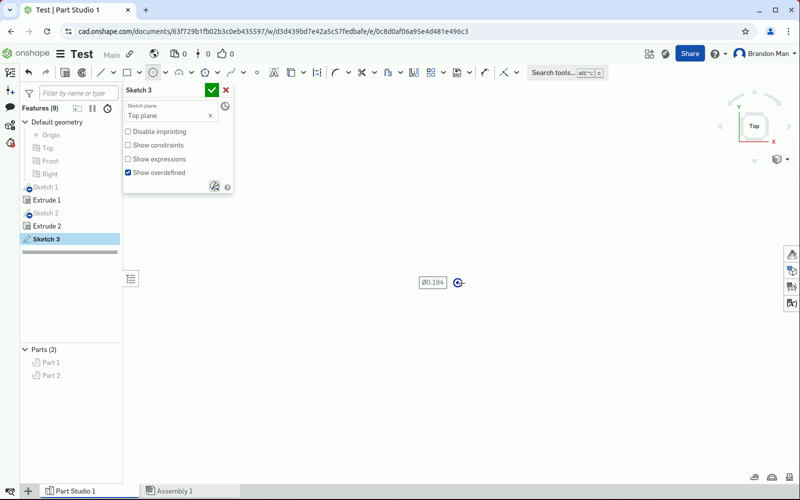
scroll(-6)
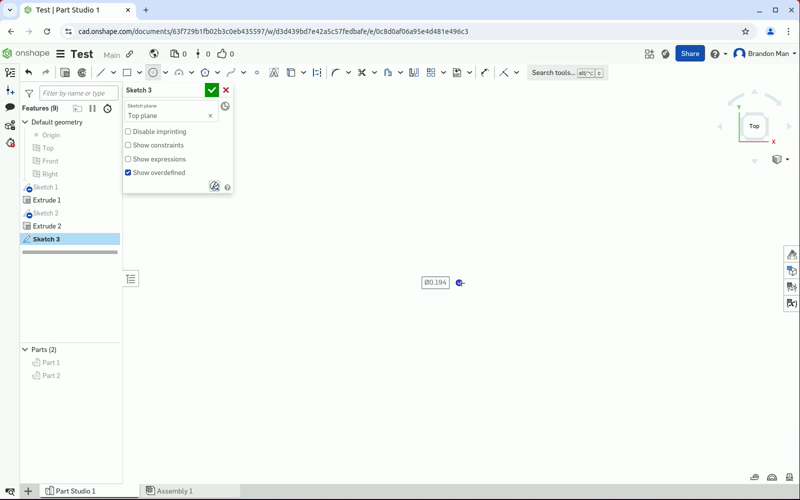
scroll(-6)
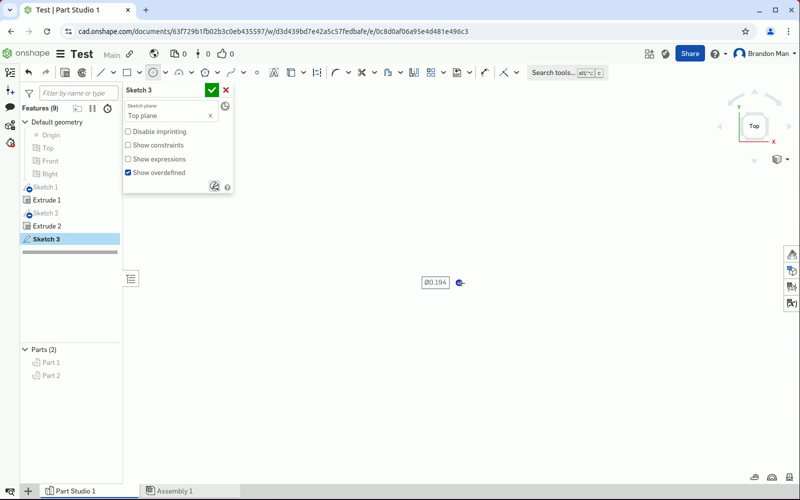
scroll(-6)
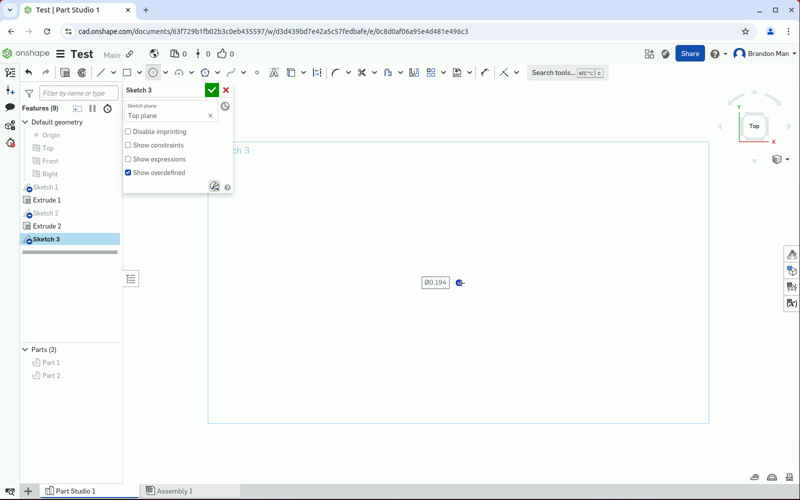
scroll(-6)
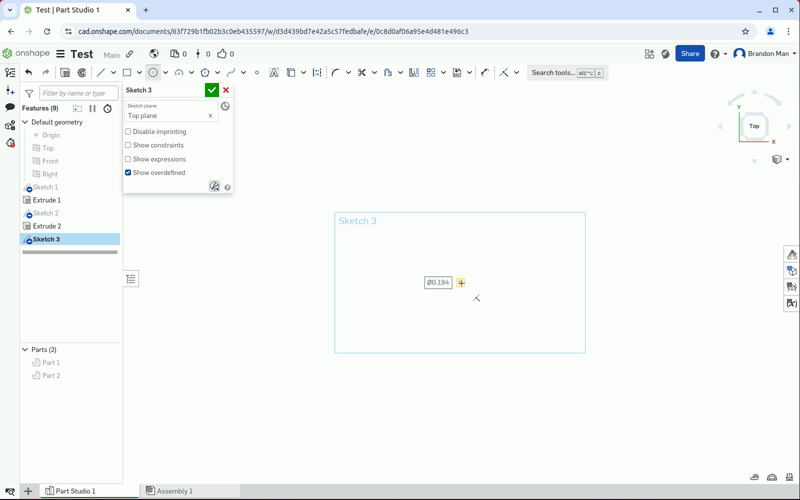
scroll(-6)
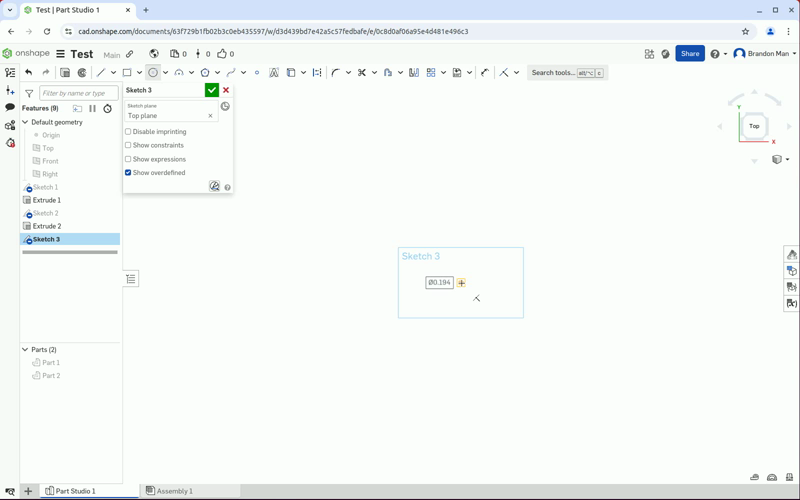
key(esc)
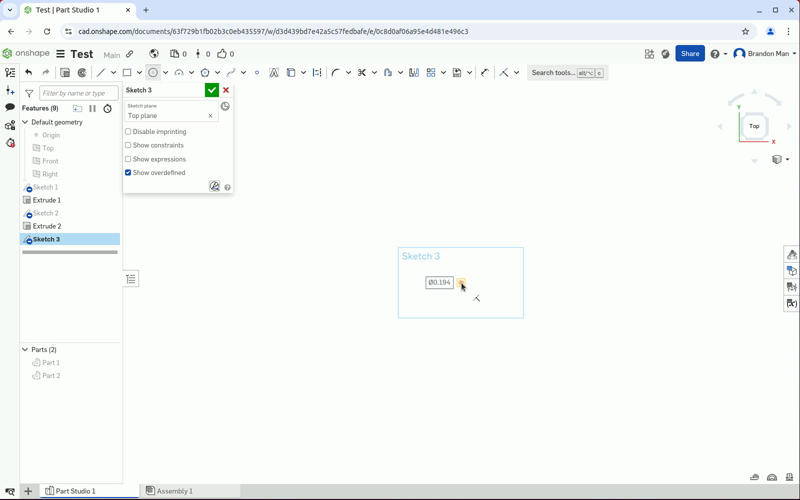
mouse_move(461, 283)
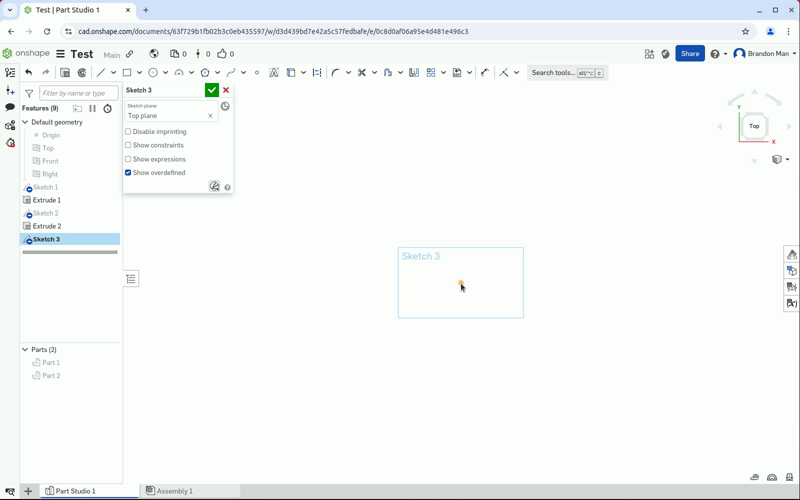
scroll(6)
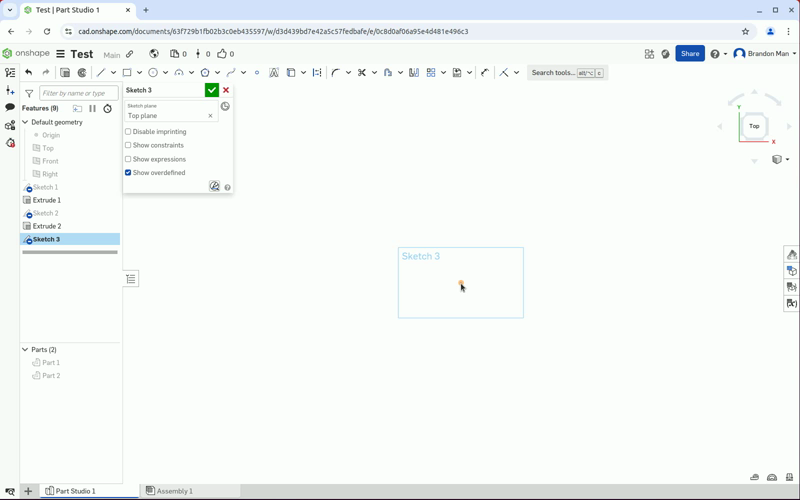
scroll(6)
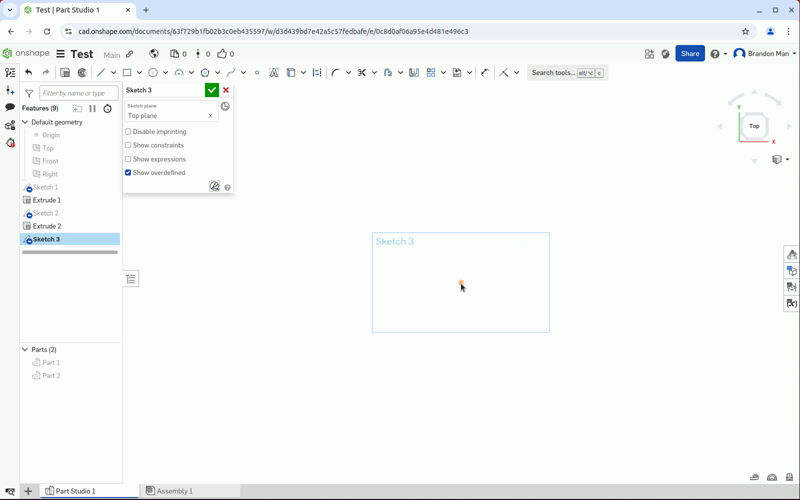
scroll(6)
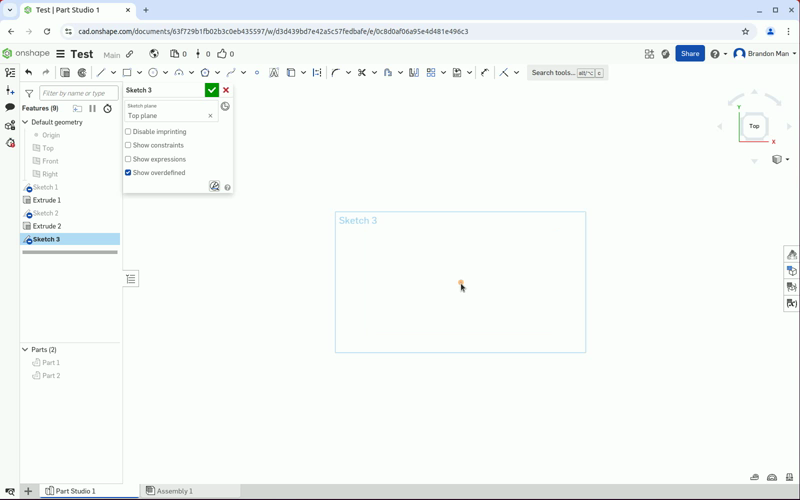
scroll(6)
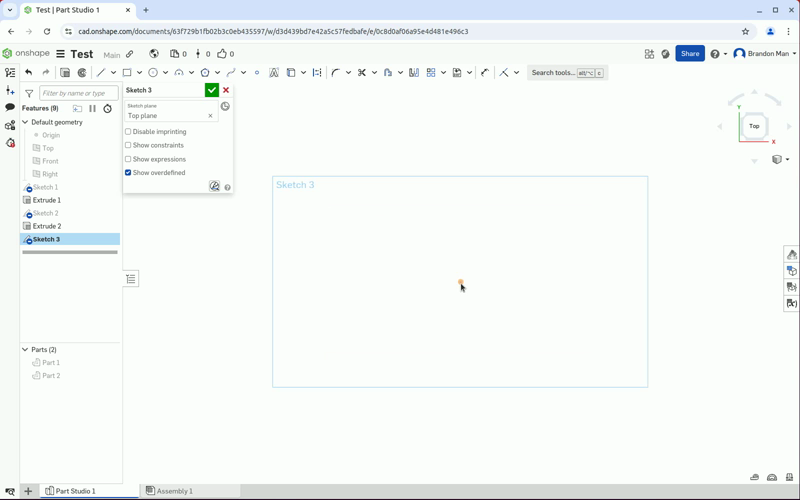
scroll(6)
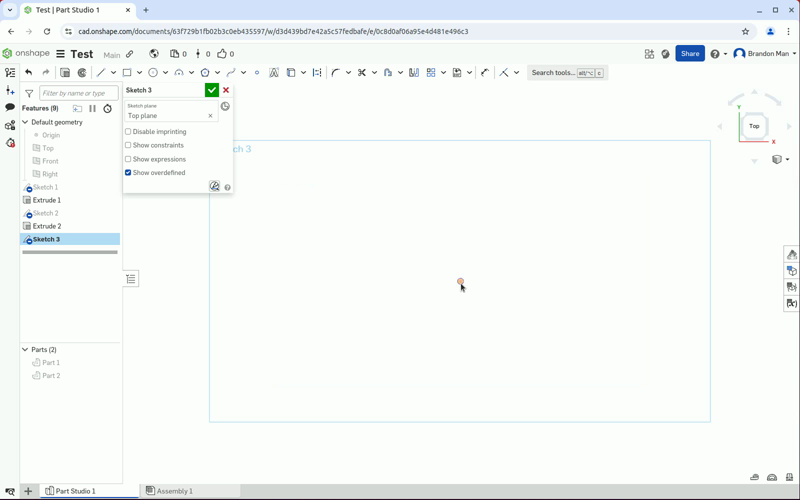
scroll(6)
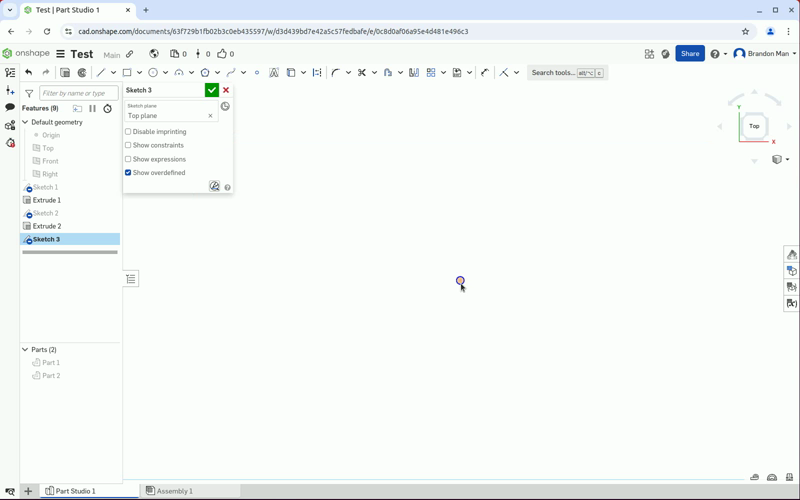
scroll(6)
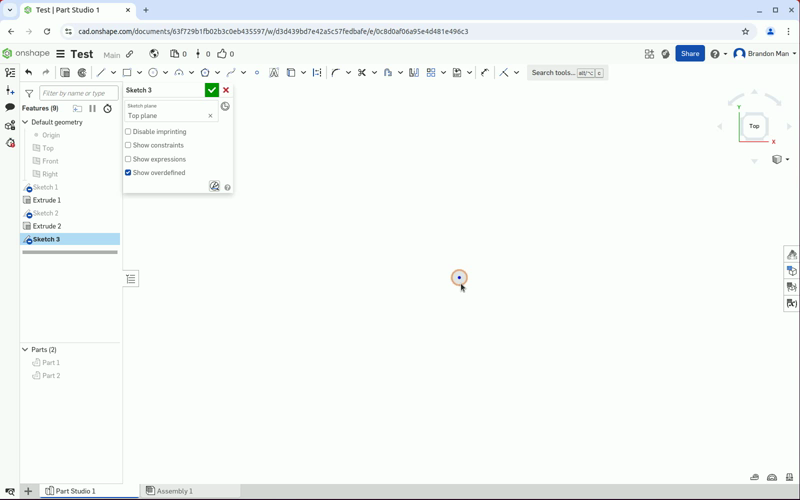
click(461, 283)
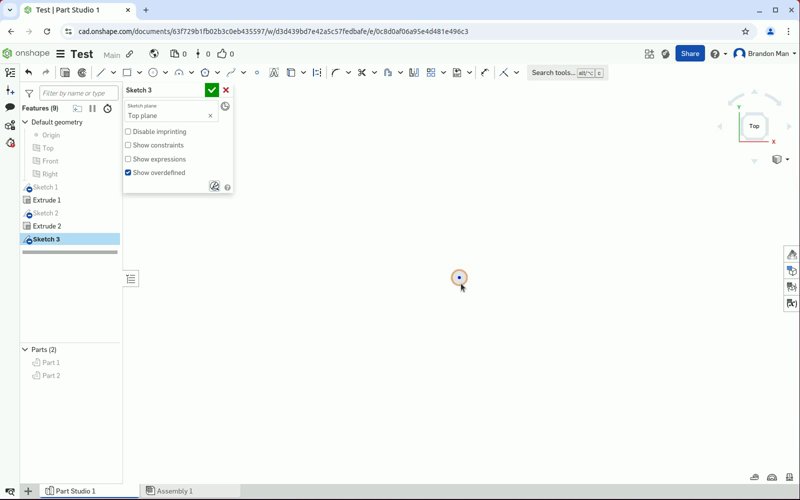
scroll(-6)
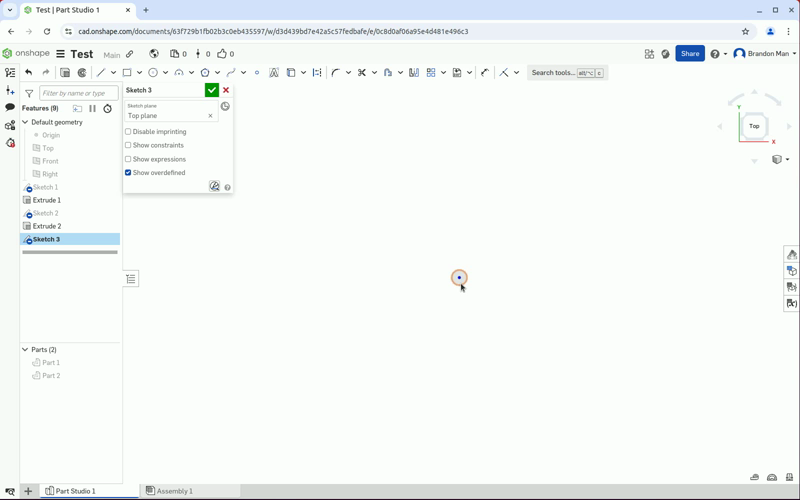
scroll(-6)
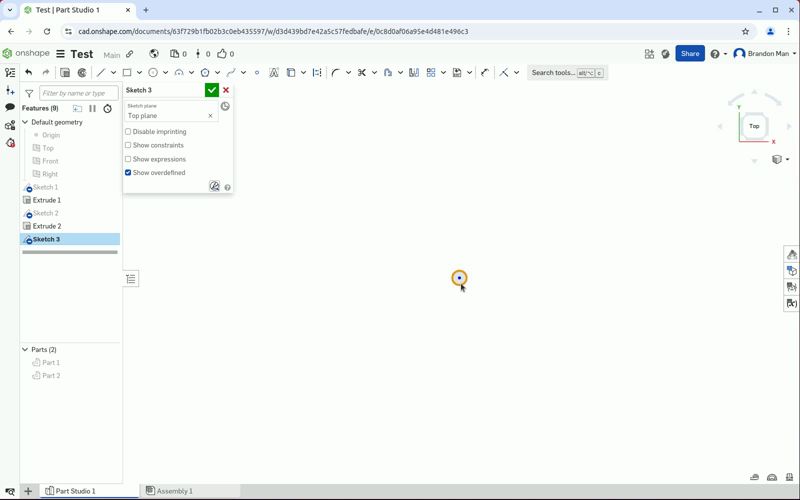
scroll(-6)
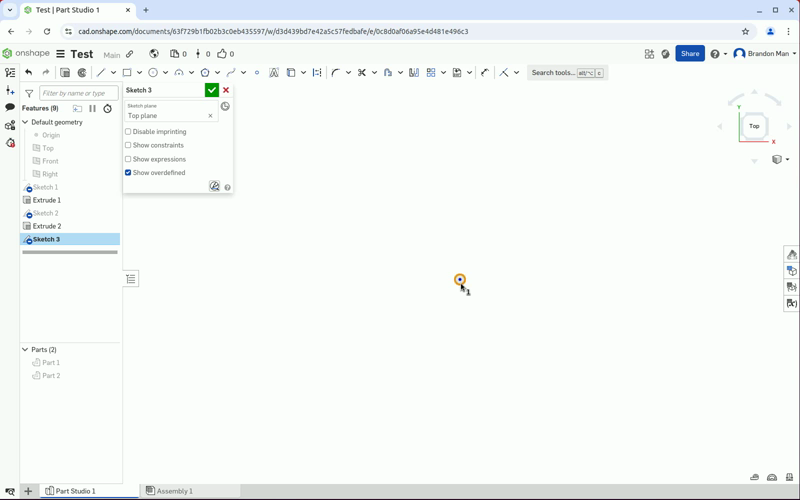
scroll(-6)
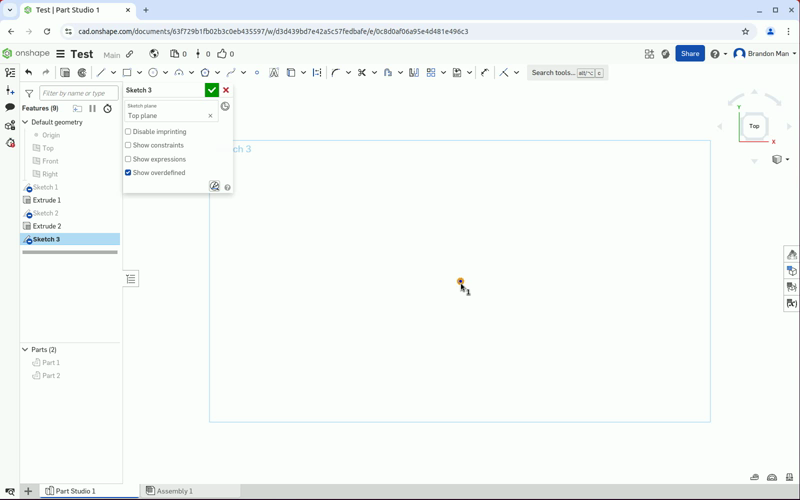
scroll(-6)
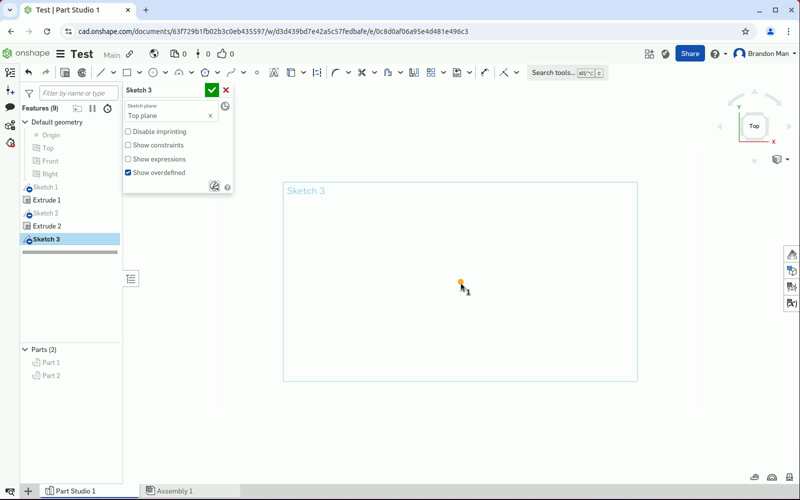
scroll(-6)
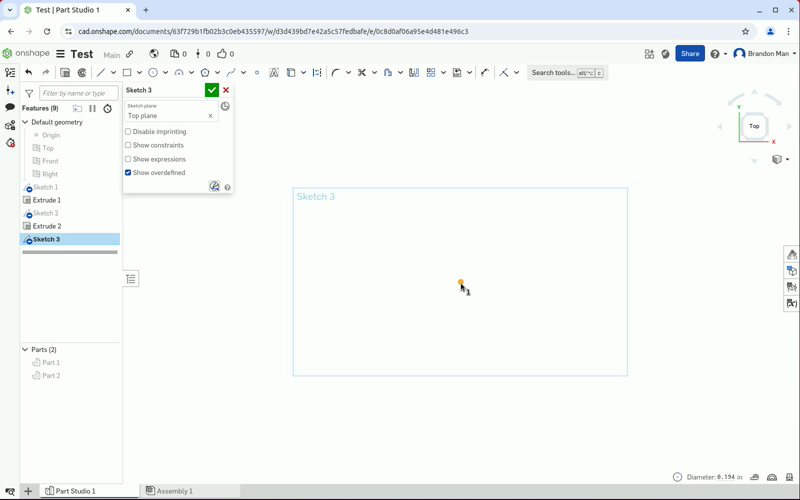
scroll(-6)
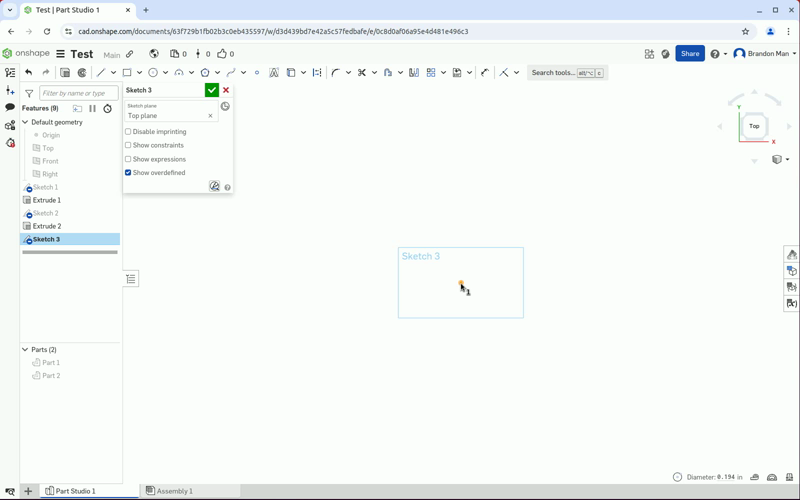
mouse_move(73, 352)
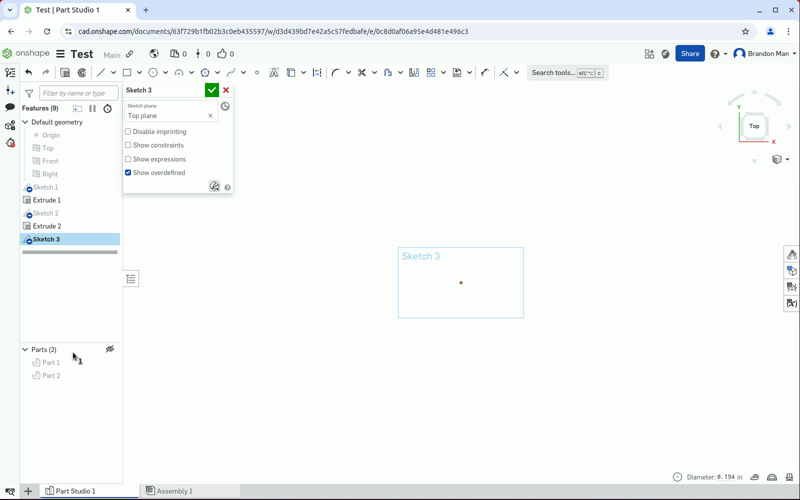
key(shift+y)
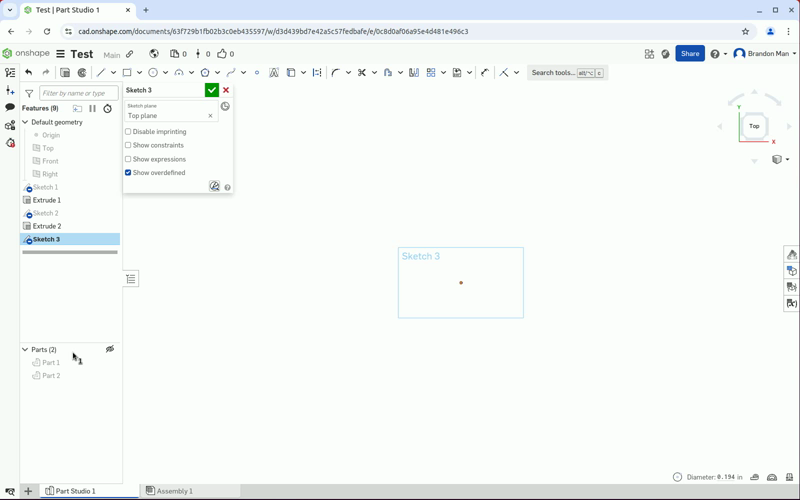
key(shift+e)
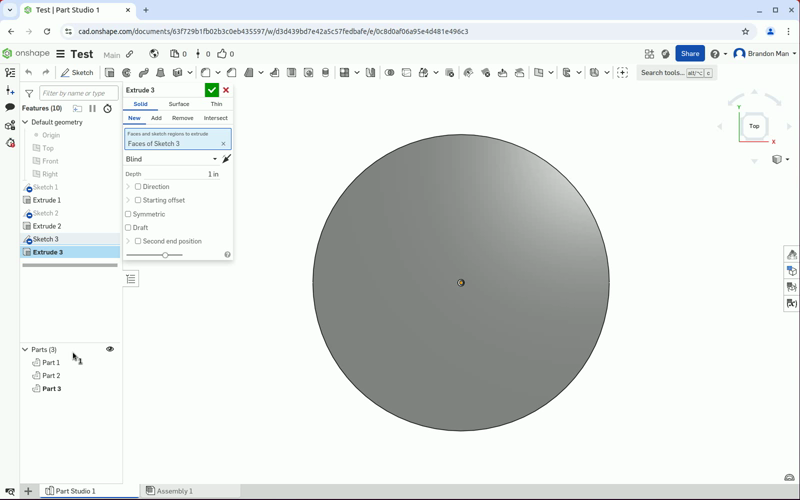
mouse_move(143, 106)
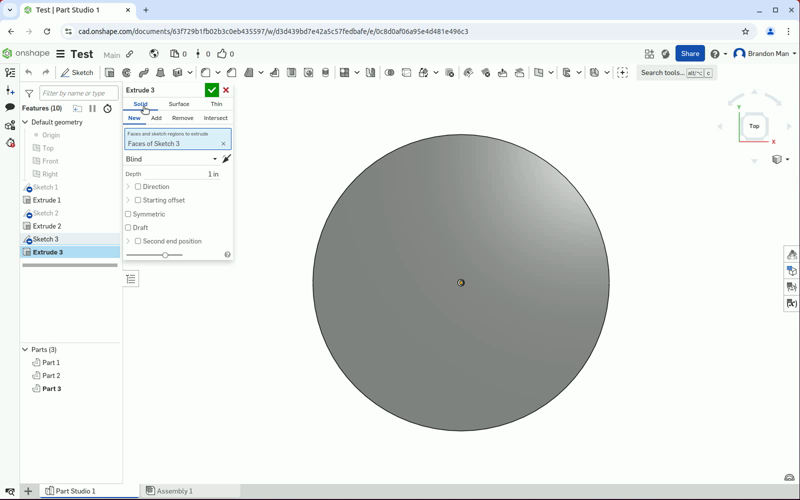
click(143, 106)
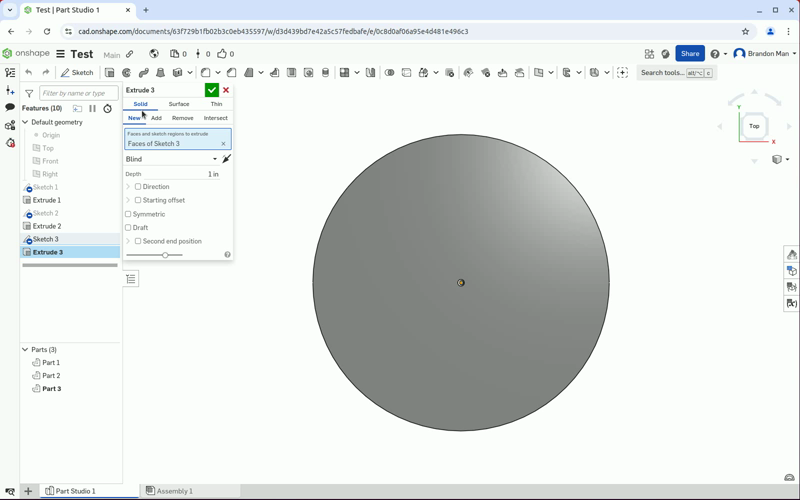
mouse_move(137, 120)
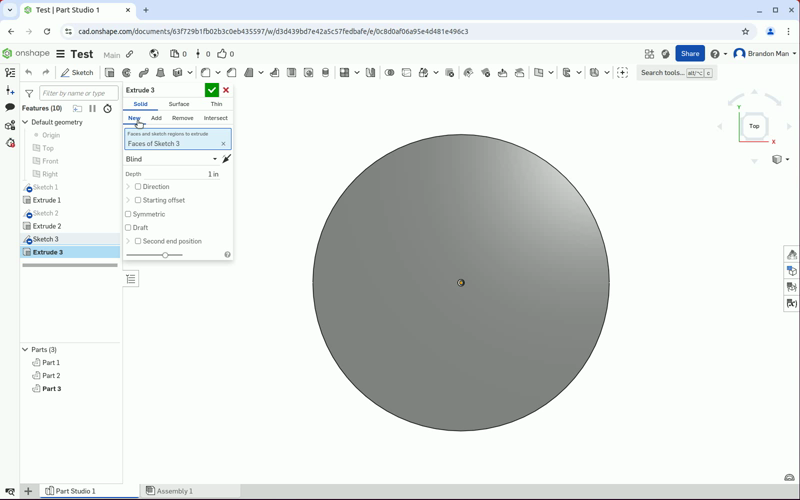
click(137, 120)
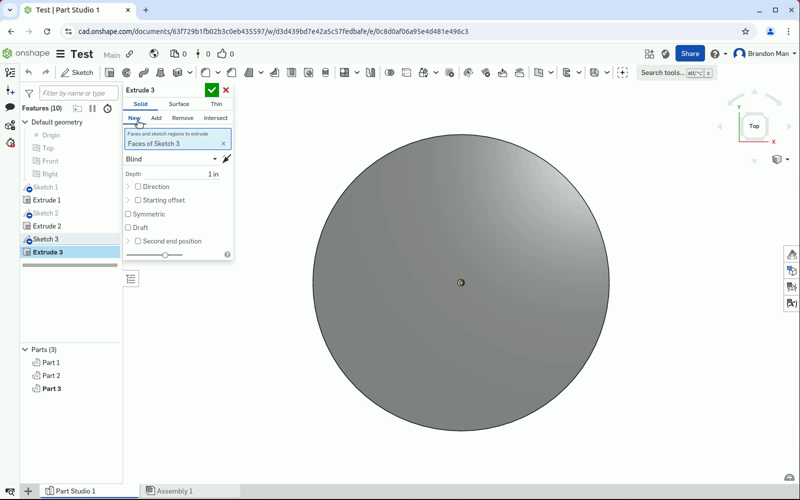
key(tab, 4)
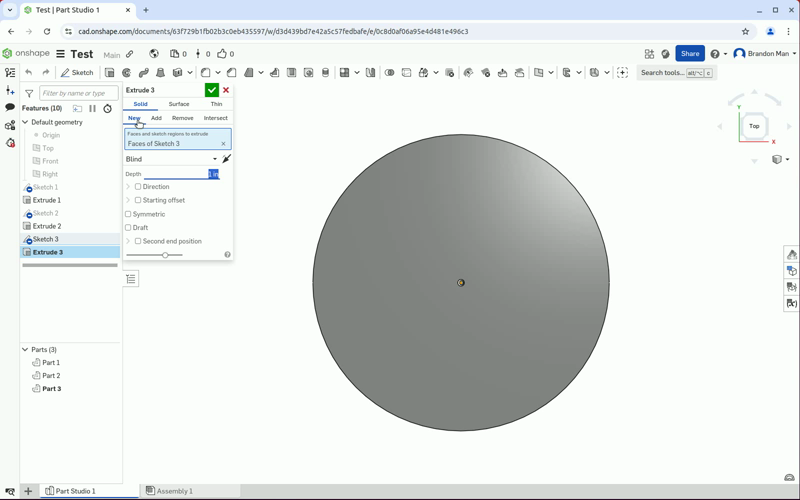
text(-0.241)
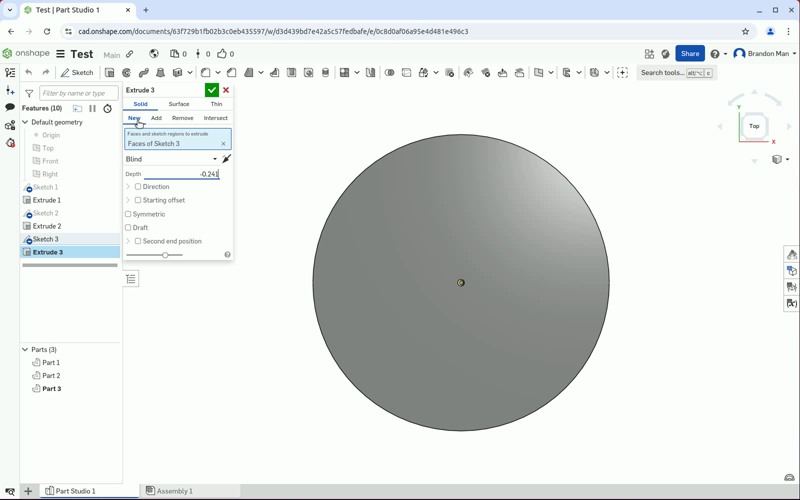
key(enter)
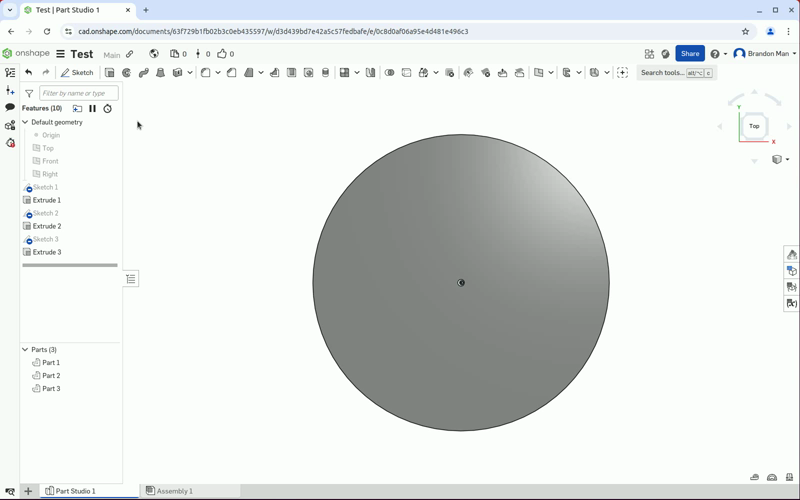
key(shift+h)
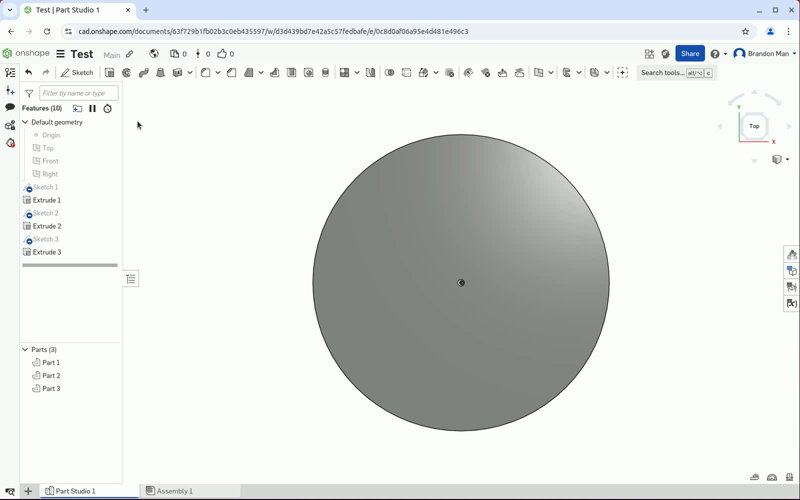
key(shift+h)
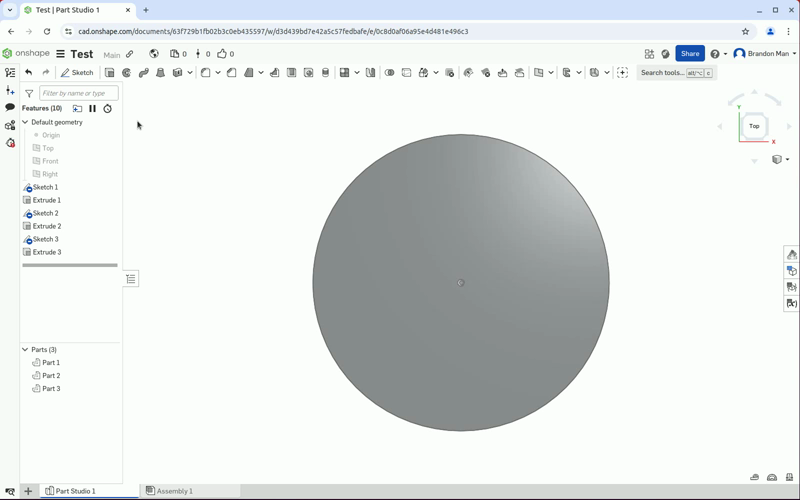
key(shift+7)
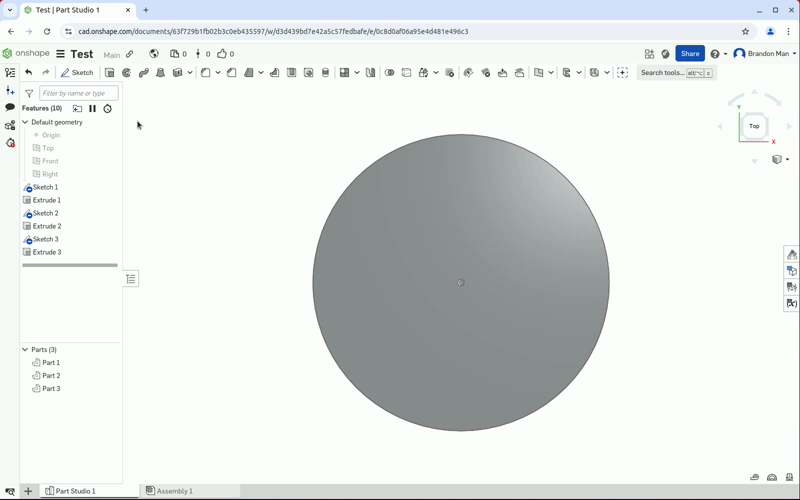
key(up, 3)
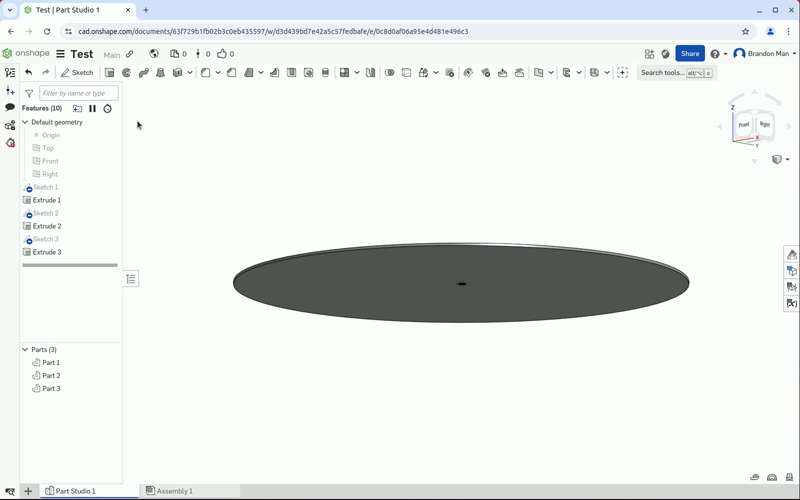
key(left, 3)
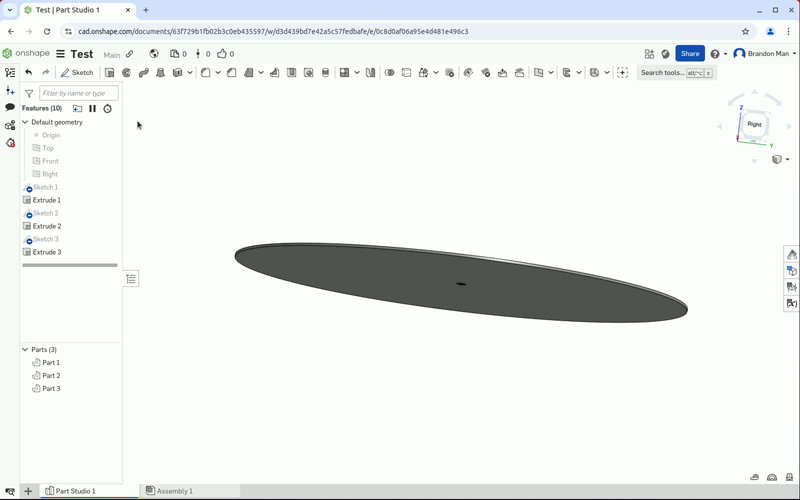
key(right, 3)
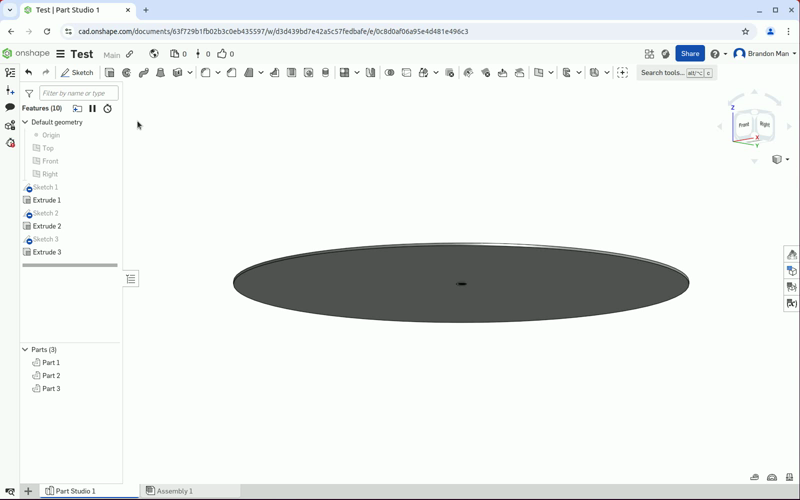
key(down, 3)
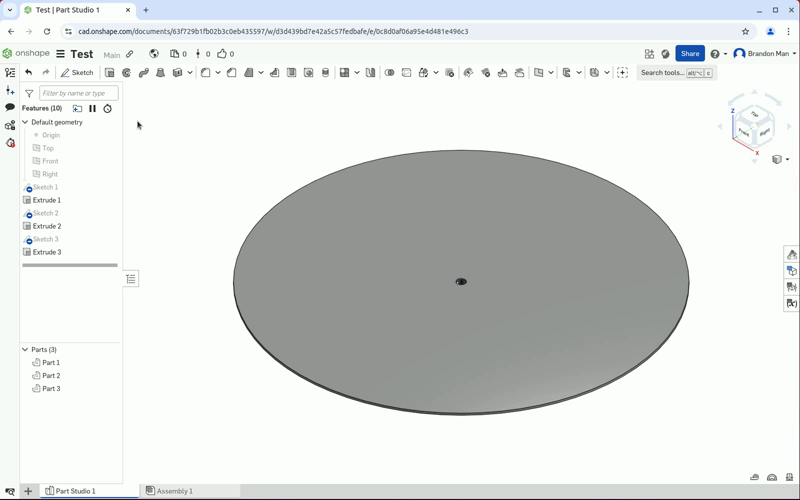
mouse_move(73, 189)
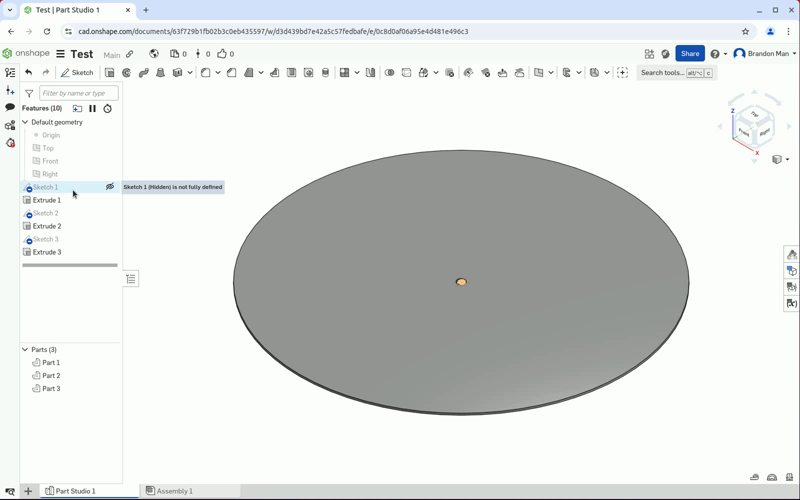
click(73, 189)